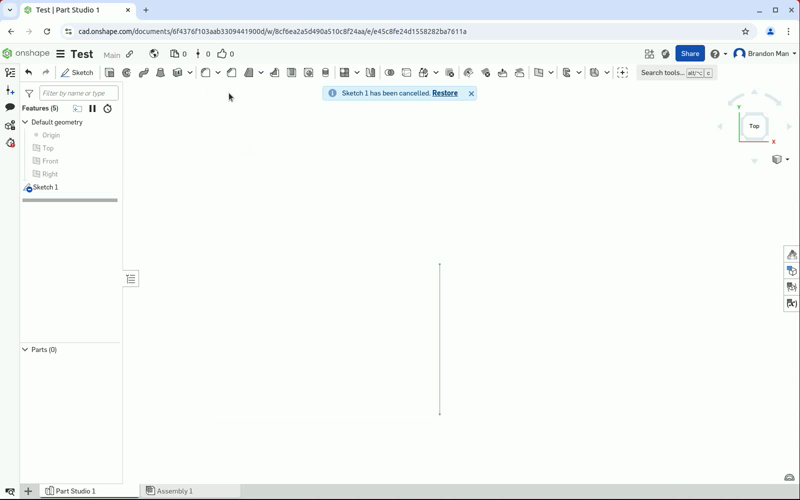
key(shift+h)
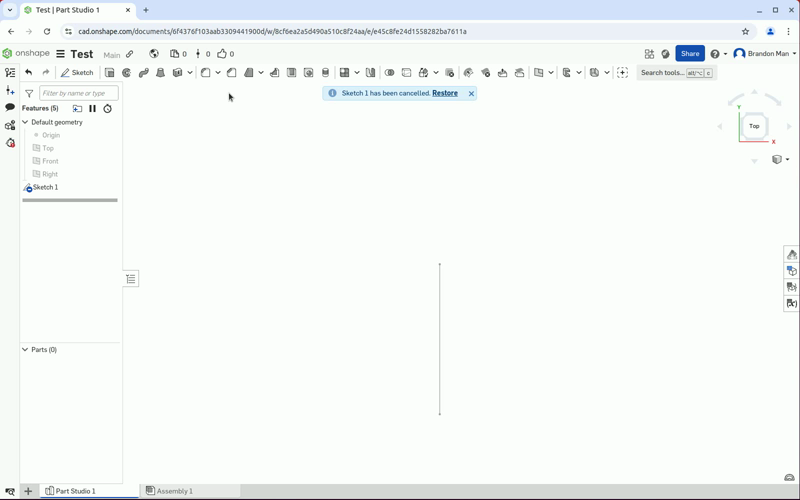
key(shift+s)
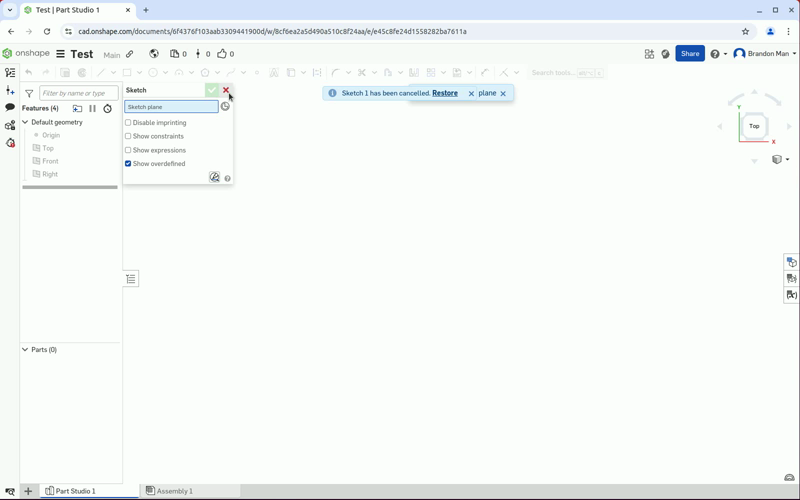
mouse_move(73, 150)
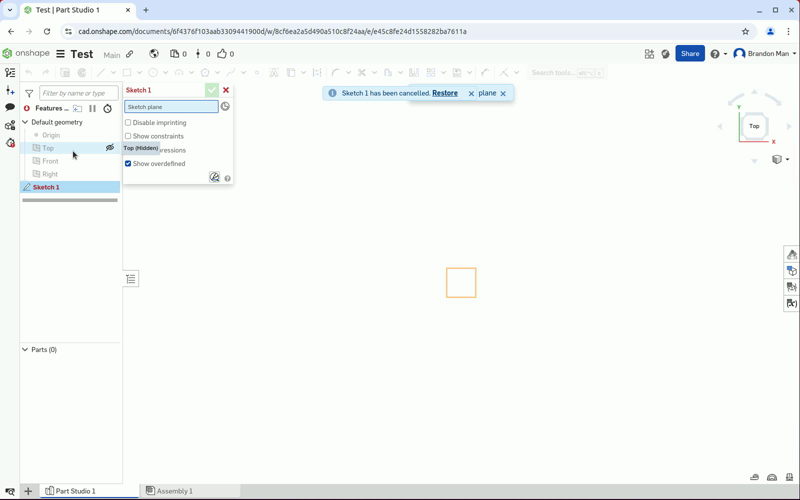
click(73, 150)
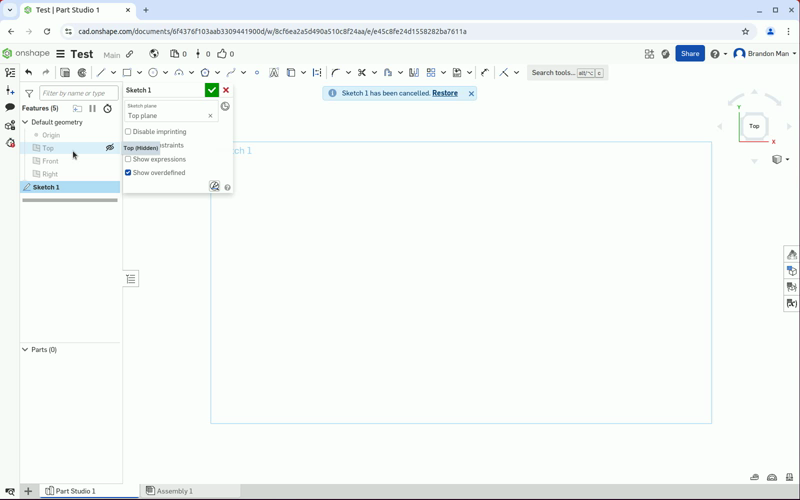
mouse_move(73, 352)
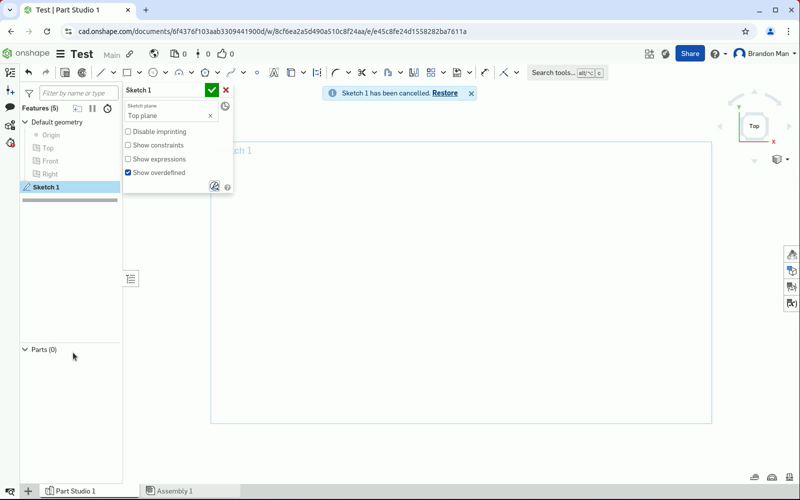
key(y)
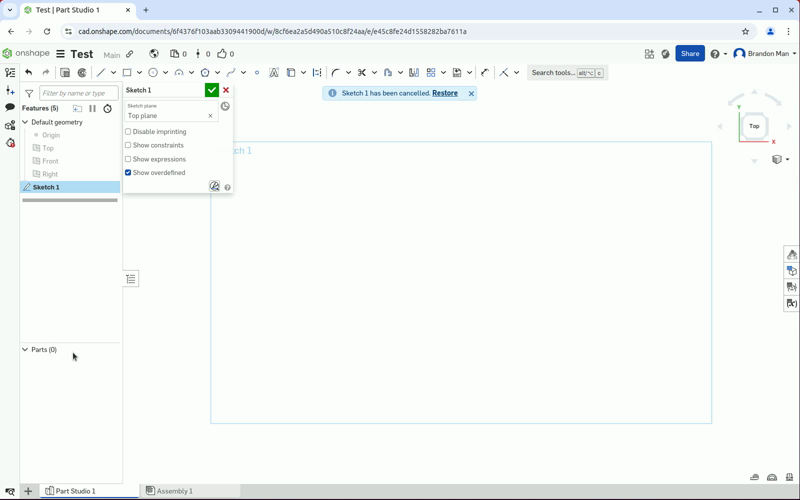
key(l)
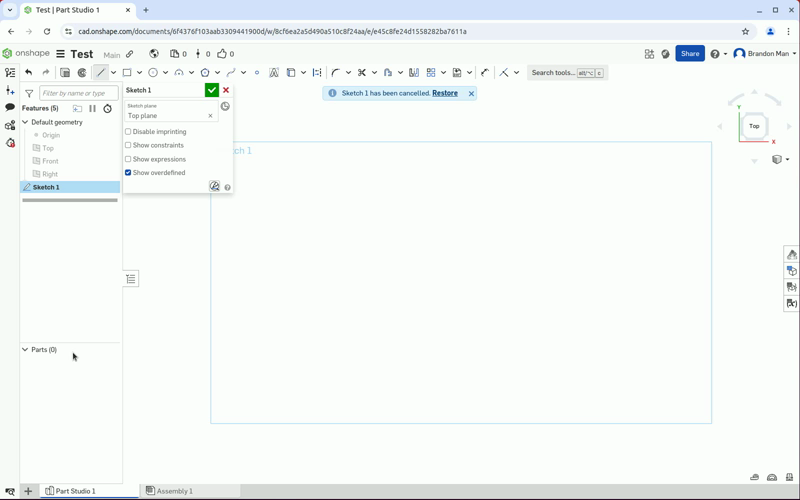
key_down(shift)
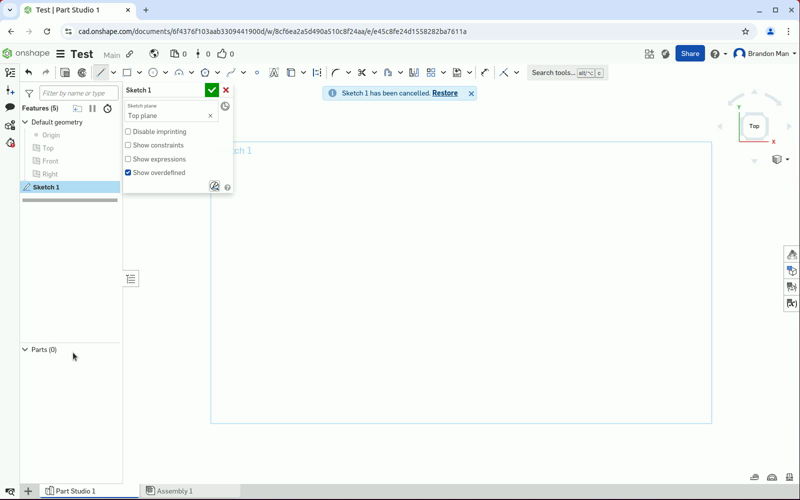
mouse_move(348, 198)
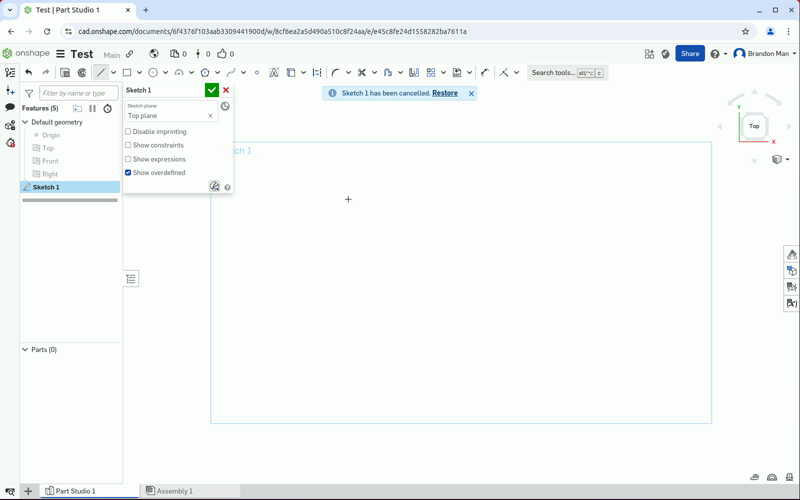
click(348, 198)
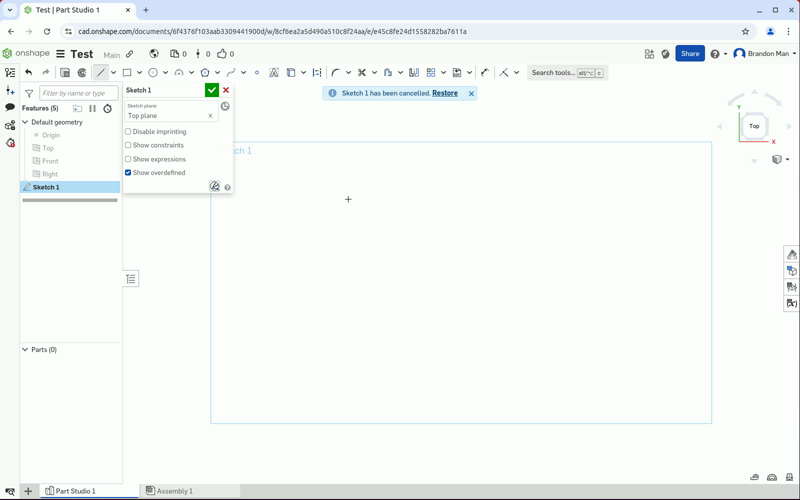
key_up(shift)
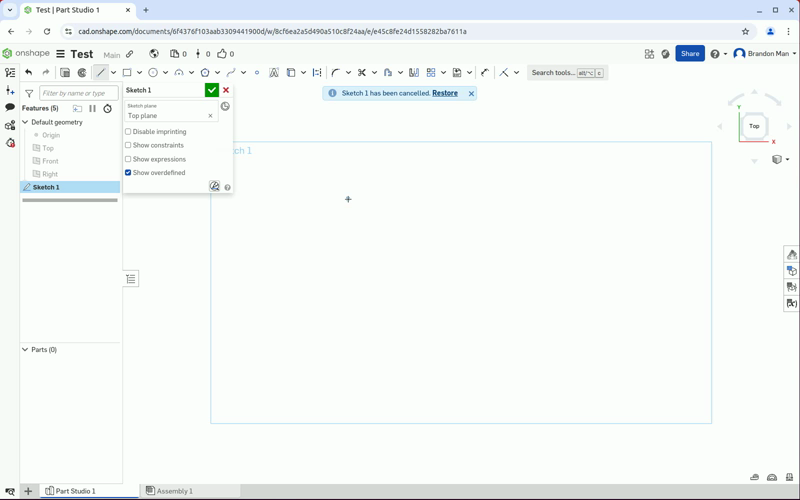
key_down(shift)
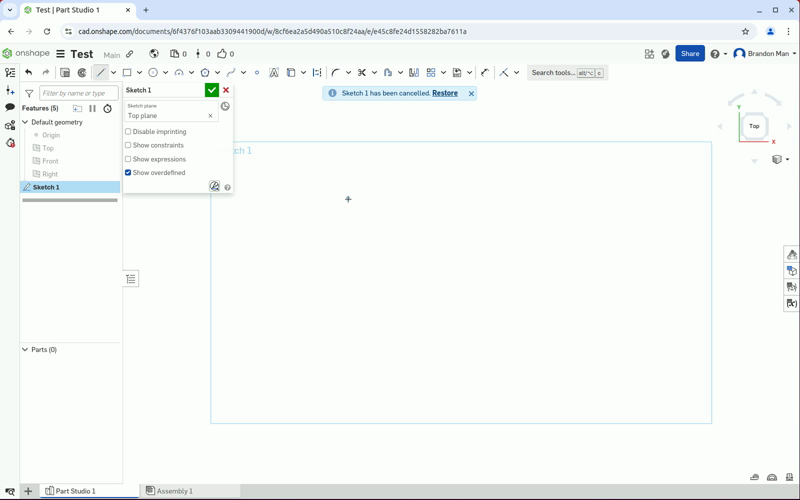
mouse_move(572, 198)
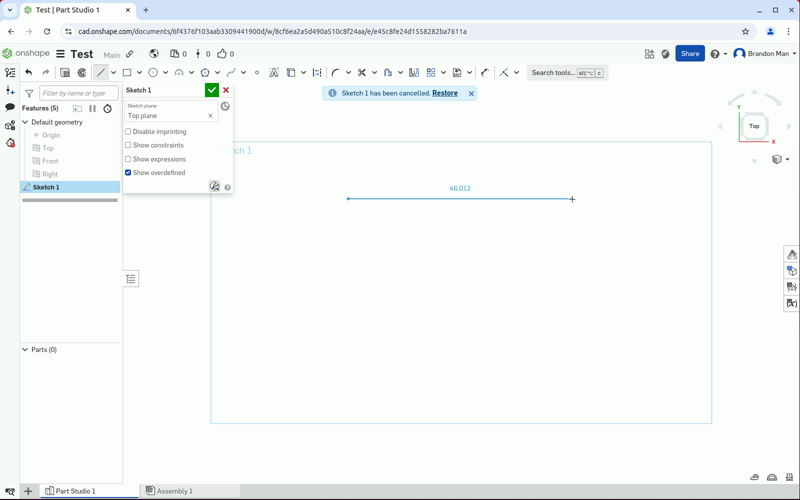
click(572, 198)
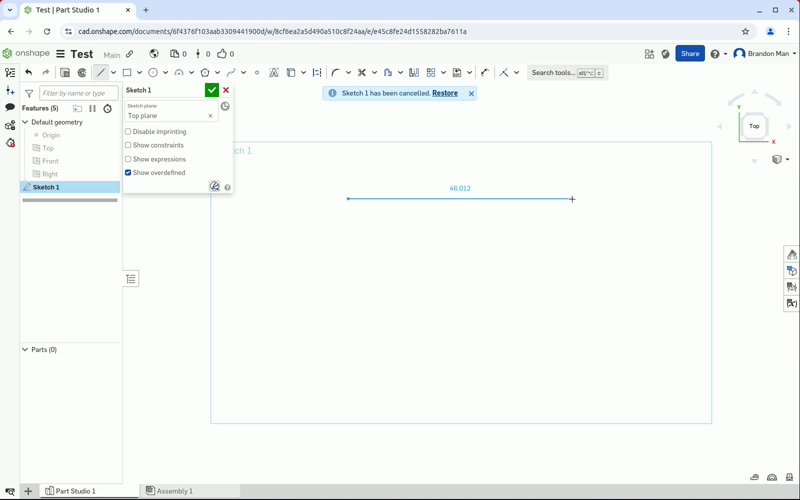
key_up(shift)
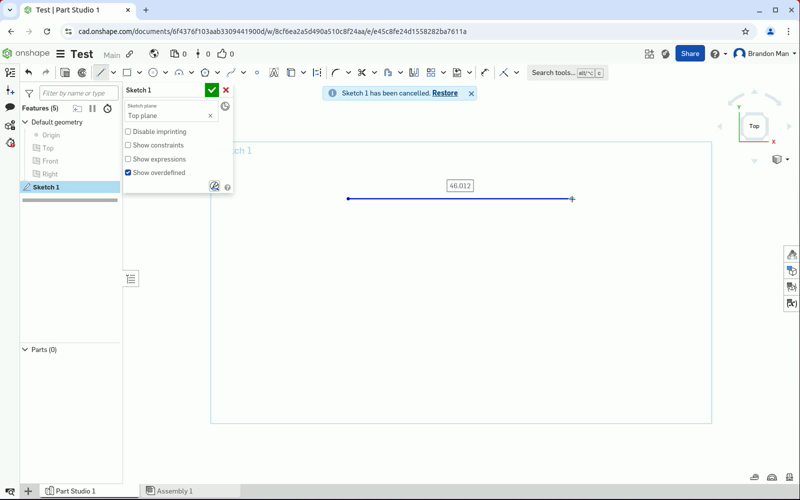
key_down(shift)
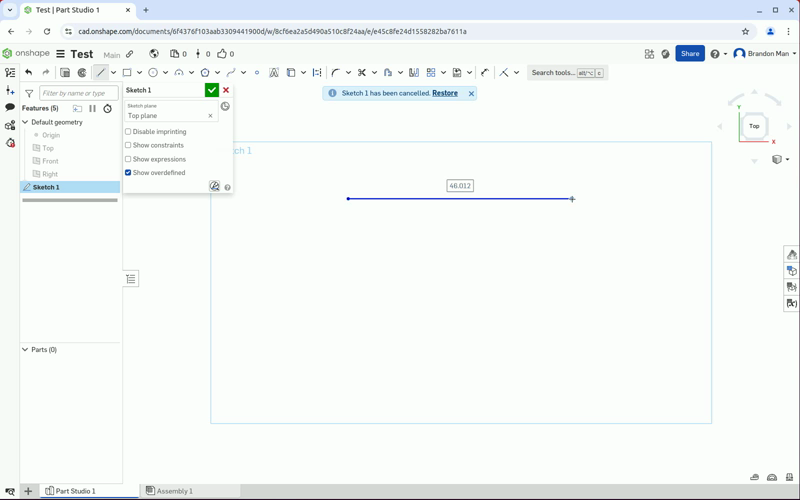
mouse_move(589, 198)
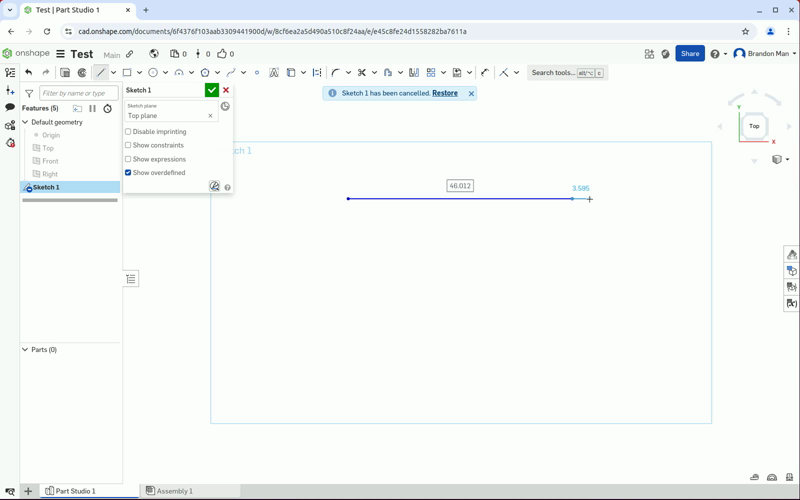
mouse_move(572, 184)
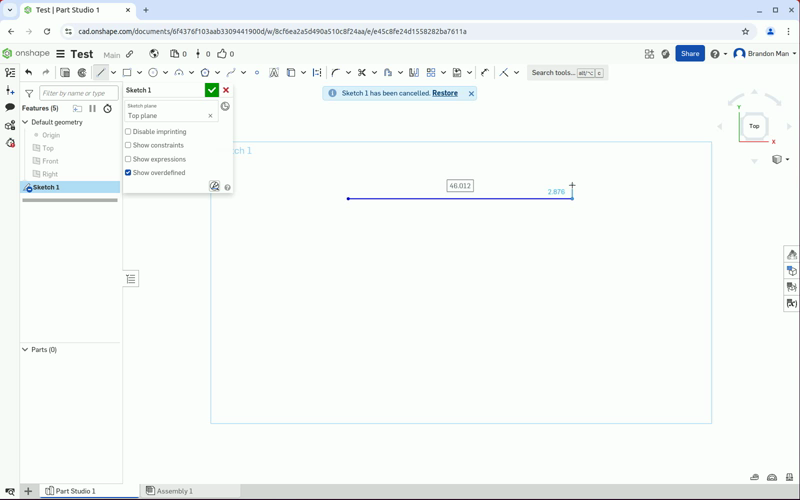
click(572, 184)
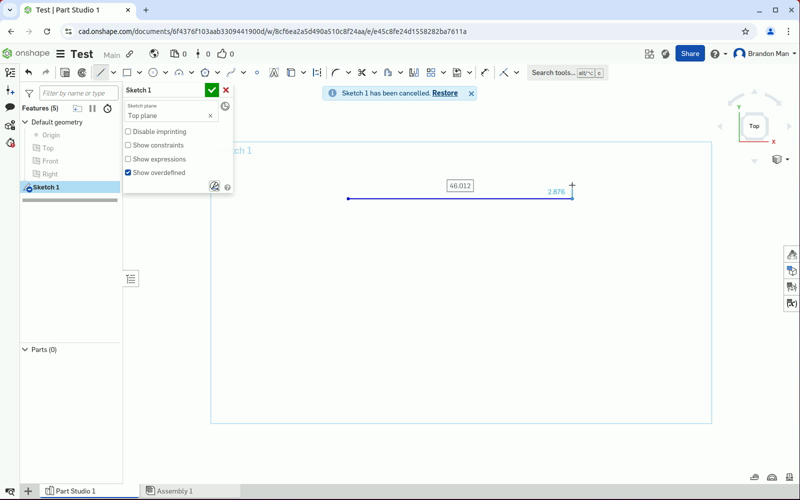
key_up(shift)
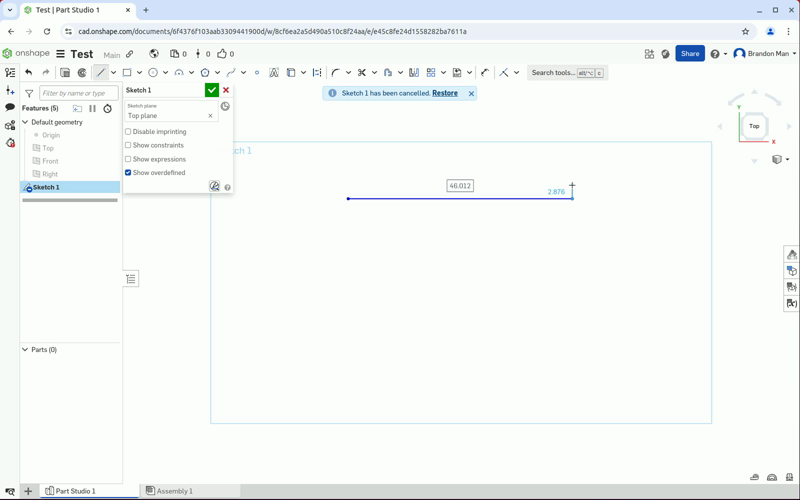
key_down(shift)
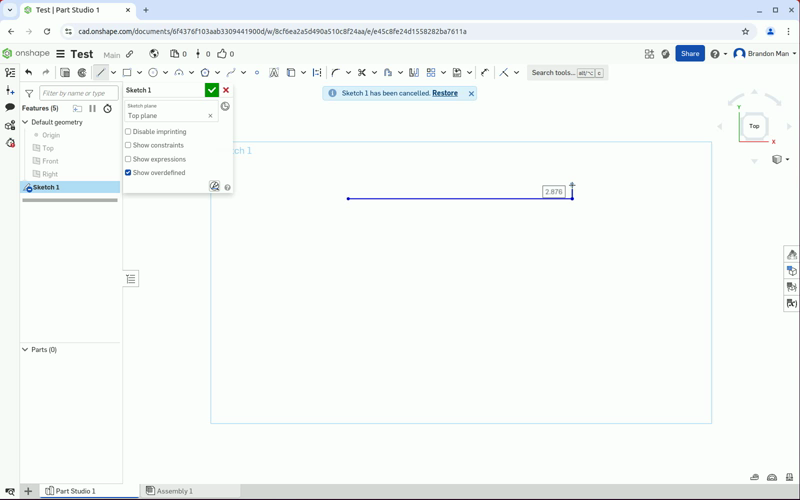
mouse_move(348, 184)
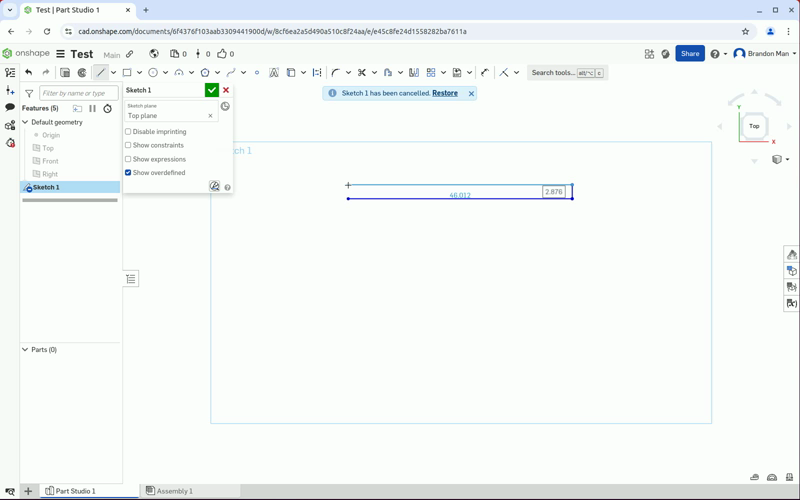
click(348, 184)
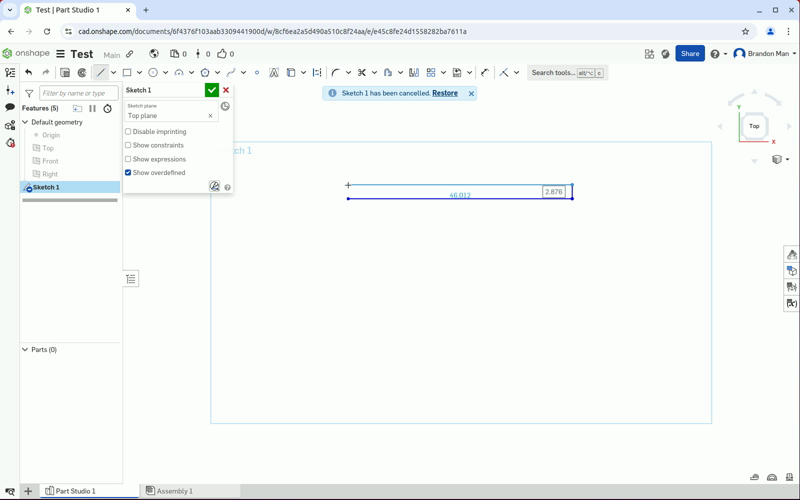
key_up(shift)
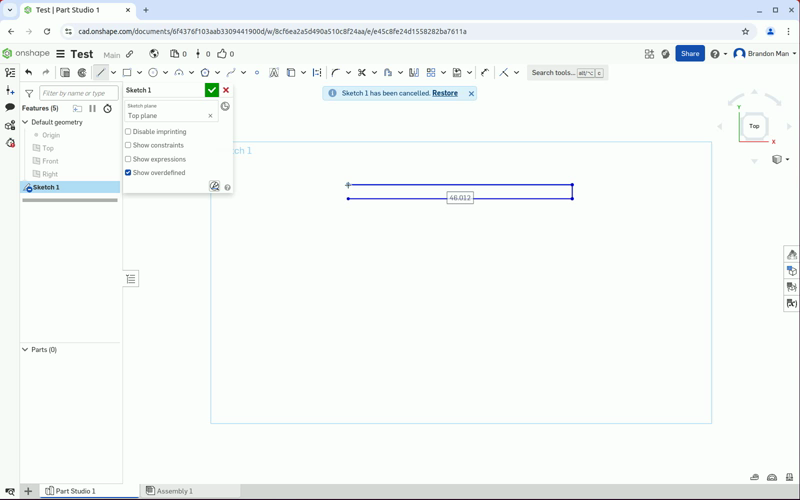
mouse_move(378, 184)
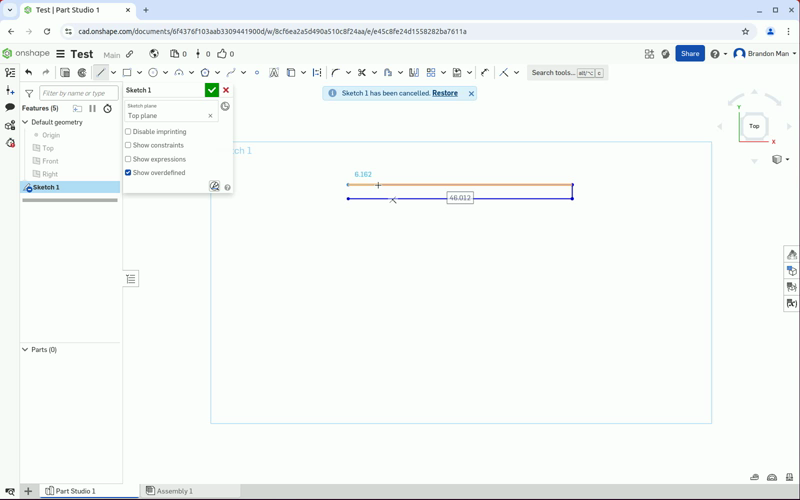
key_down(shift)
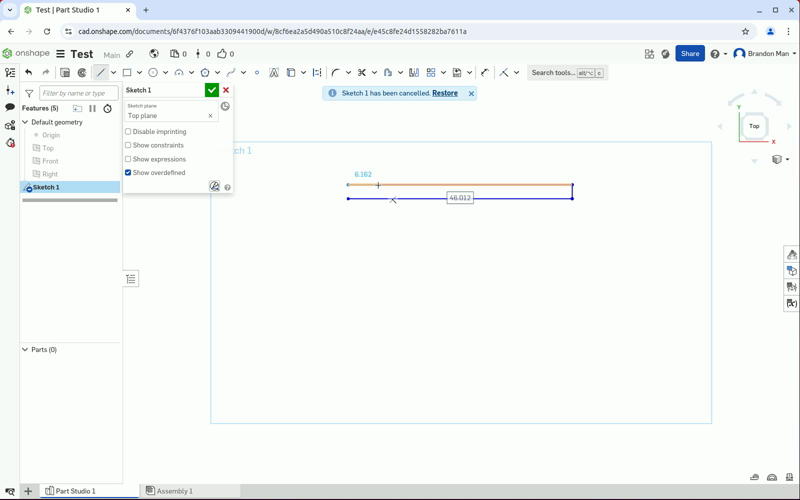
mouse_move(348, 198)
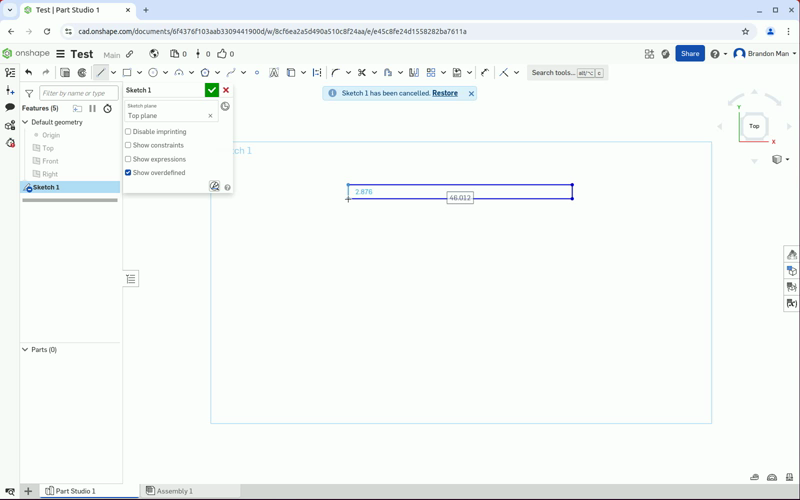
key_up(shift)
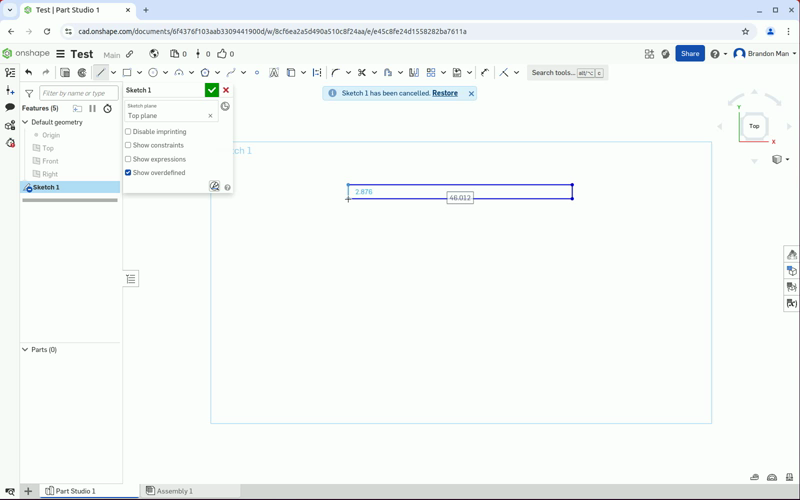
click(348, 198)
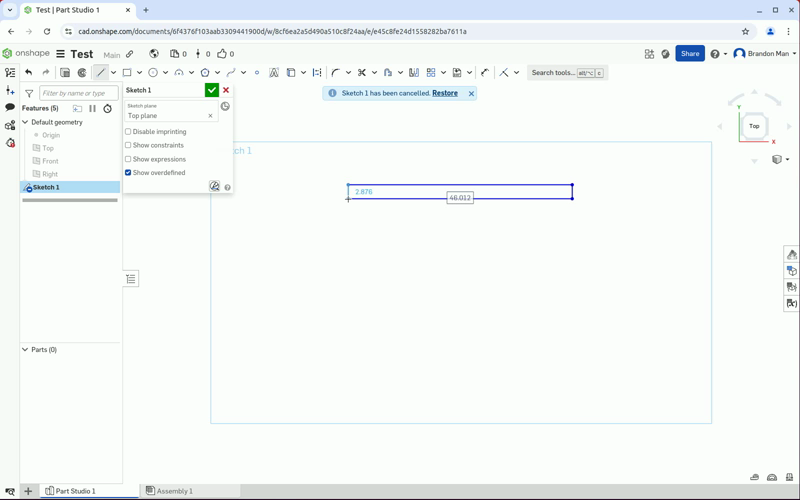
key(esc)
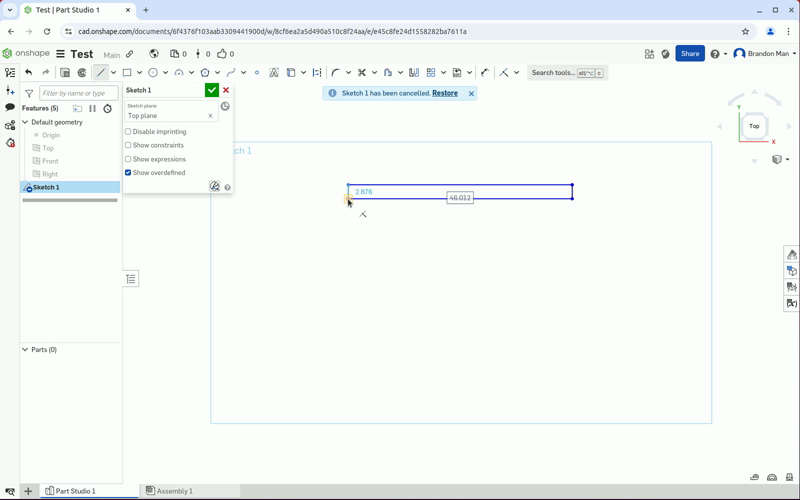
mouse_move(376, 190)
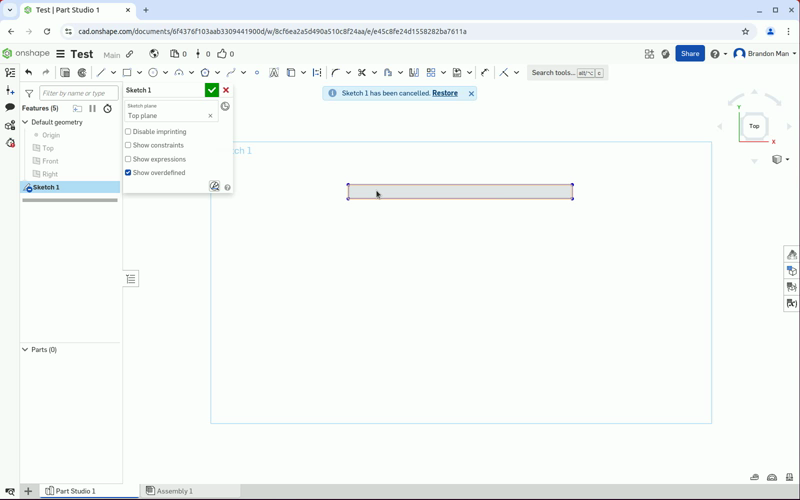
click(376, 190)
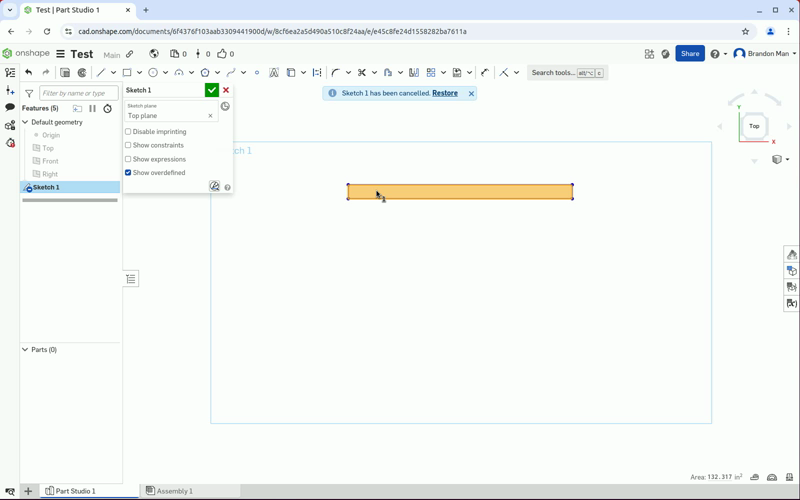
mouse_move(73, 352)
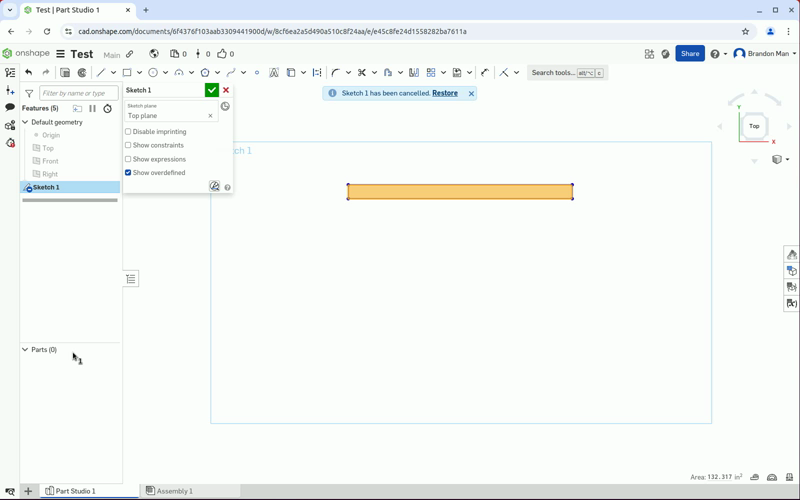
key(shift+y)
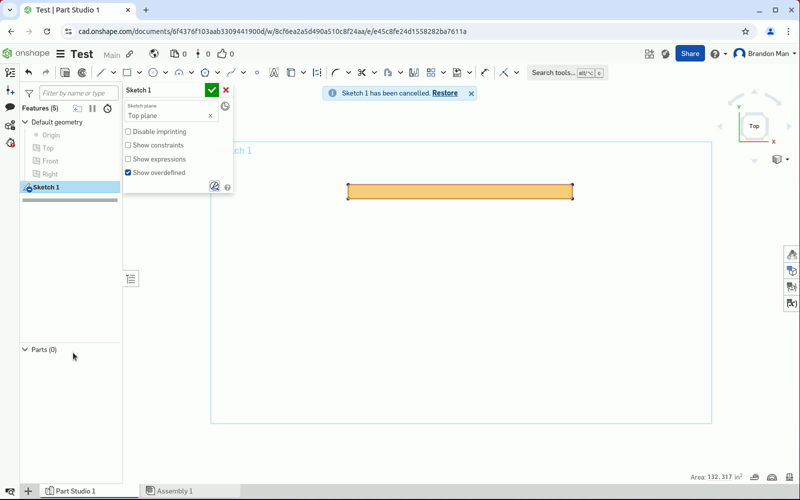
key(shift+e)
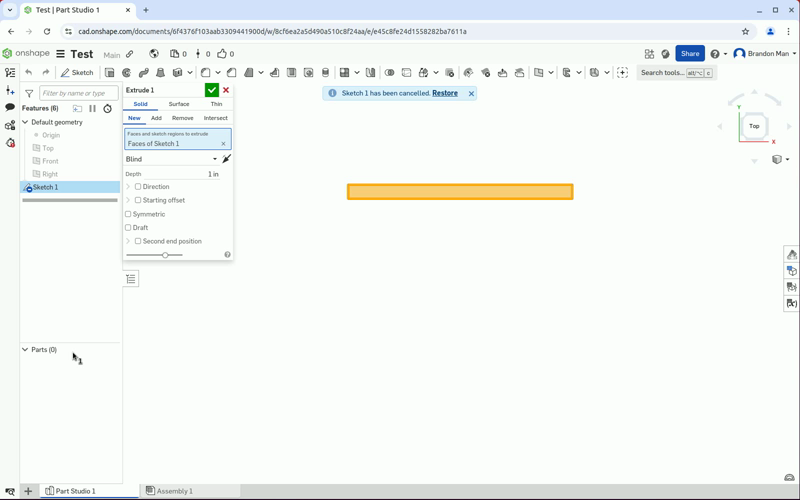
mouse_move(143, 106)
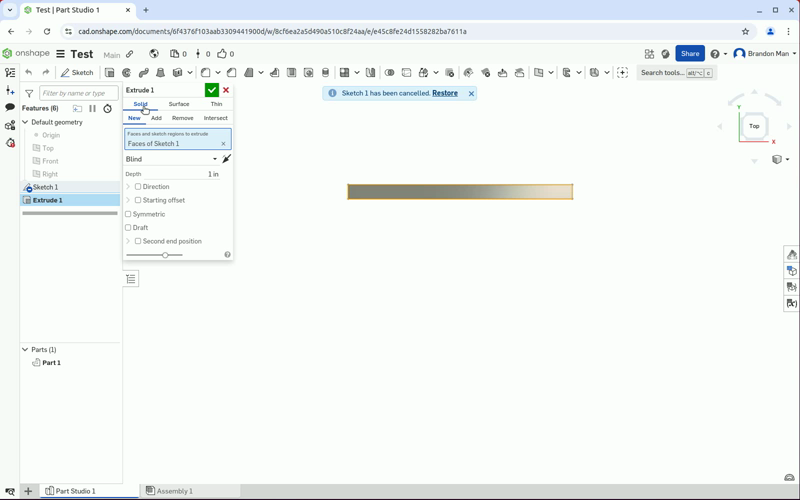
click(143, 106)
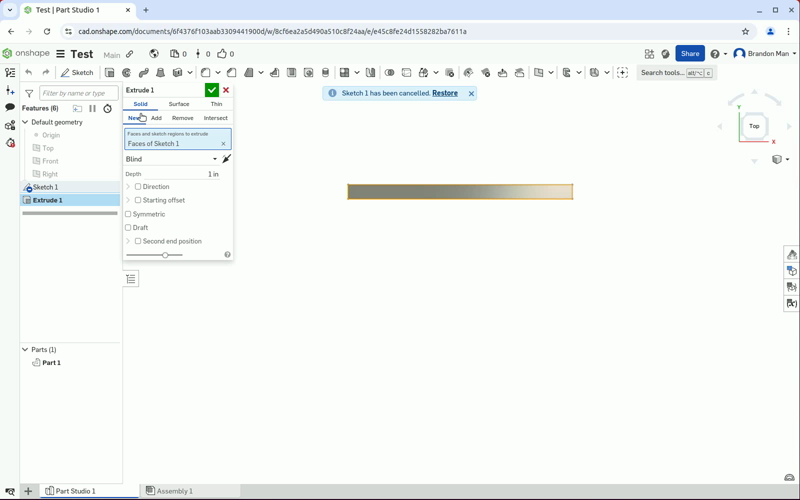
mouse_move(137, 120)
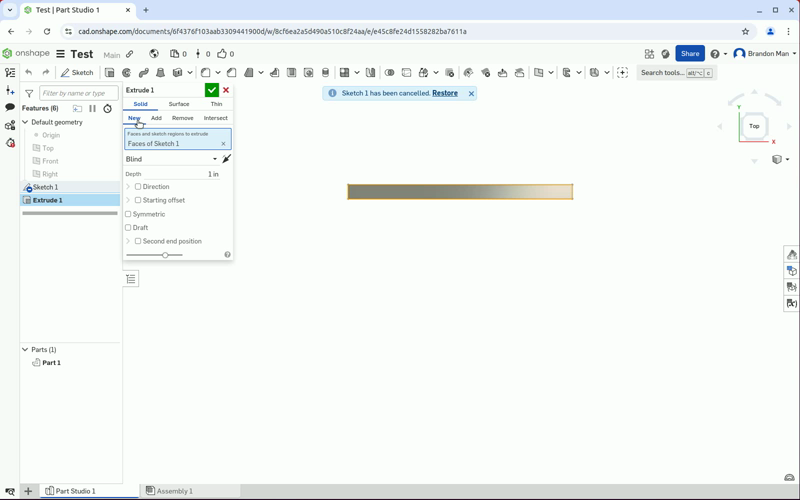
click(137, 120)
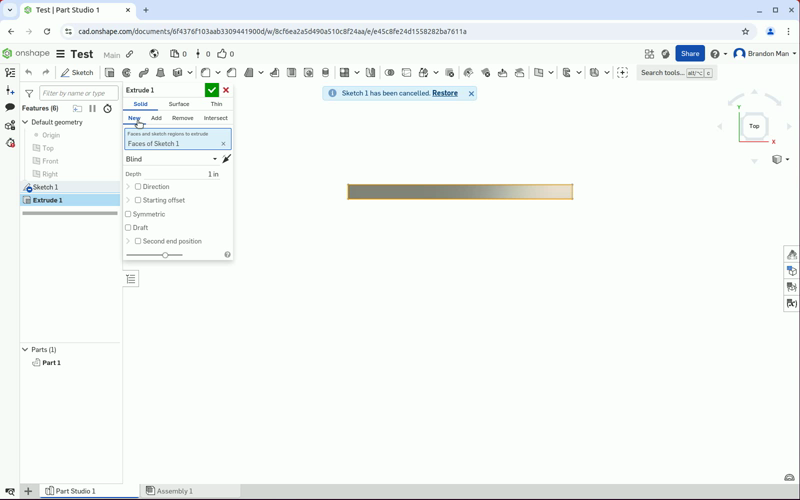
key(tab, 4)
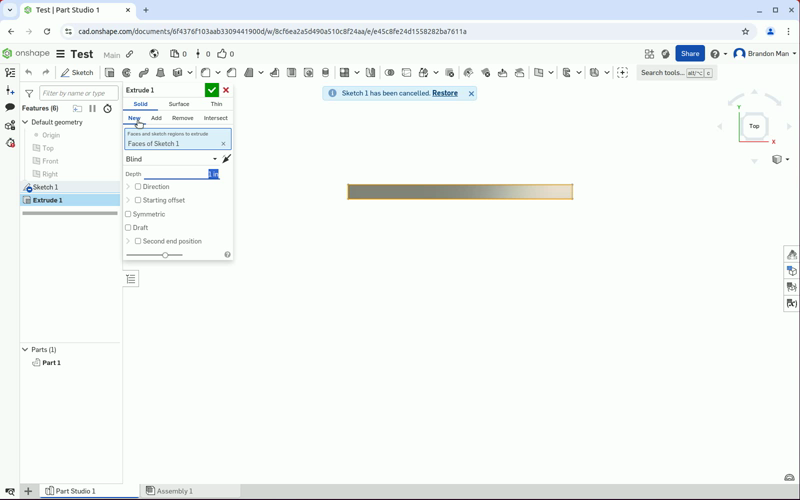
text(2.889)
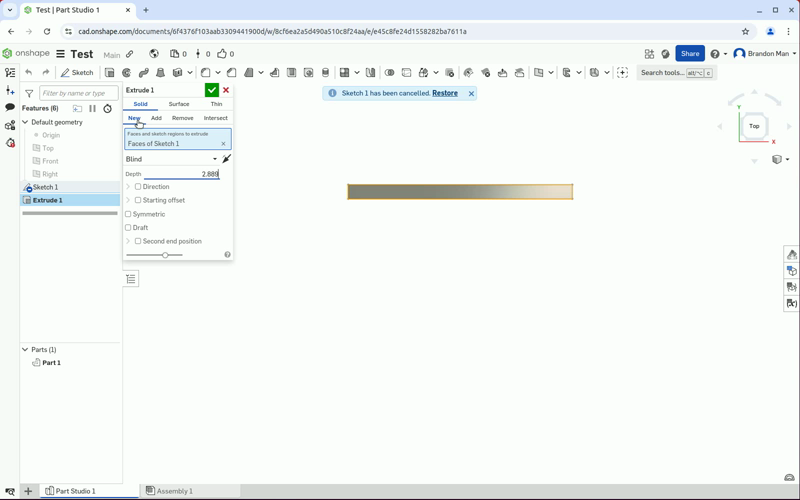
key(enter)
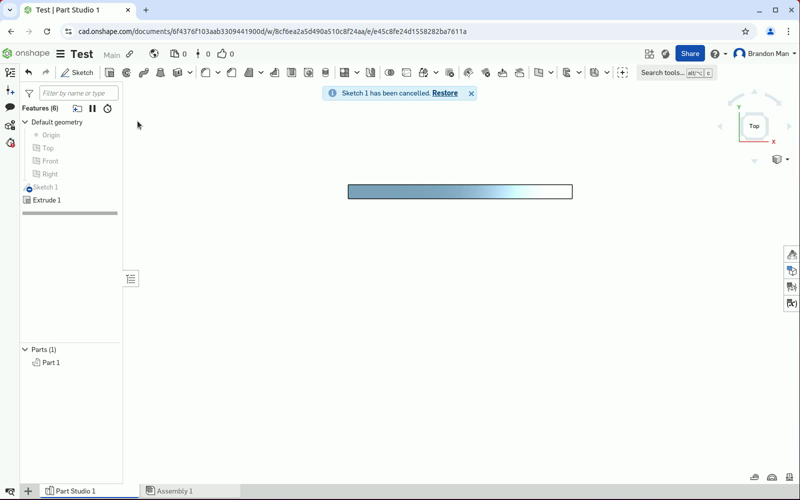
key(shift+h)
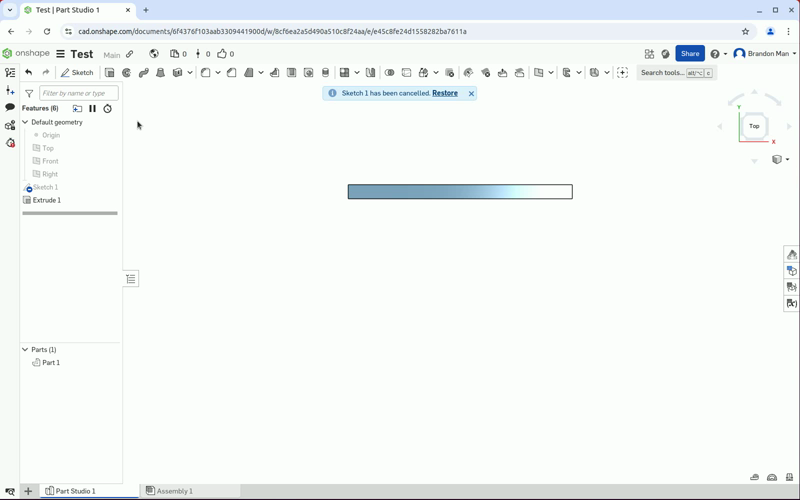
key(shift+h)
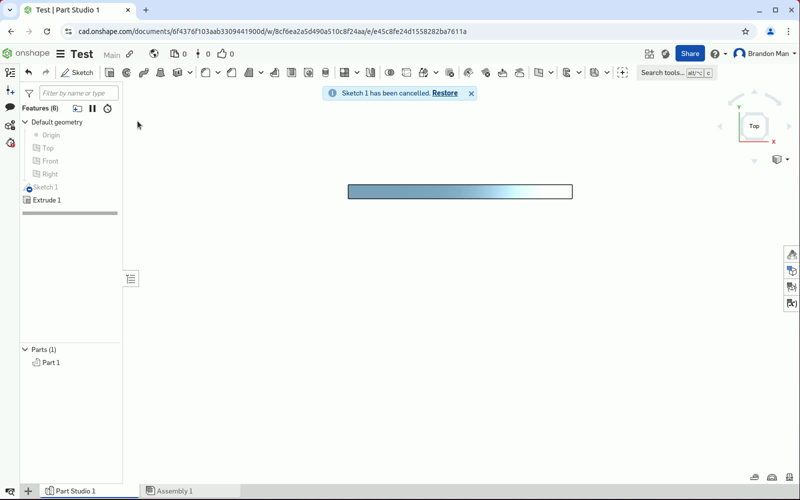
mouse_move(73, 189)
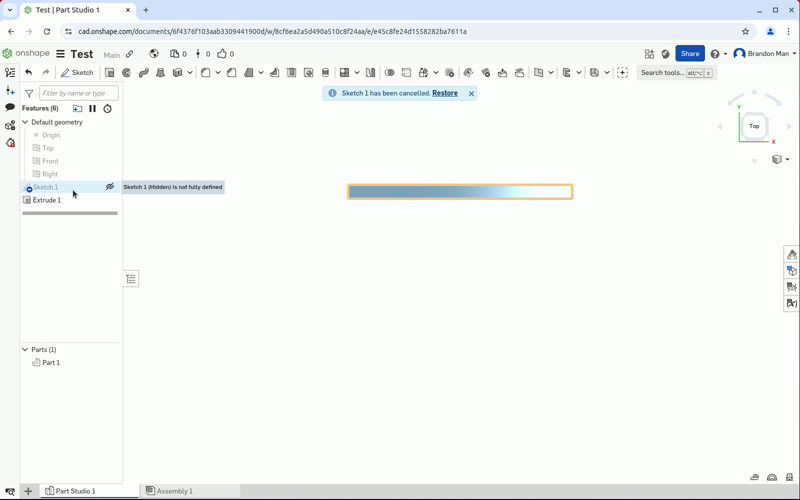
click(73, 189)
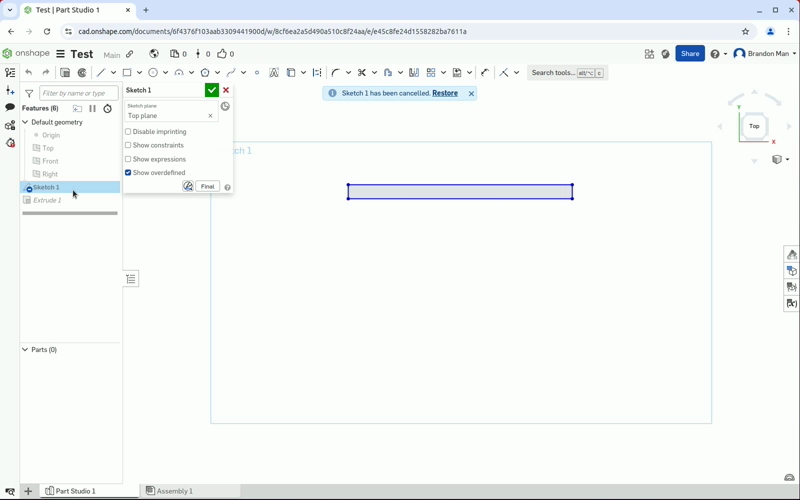
mouse_move(229, 92)
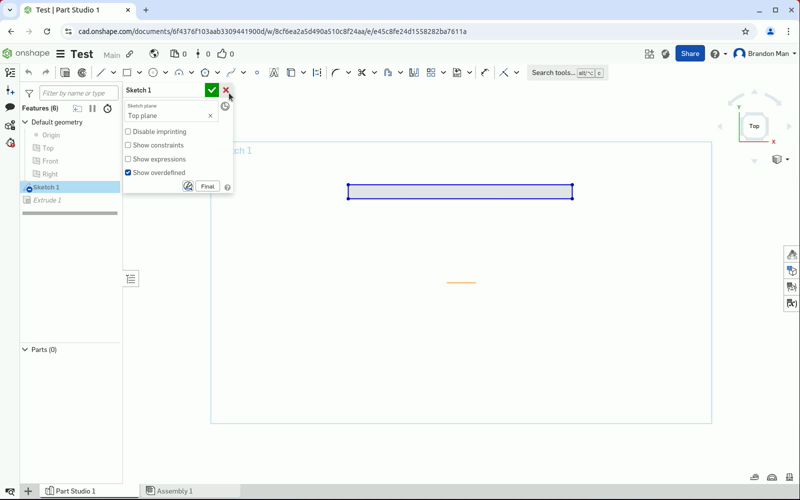
click(229, 92)
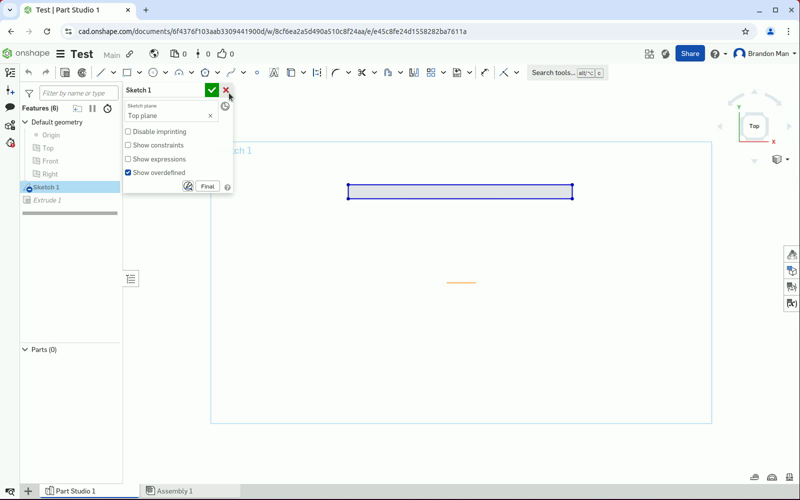
key(shift+s)
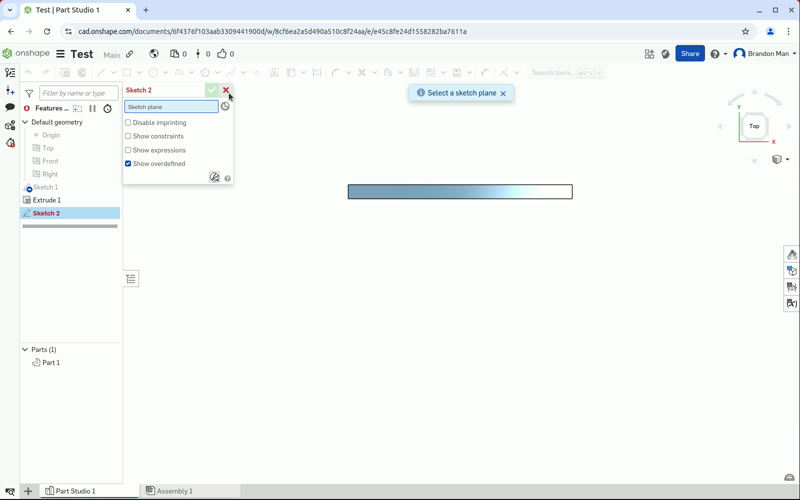
mouse_move(73, 150)
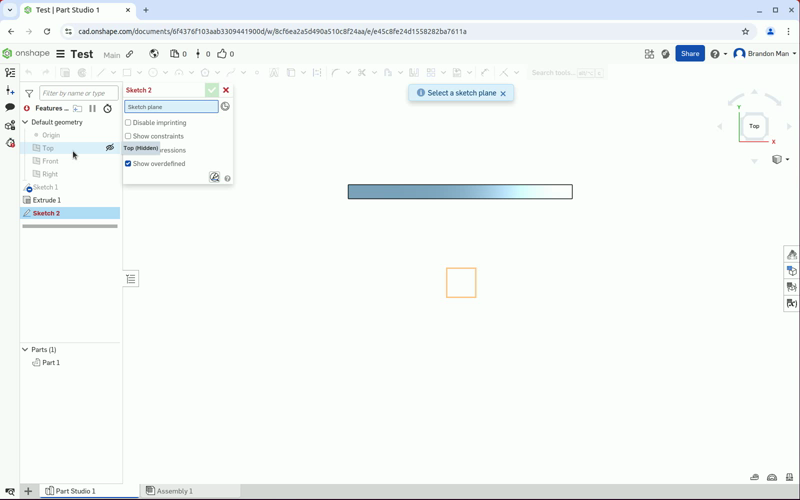
click(73, 150)
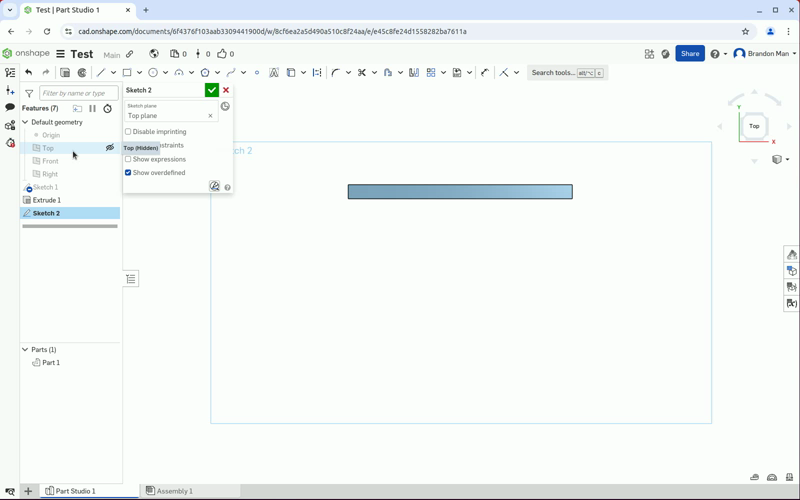
mouse_move(73, 352)
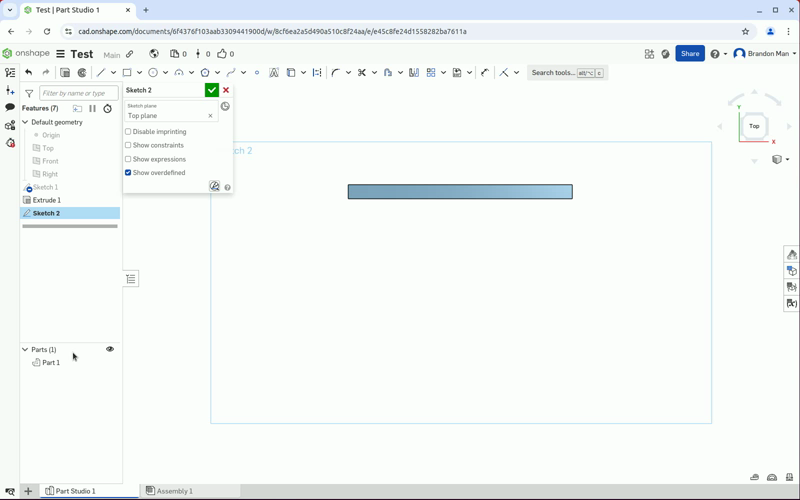
key(y)
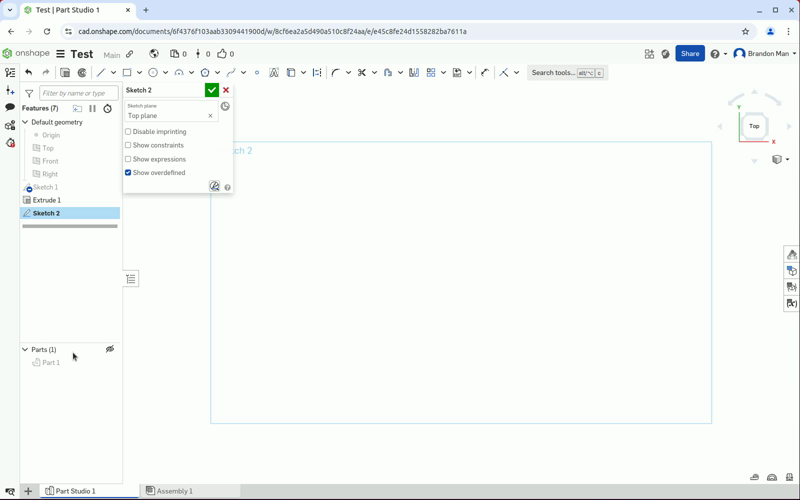
key(l)
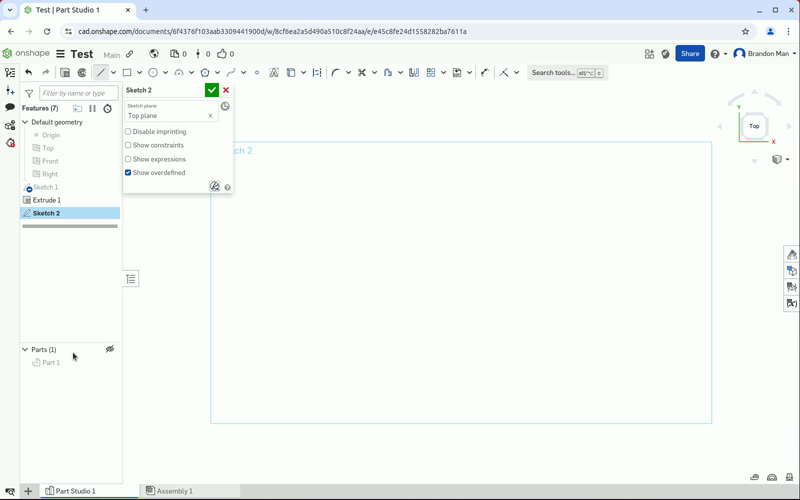
key_down(shift)
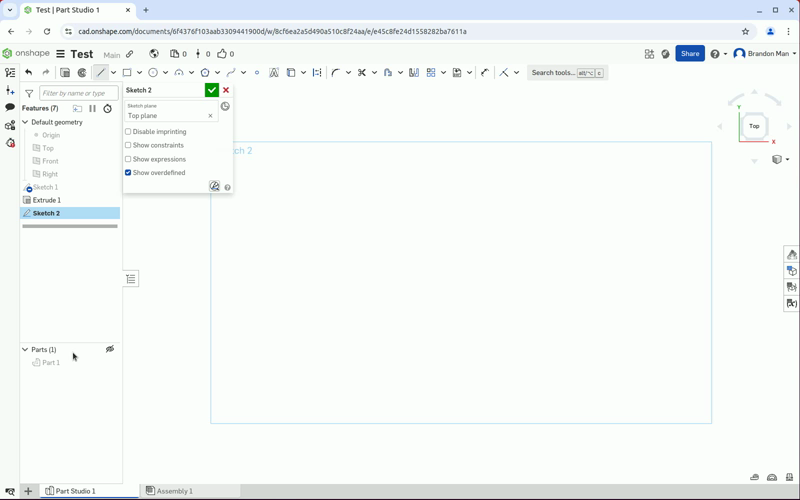
mouse_move(348, 367)
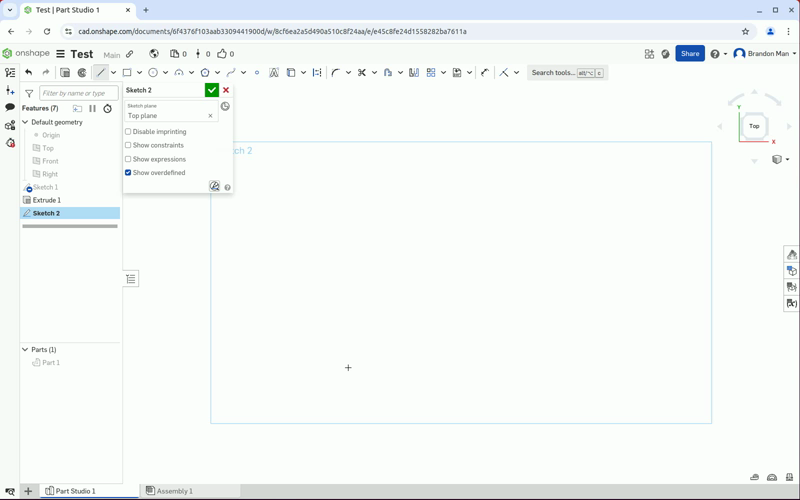
click(348, 367)
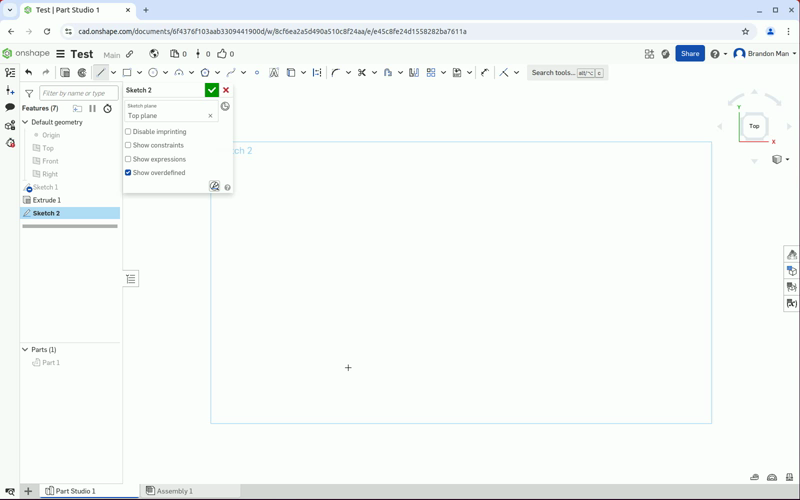
key_up(shift)
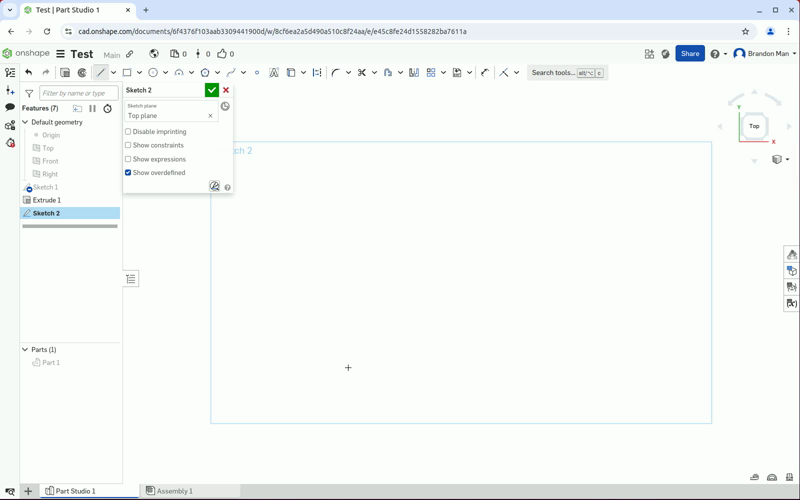
key_down(shift)
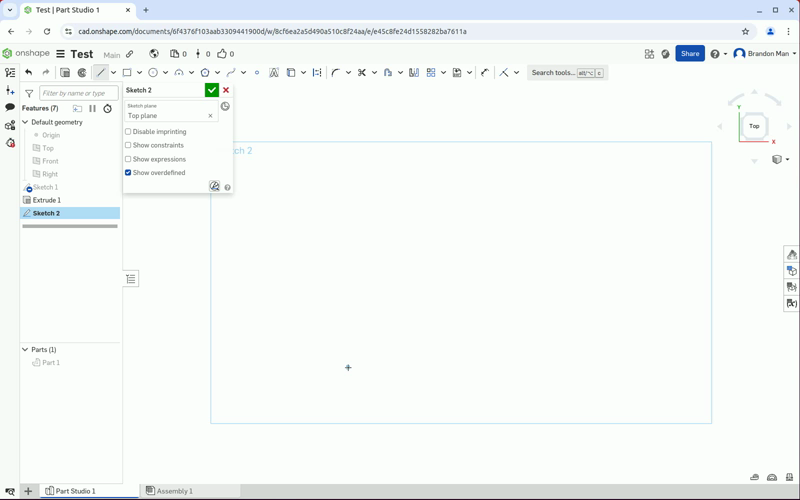
mouse_move(572, 367)
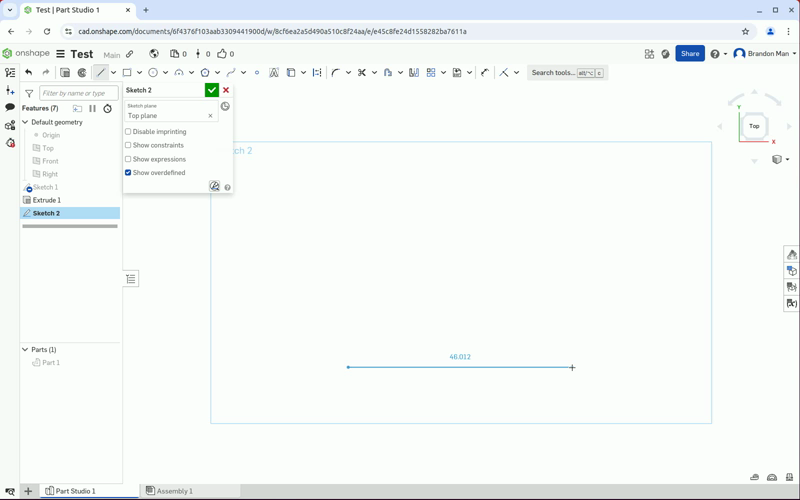
click(572, 367)
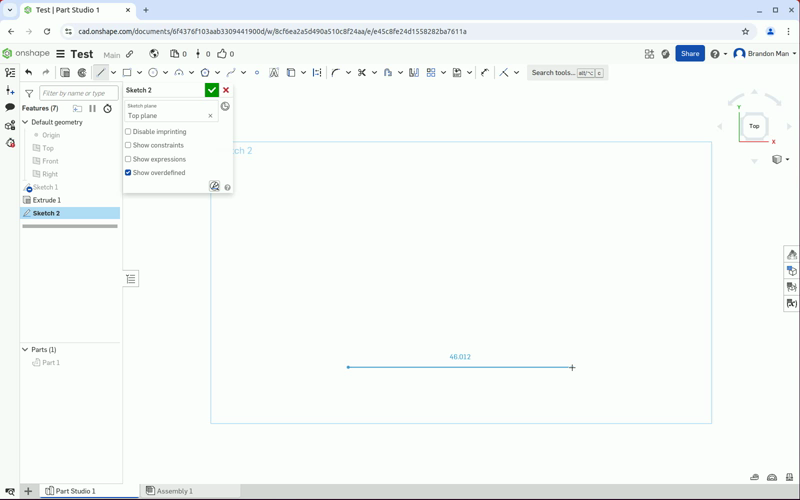
key_up(shift)
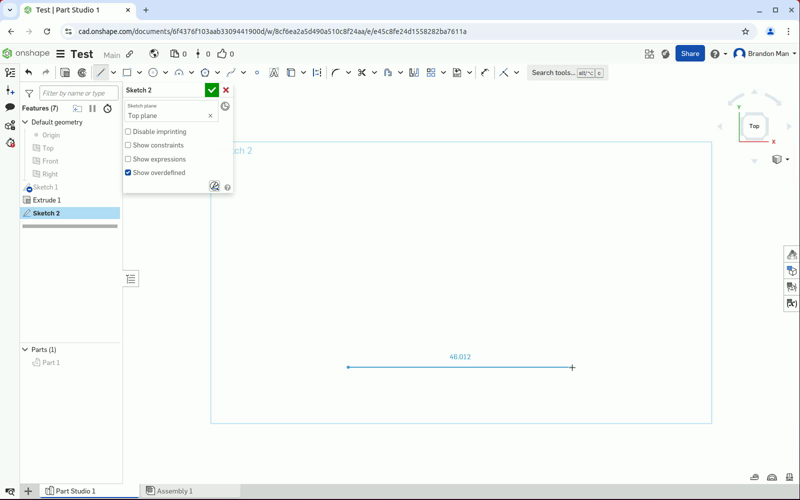
key_down(shift)
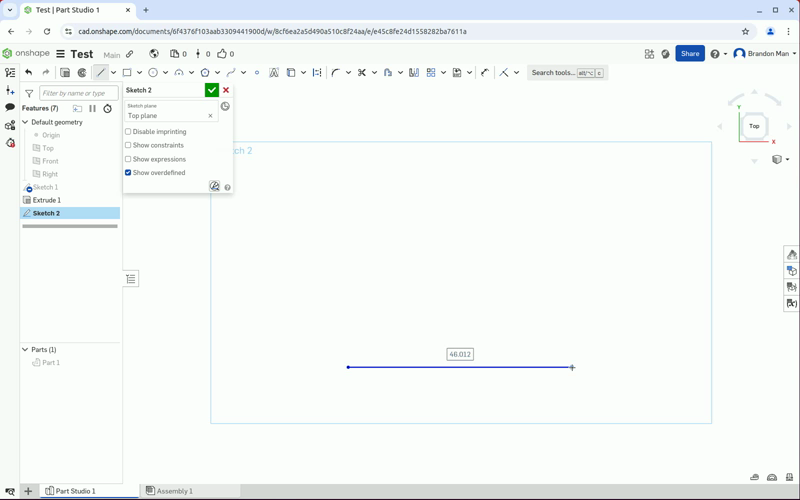
mouse_move(572, 199)
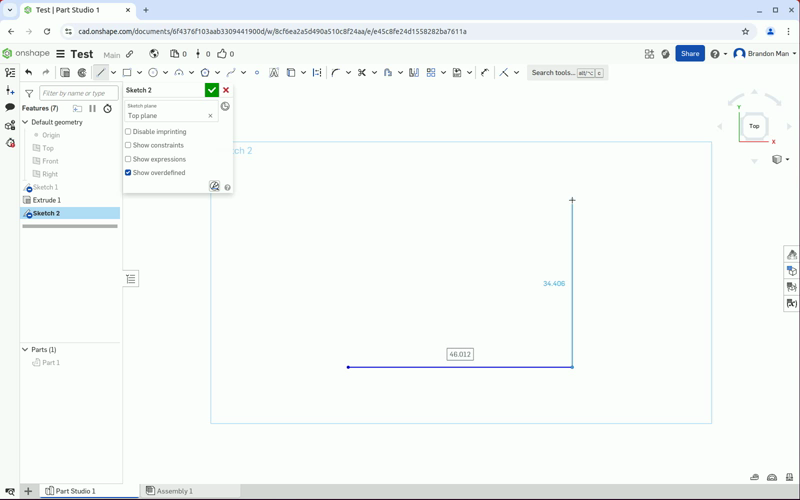
click(572, 199)
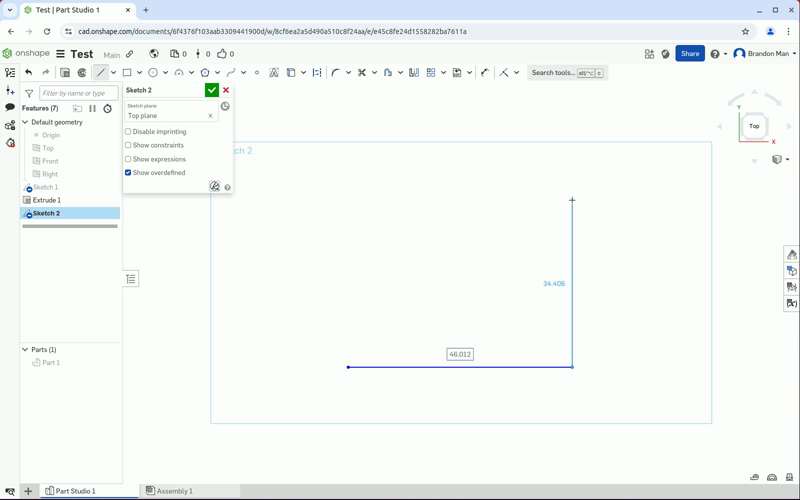
key_up(shift)
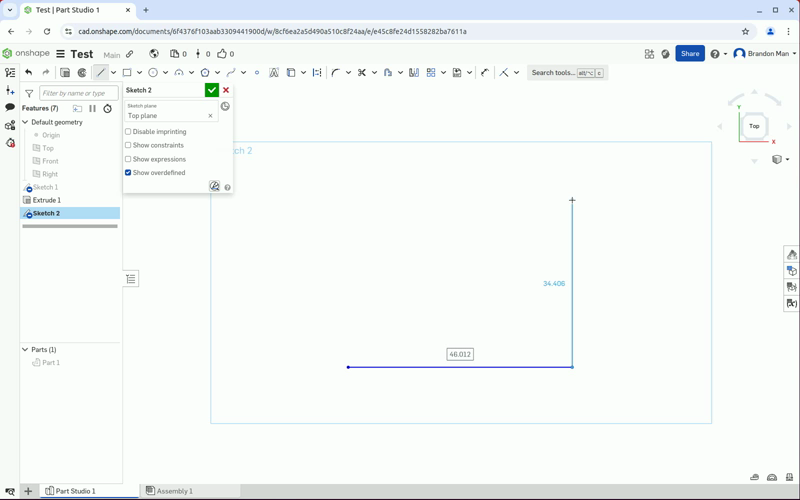
key_down(shift)
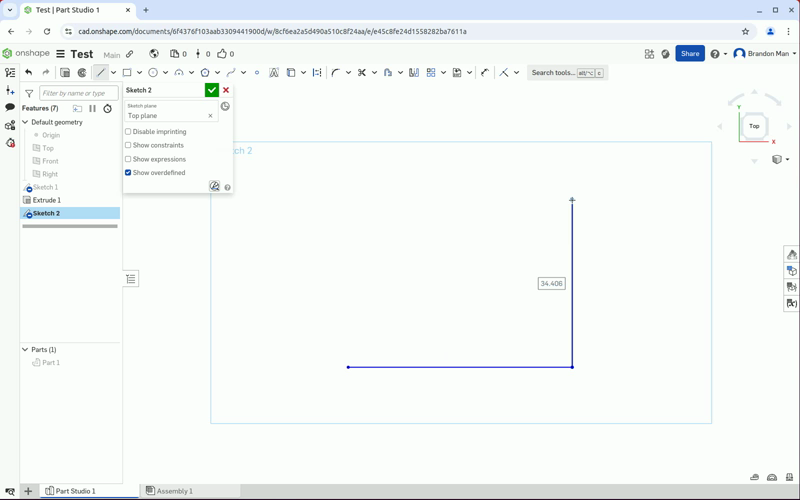
mouse_move(348, 199)
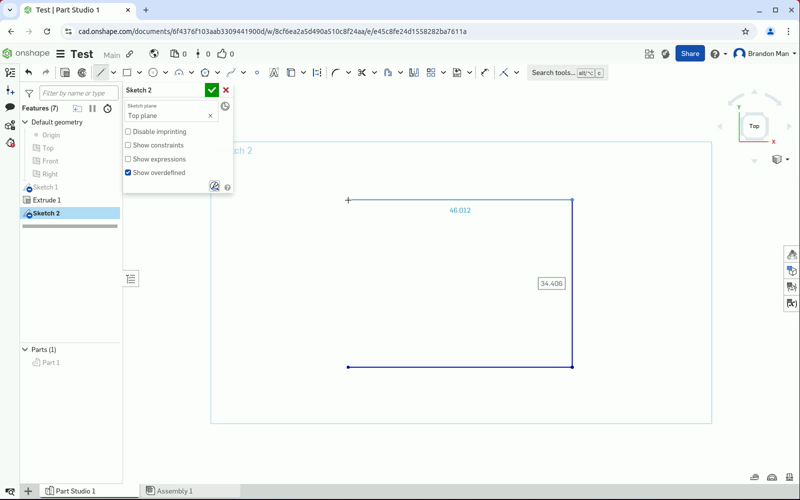
click(348, 199)
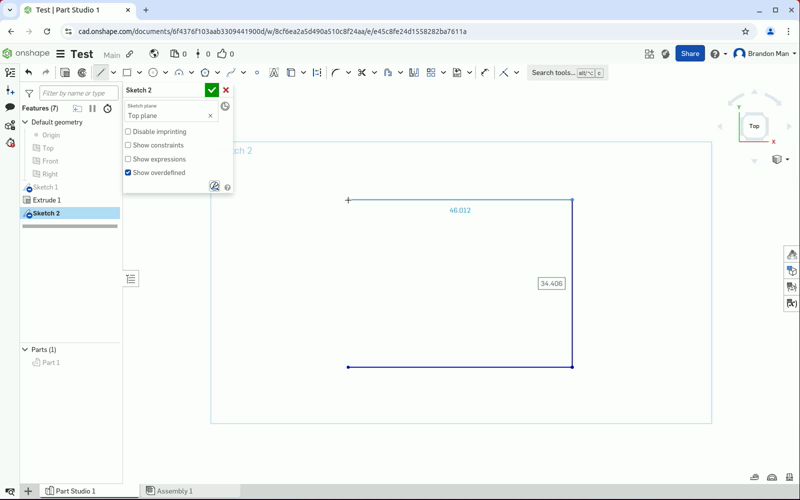
key_up(shift)
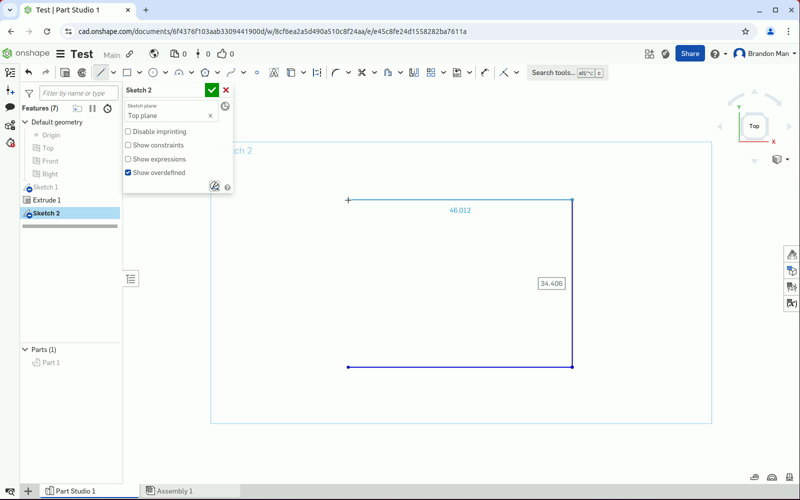
key_down(shift)
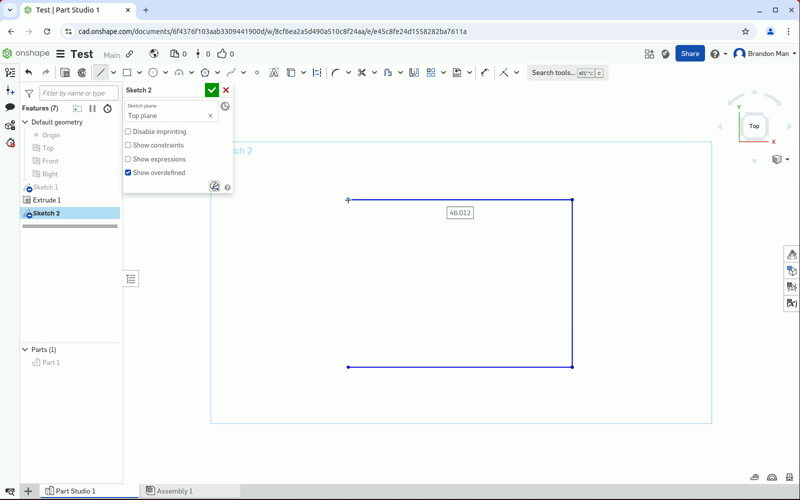
mouse_move(348, 367)
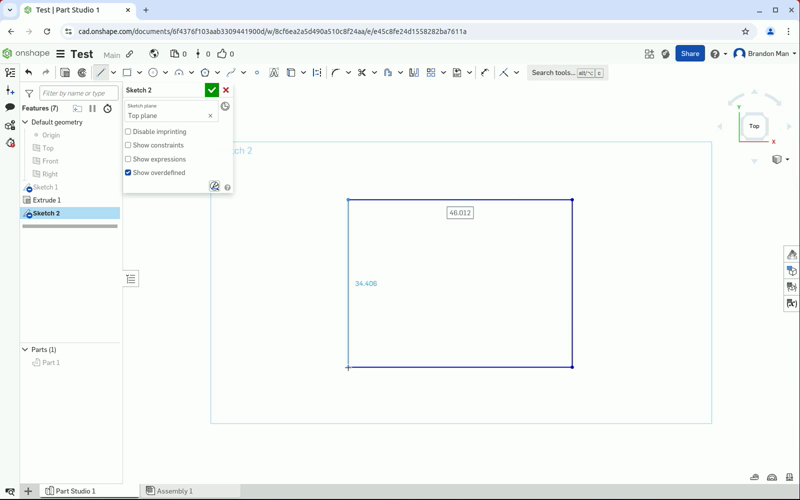
key_up(shift)
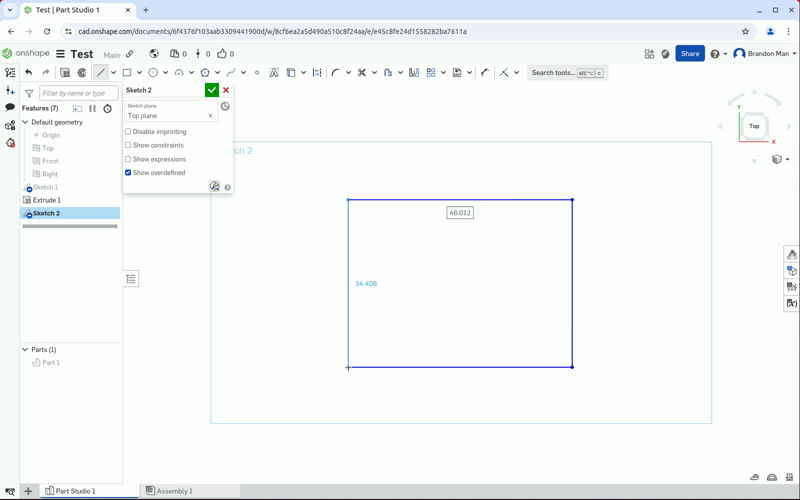
click(348, 367)
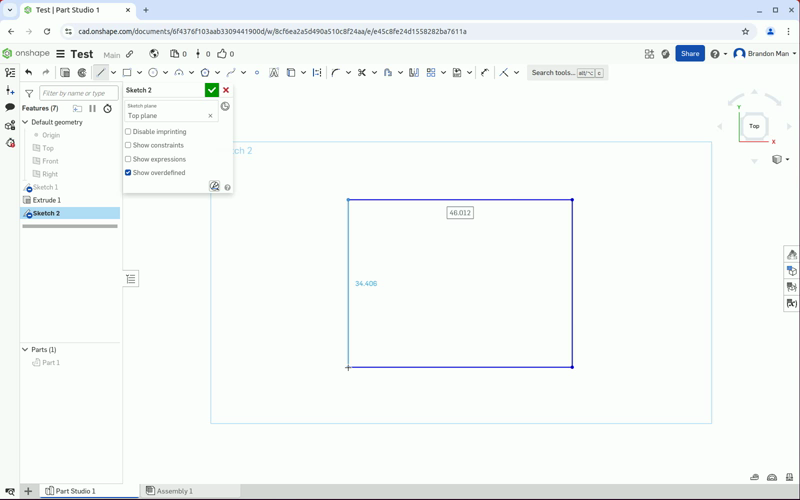
key(esc)
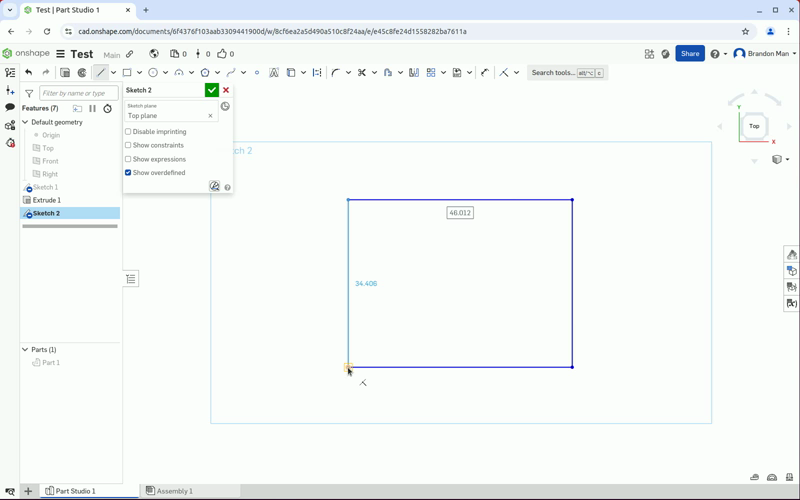
mouse_move(509, 301)
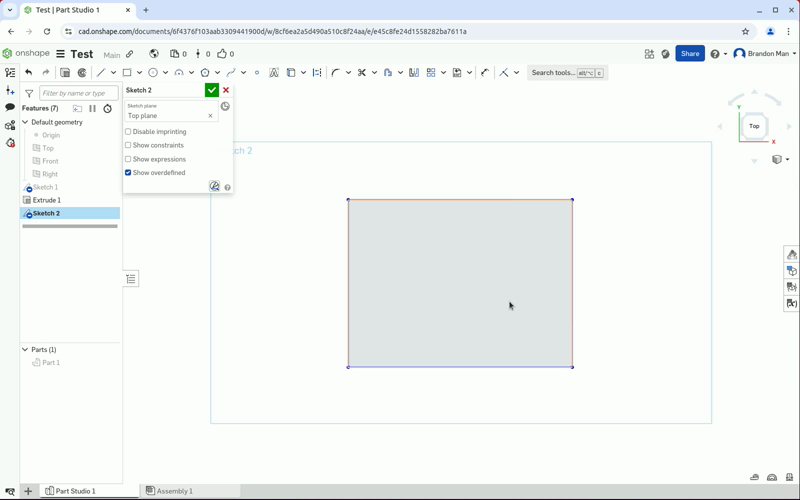
click(509, 301)
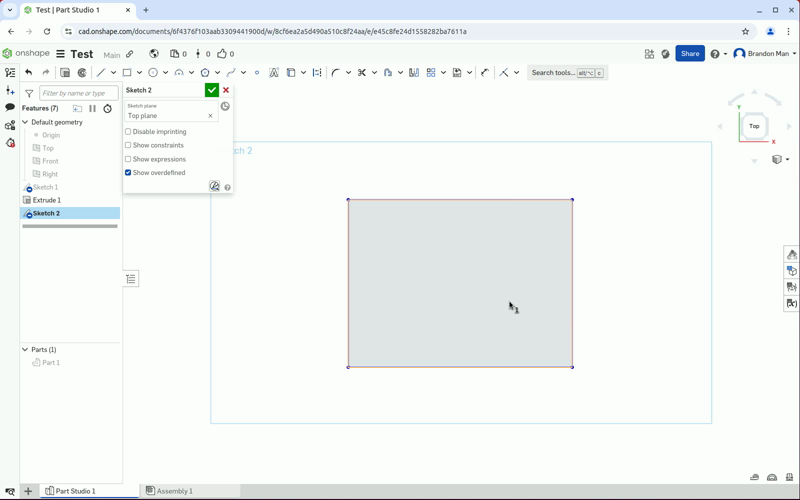
mouse_move(73, 352)
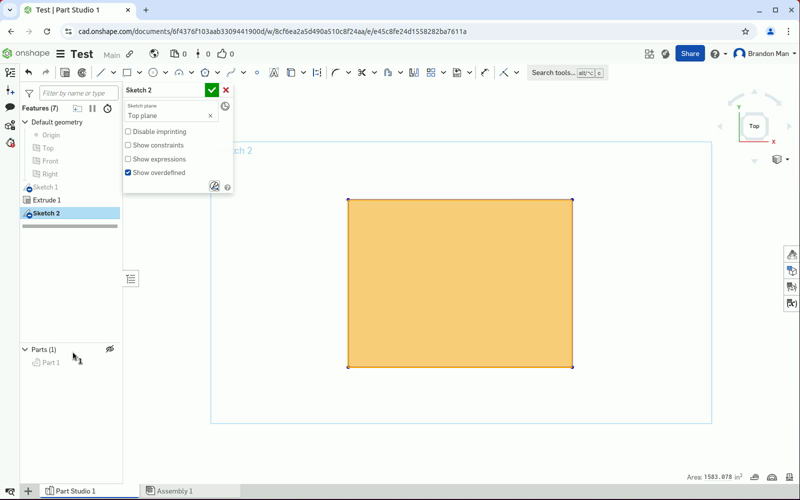
key(shift+y)
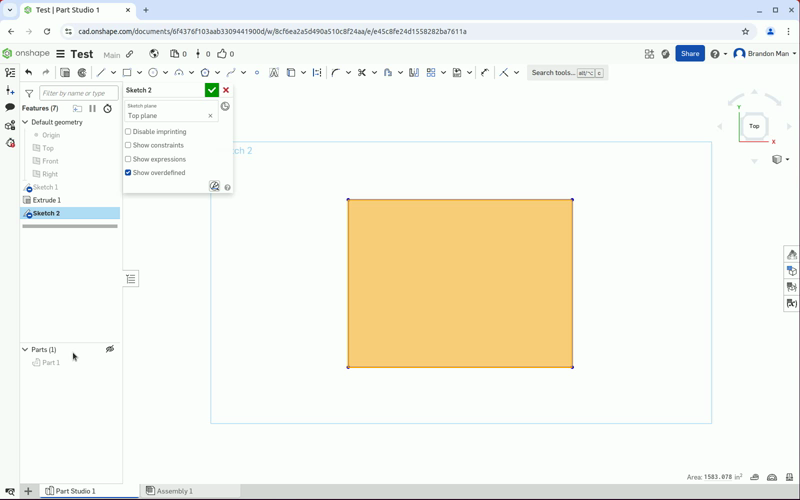
key(shift+e)
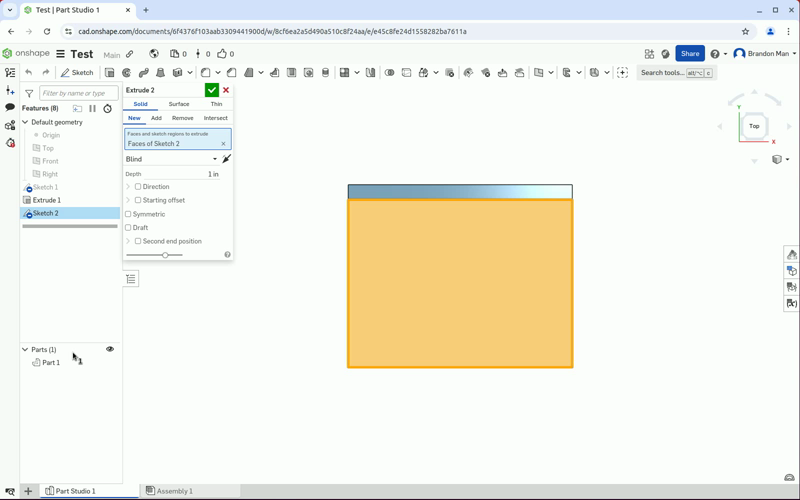
mouse_move(143, 106)
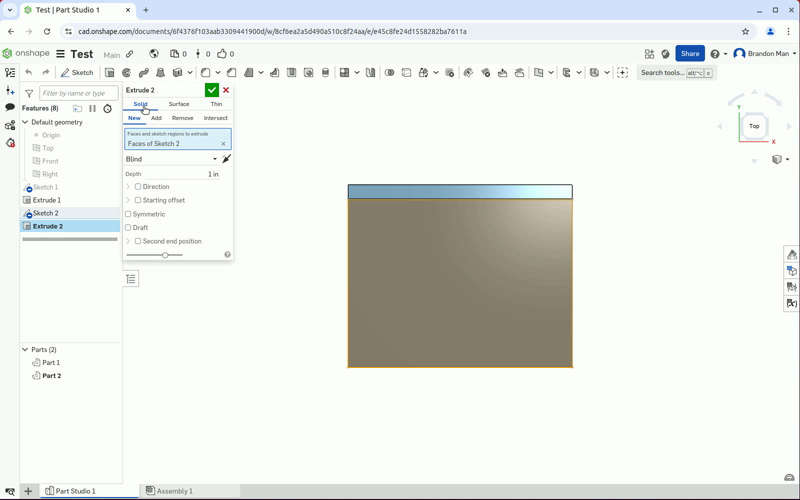
click(143, 106)
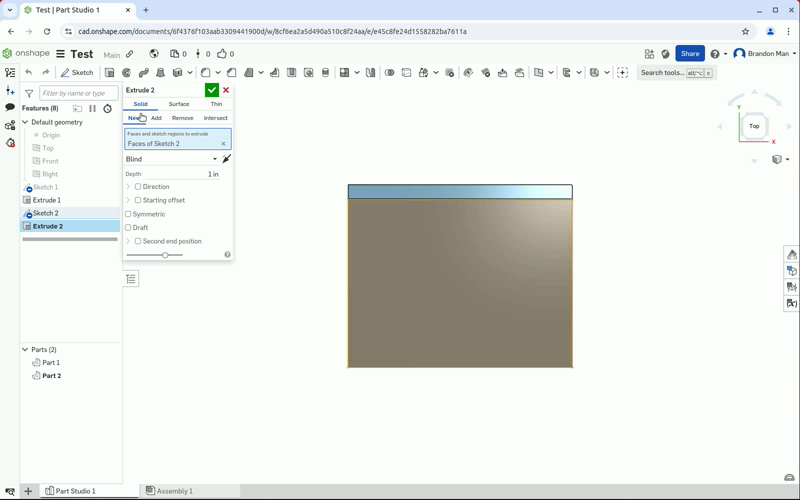
mouse_move(137, 120)
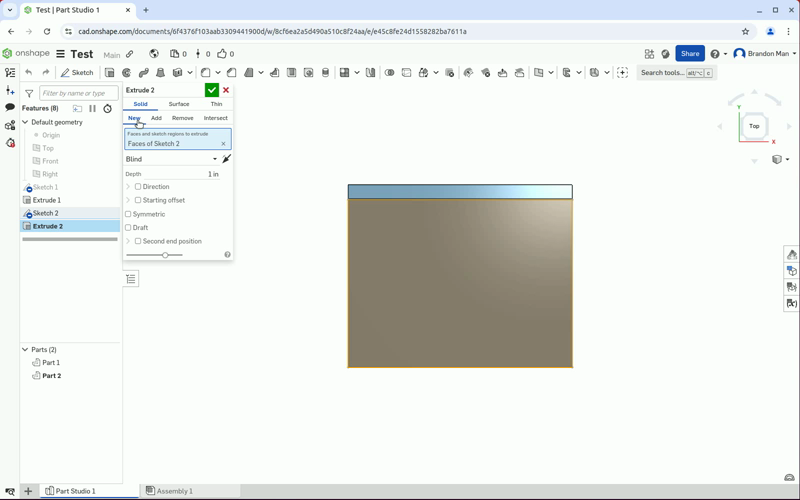
click(137, 120)
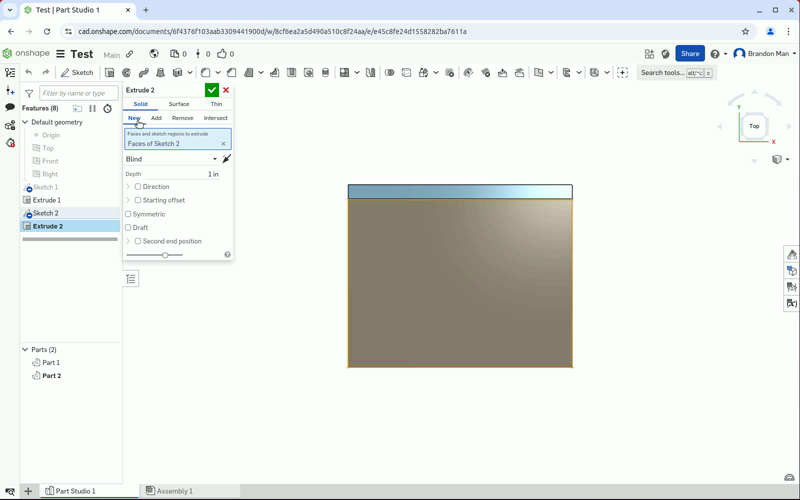
key(tab, 4)
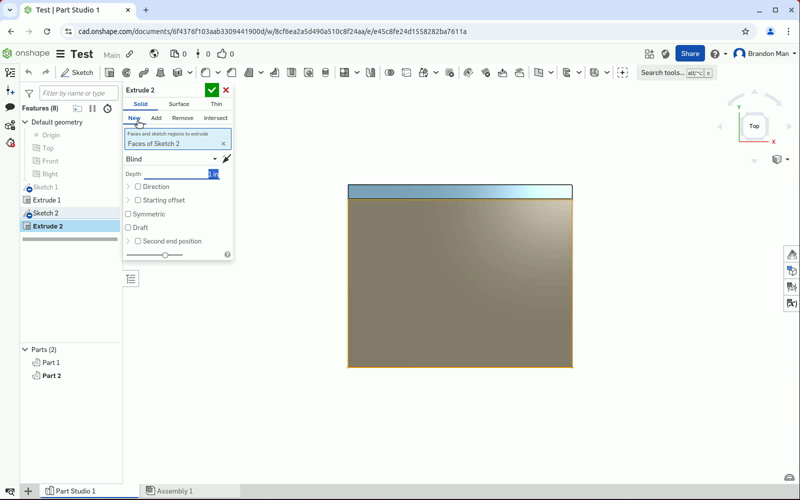
text(2.889)
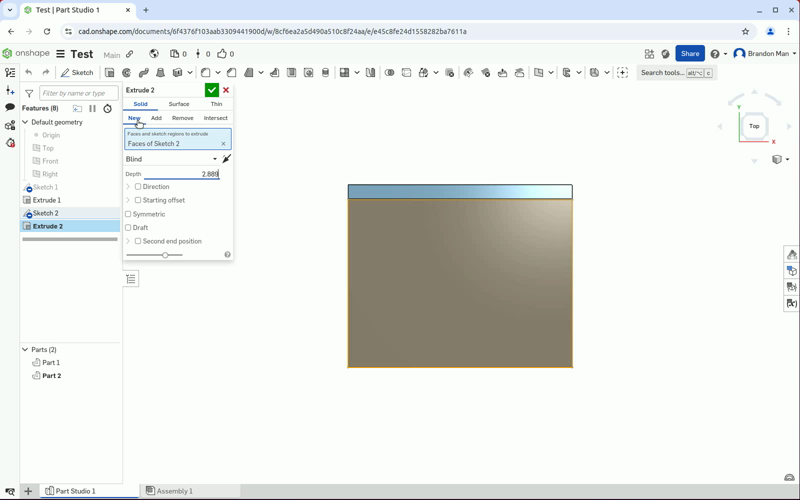
key(enter)
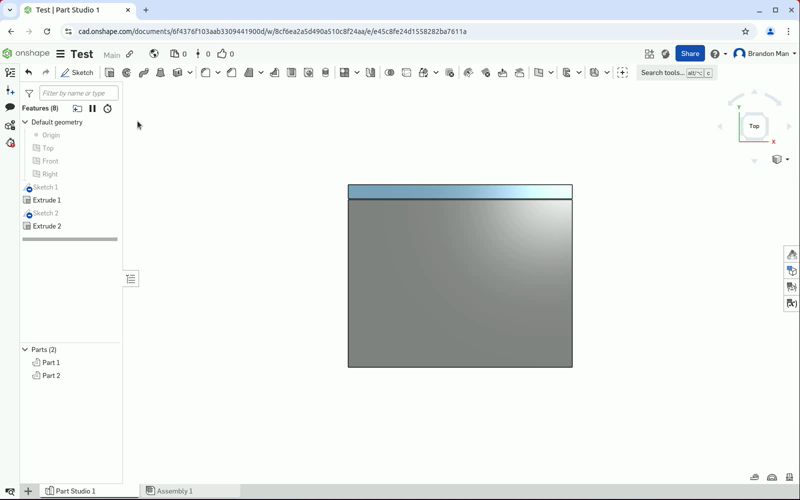
key(shift+h)
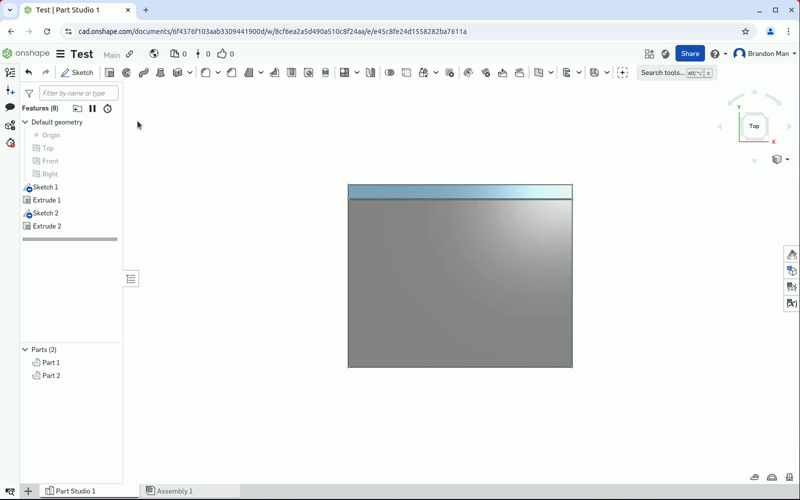
key(shift+h)
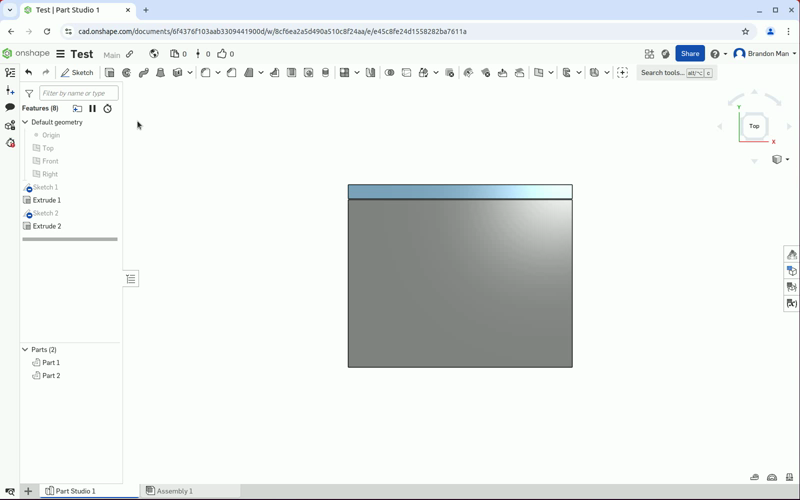
mouse_move(73, 189)
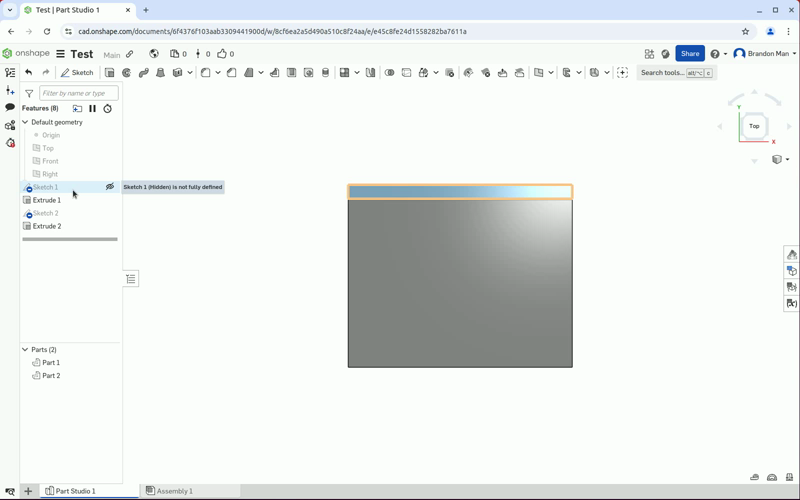
click(73, 189)
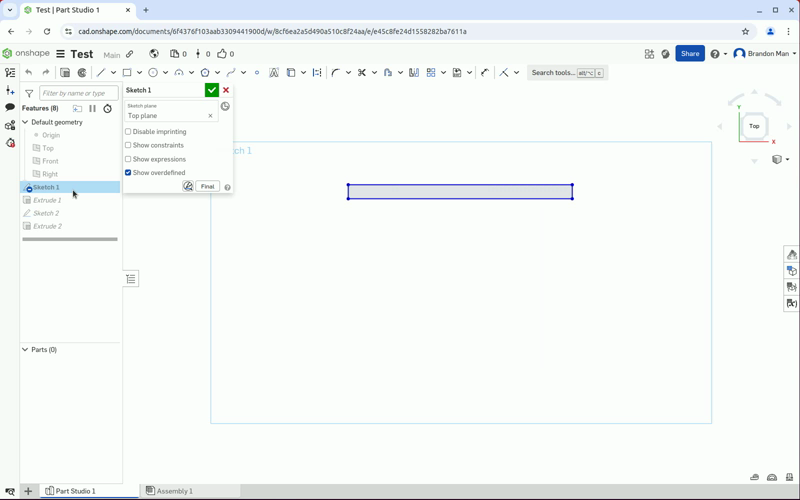
mouse_move(229, 92)
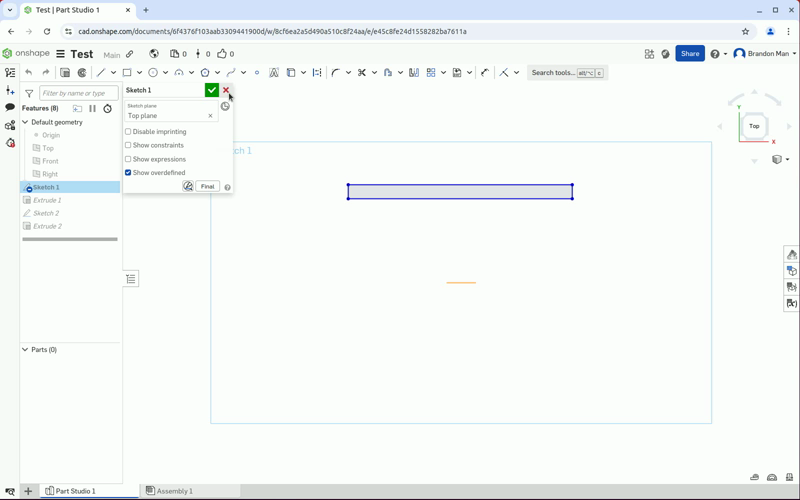
click(229, 92)
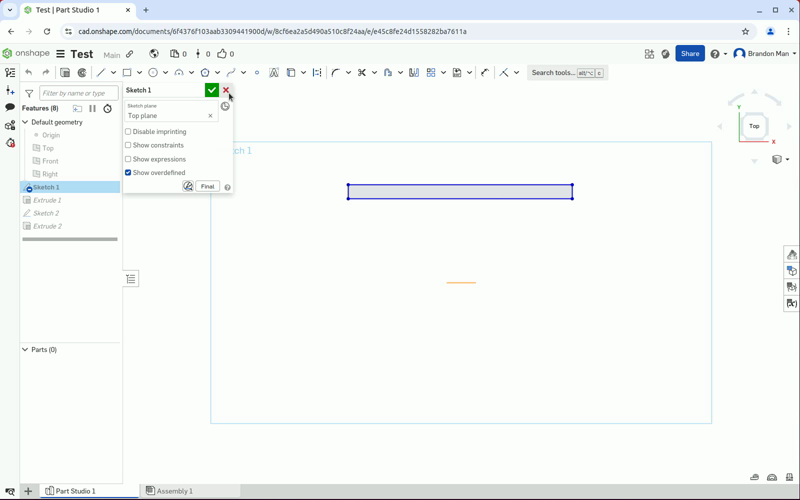
key(shift+s)
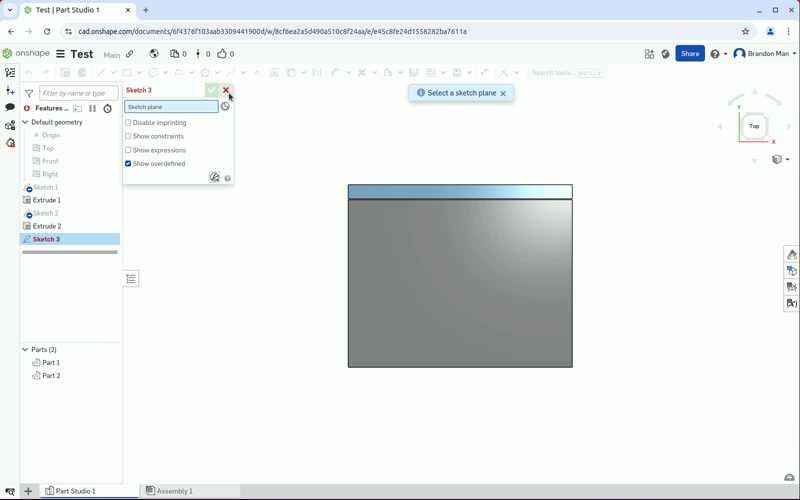
mouse_move(73, 150)
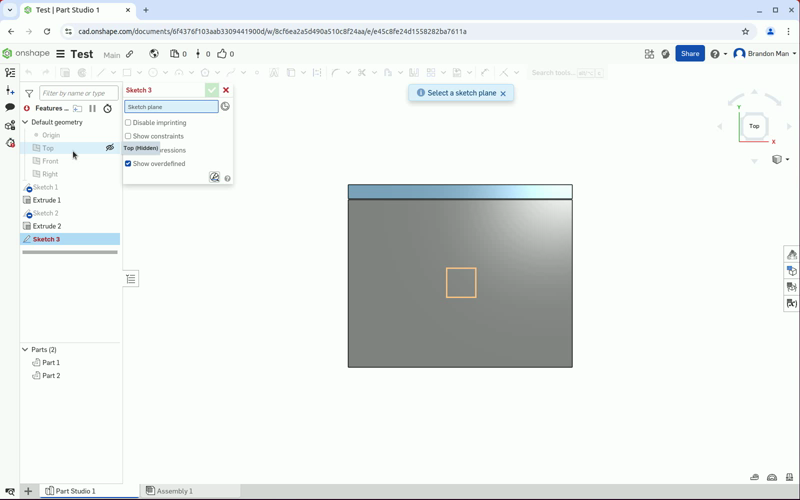
click(73, 150)
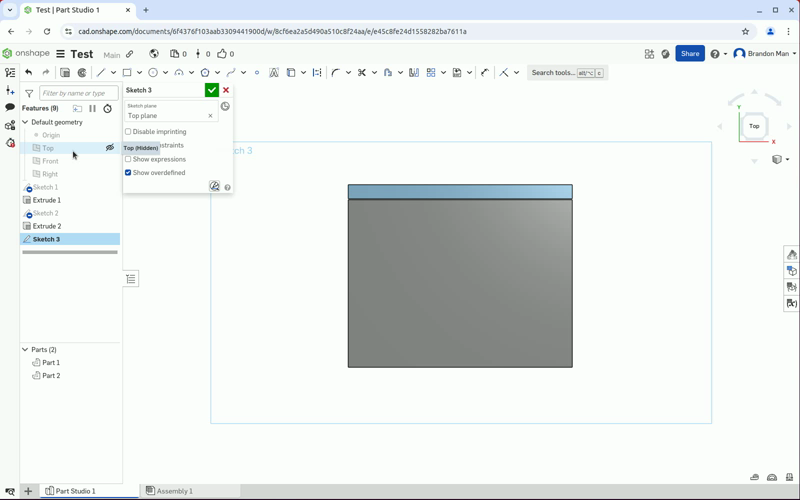
mouse_move(73, 352)
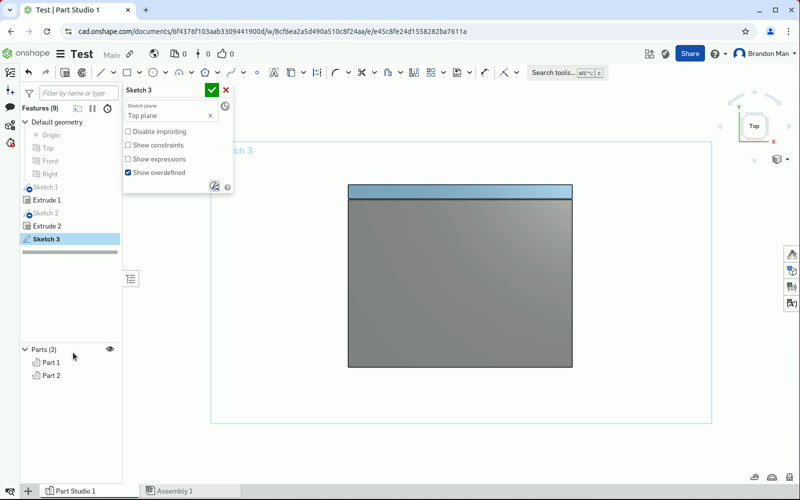
key(y)
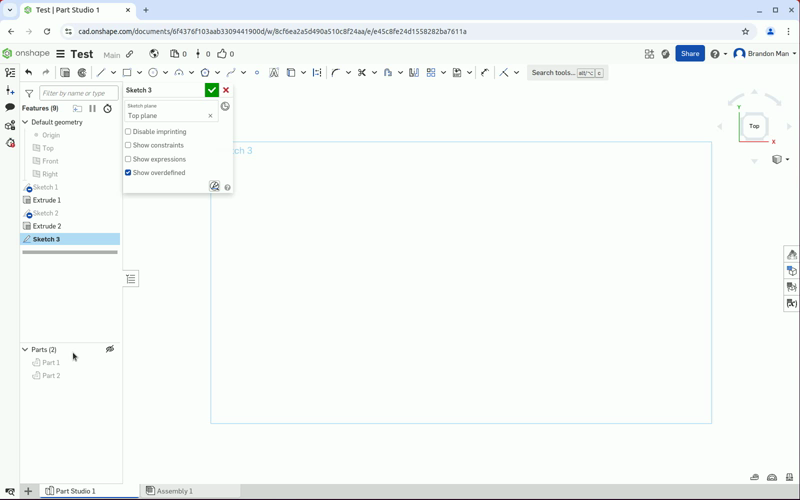
key(l)
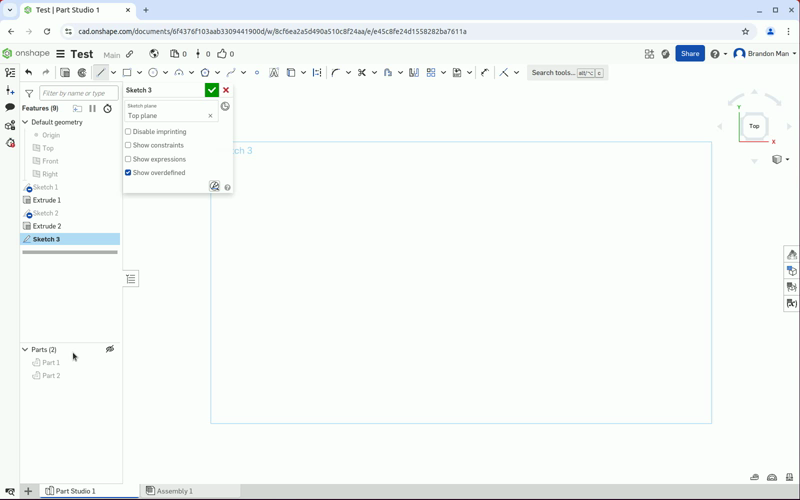
key_down(shift)
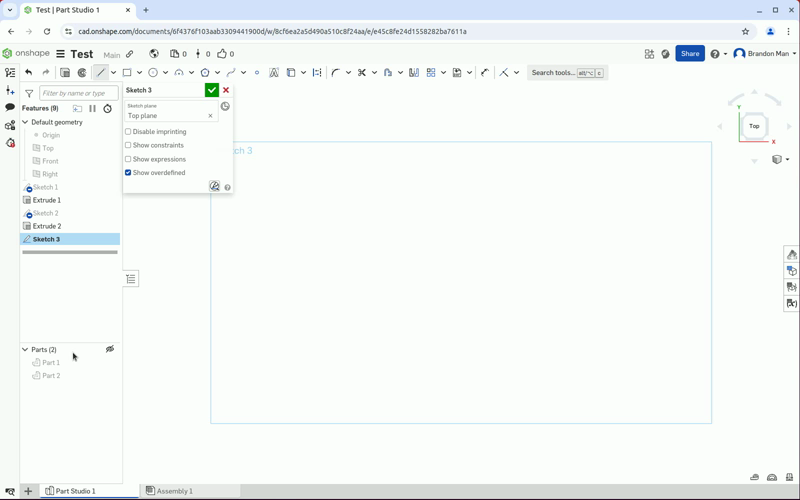
mouse_move(348, 381)
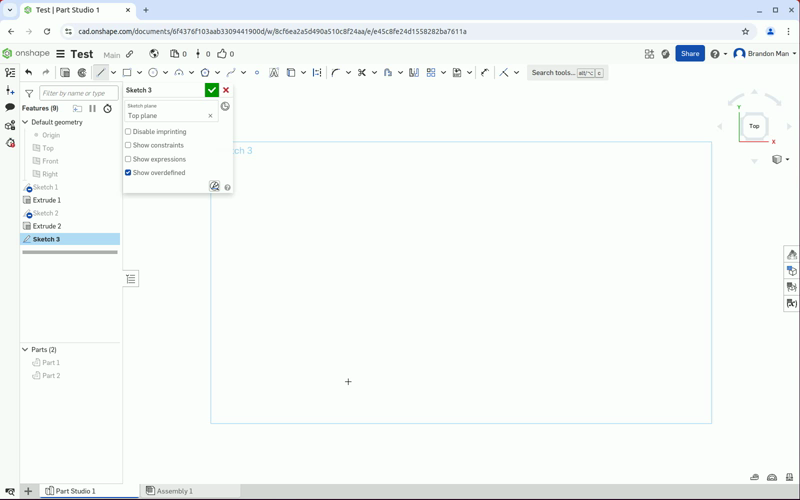
click(348, 381)
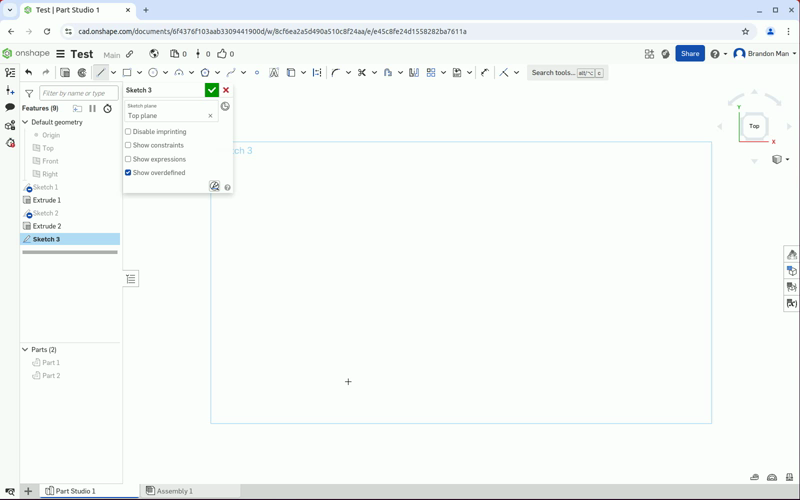
key_up(shift)
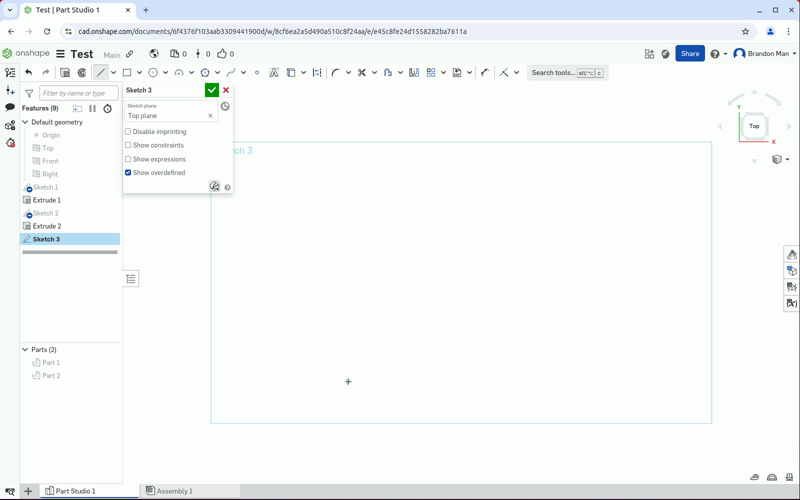
key_down(shift)
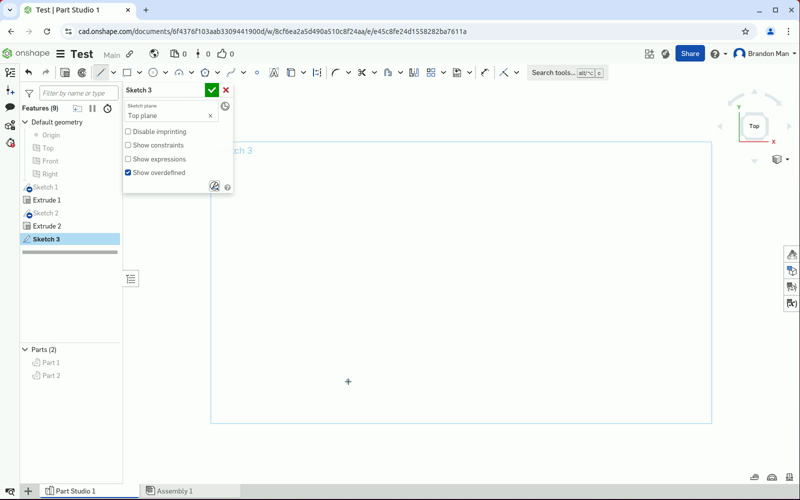
mouse_move(572, 381)
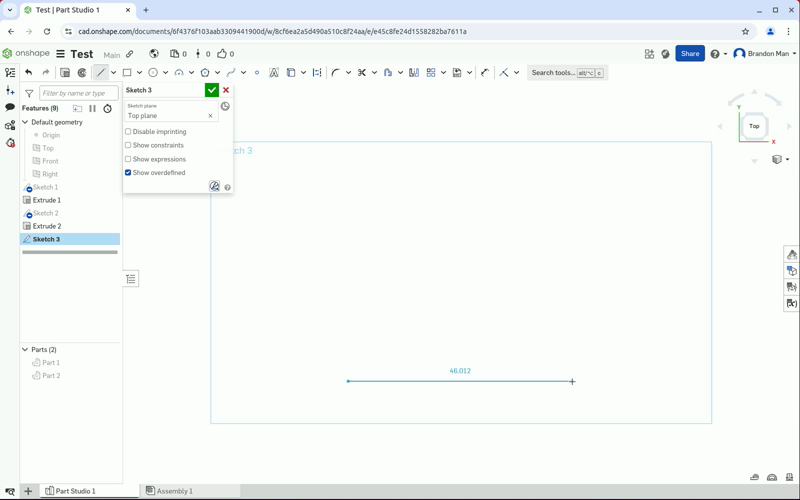
click(572, 381)
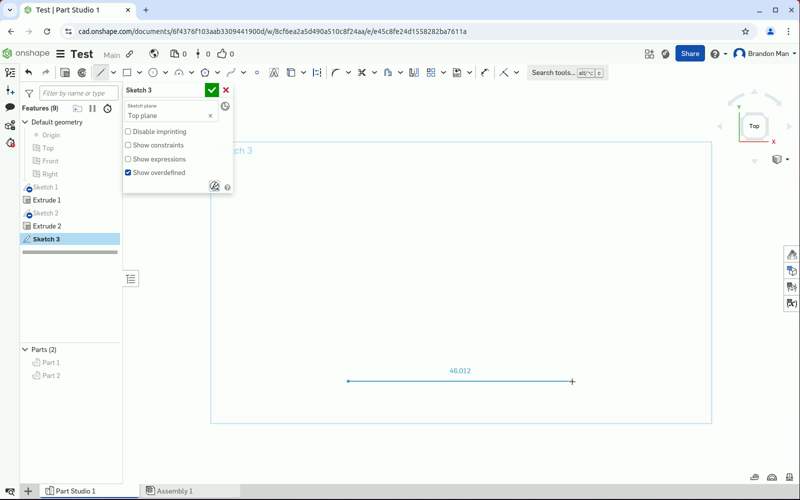
key_up(shift)
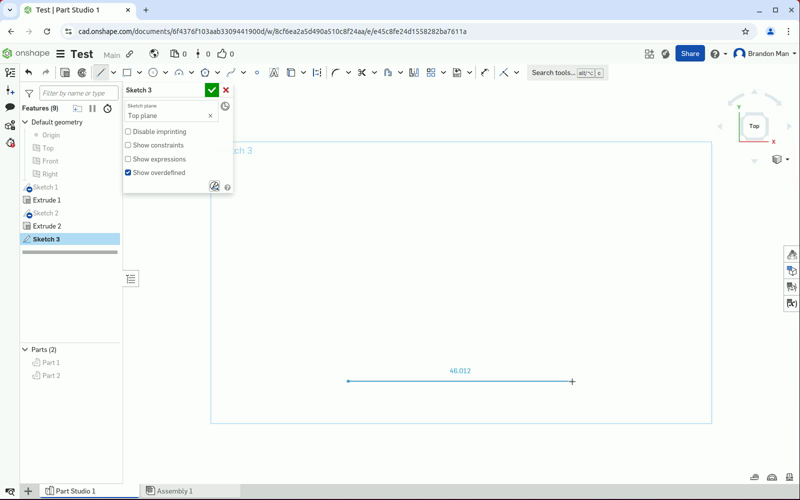
key_down(shift)
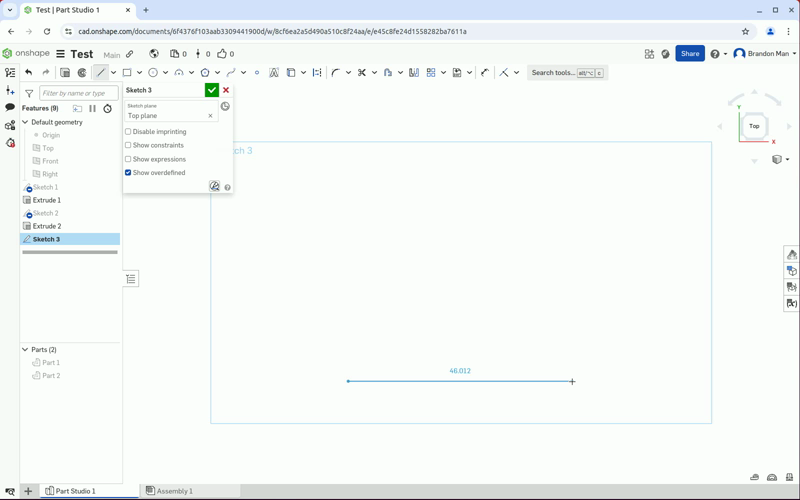
mouse_move(589, 381)
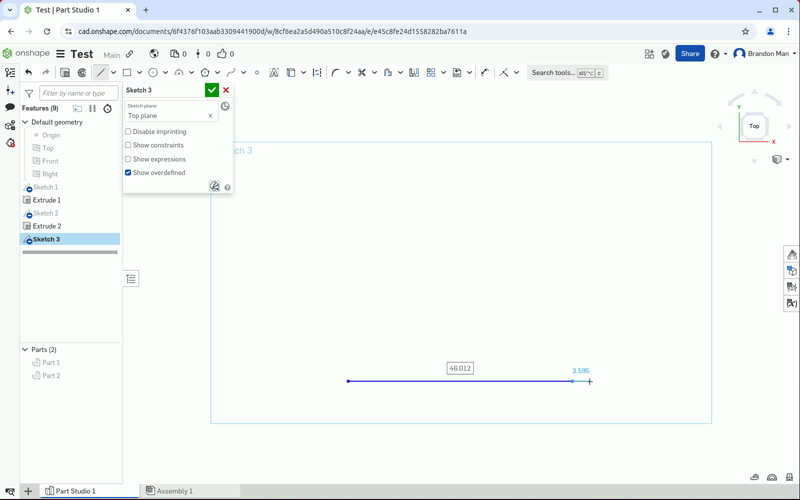
mouse_move(572, 367)
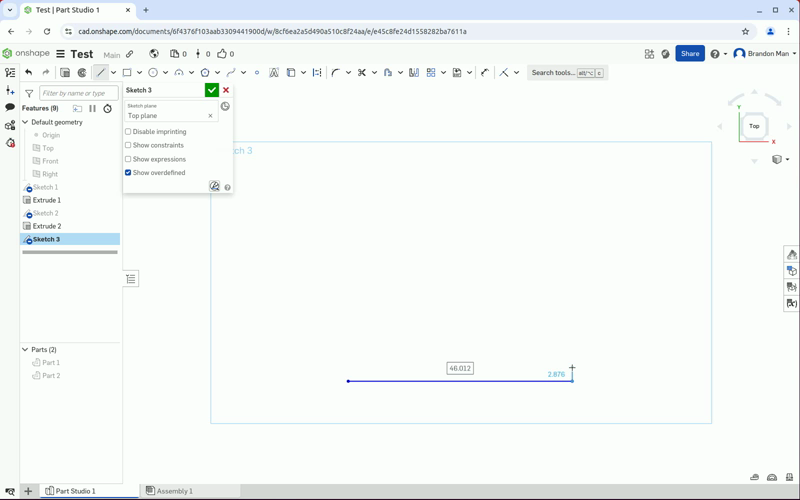
click(572, 367)
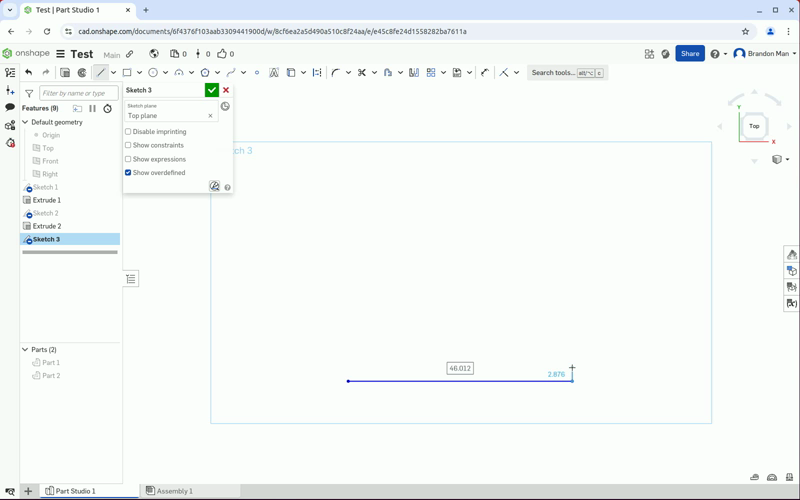
key_up(shift)
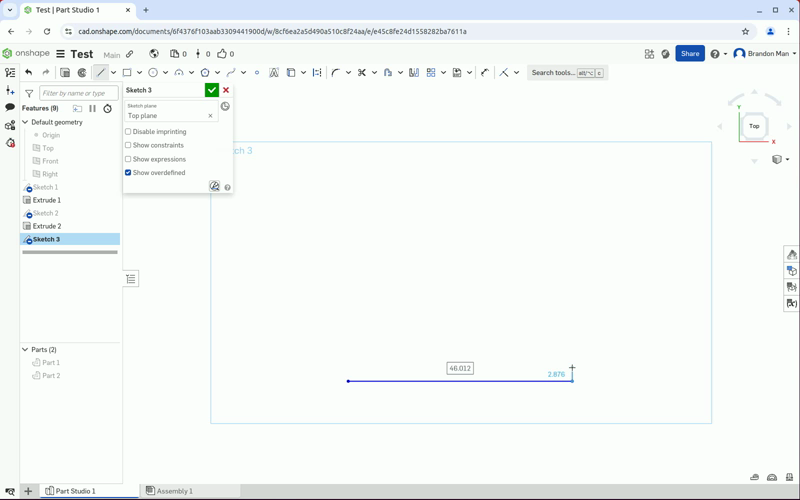
key_down(shift)
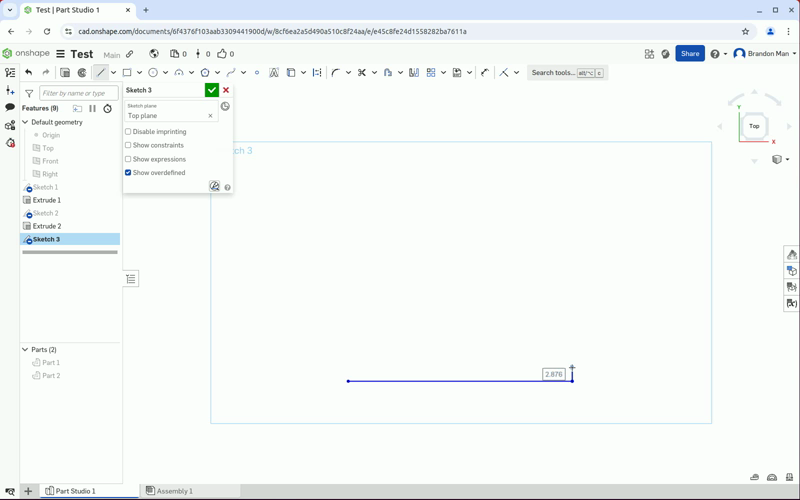
mouse_move(348, 367)
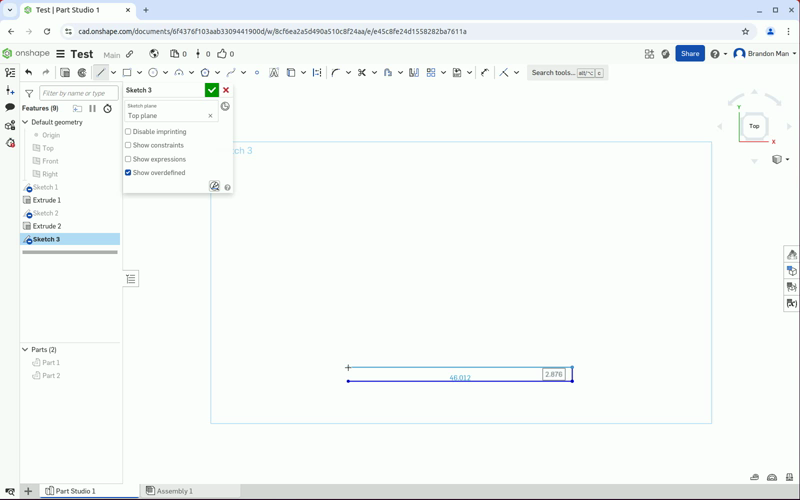
click(348, 367)
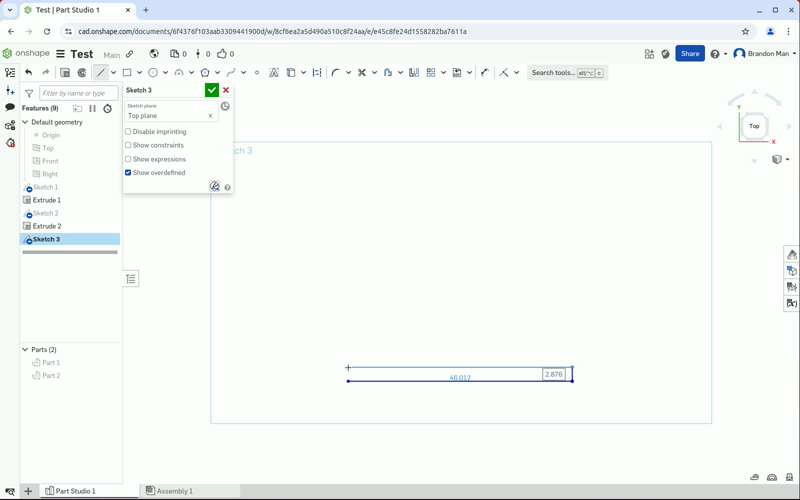
key_up(shift)
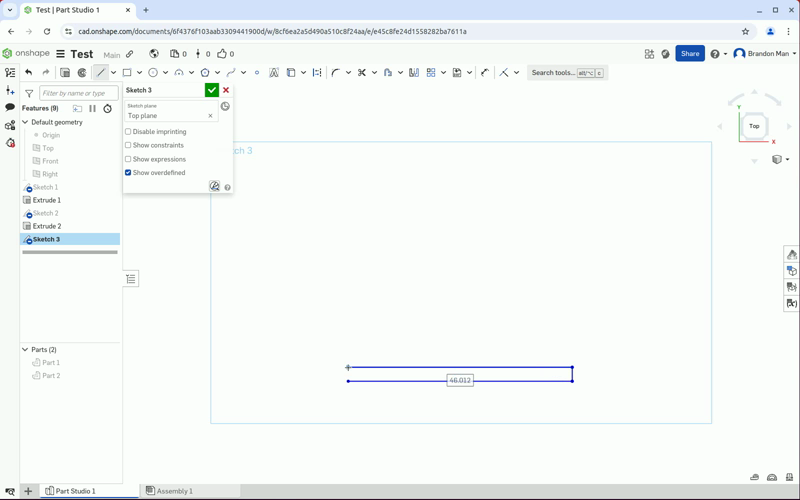
mouse_move(378, 367)
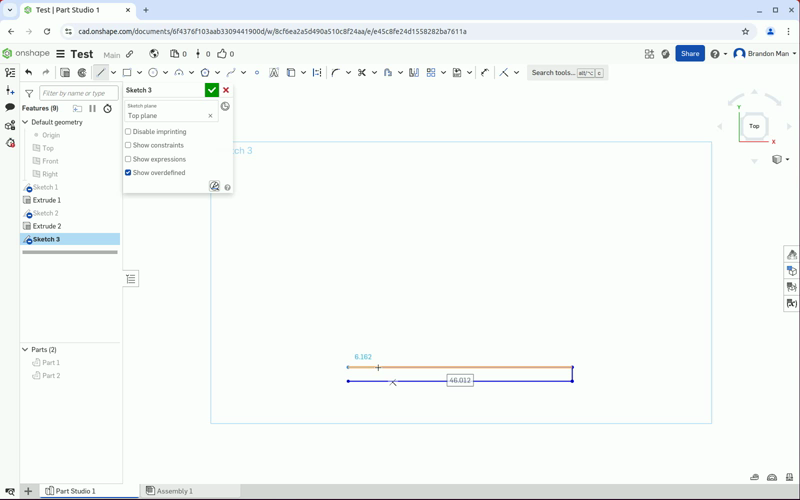
key_down(shift)
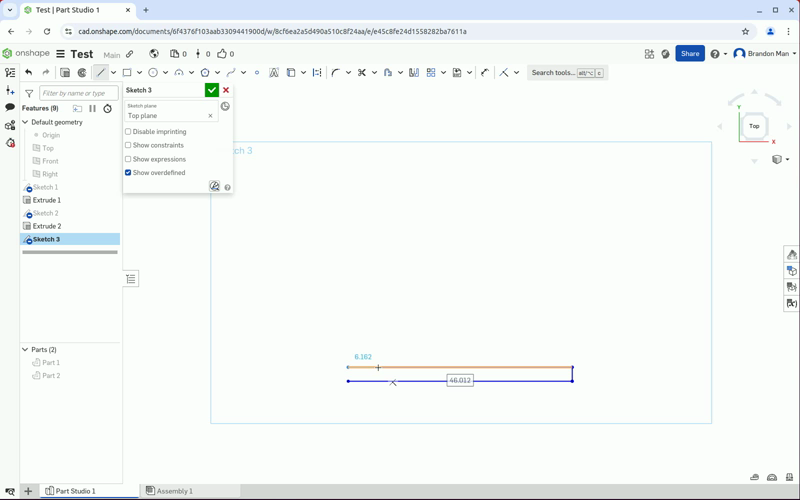
mouse_move(348, 381)
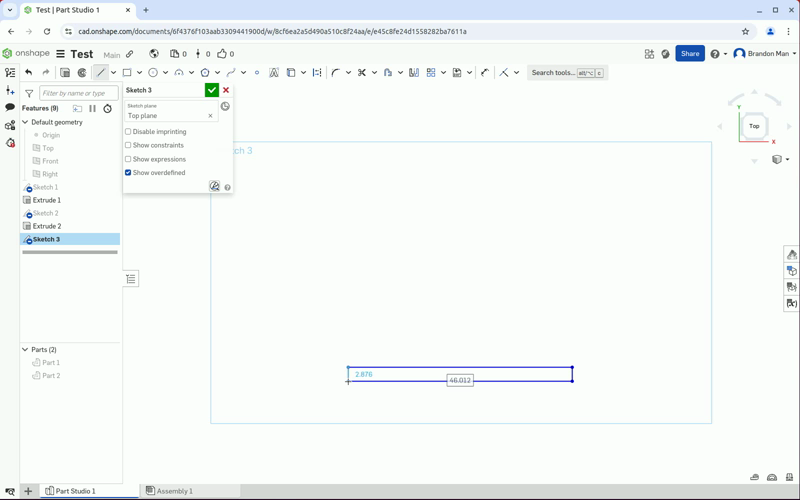
key_up(shift)
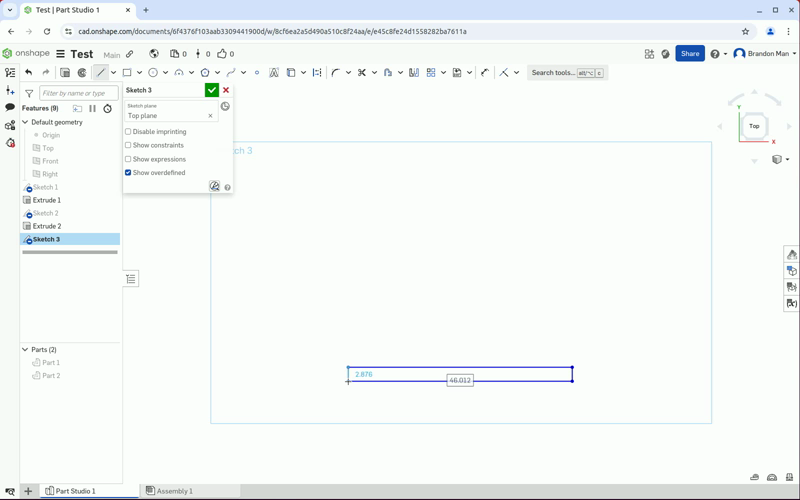
click(348, 381)
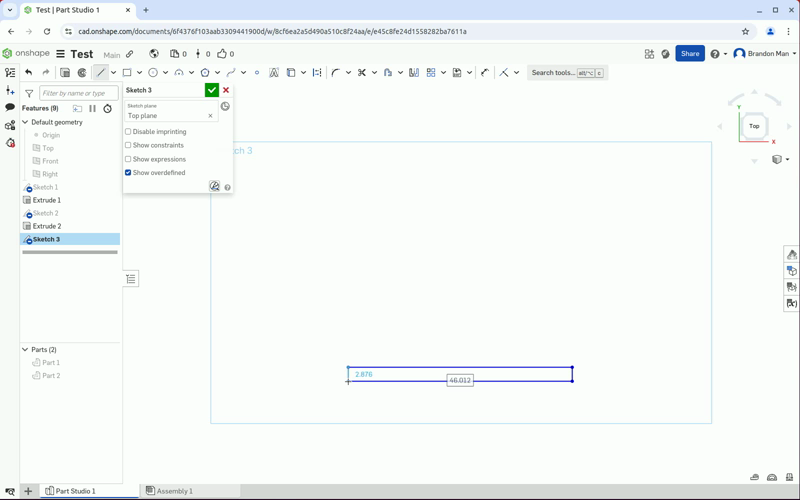
key(esc)
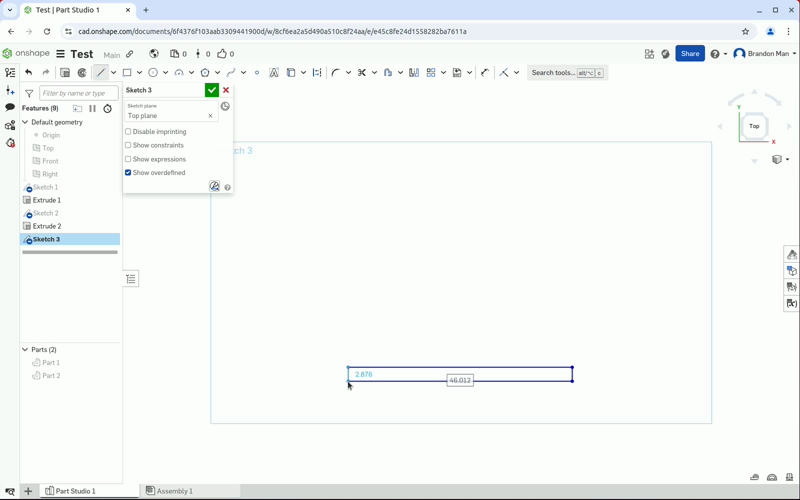
mouse_move(528, 376)
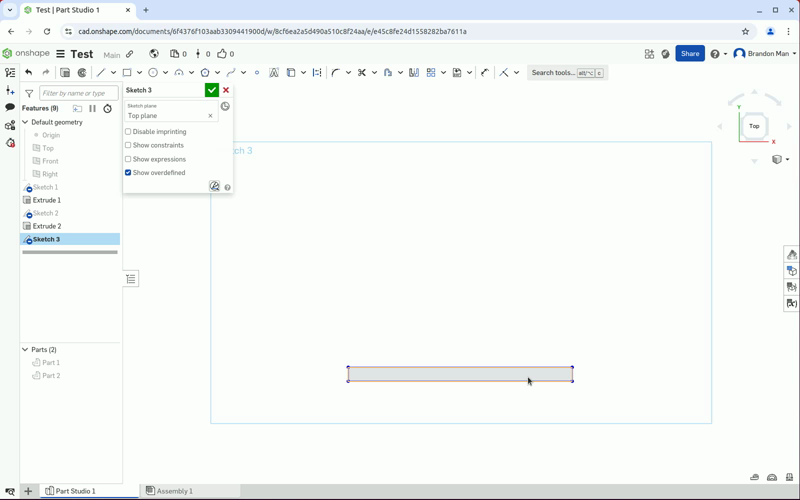
click(528, 376)
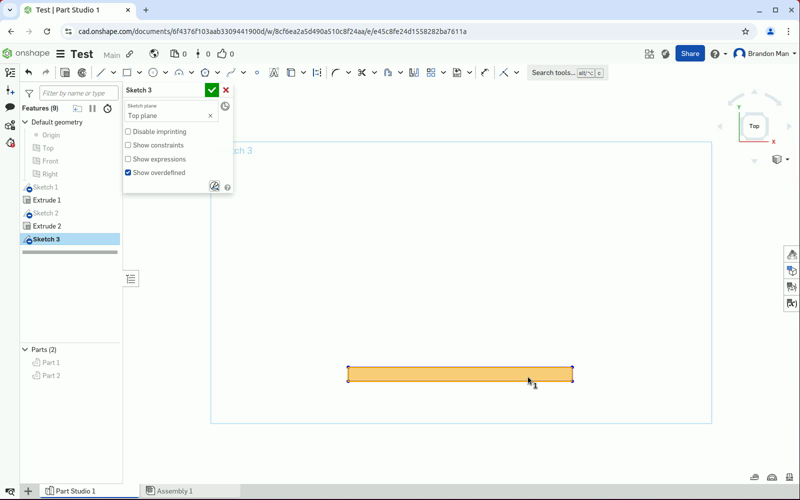
mouse_move(73, 352)
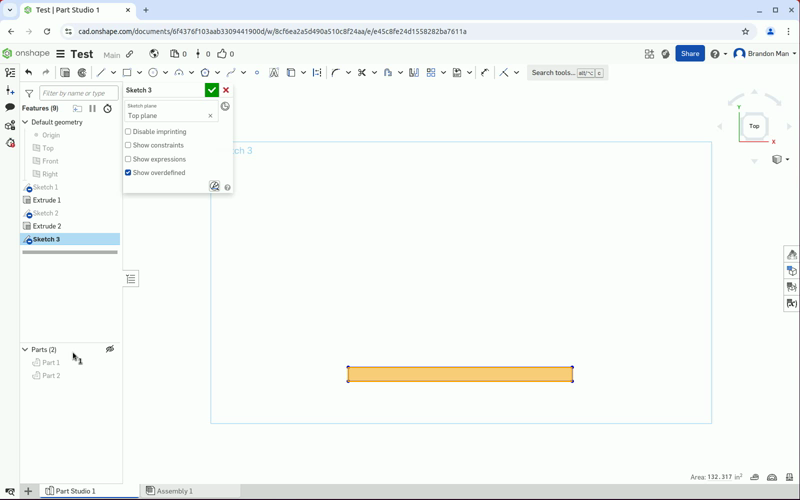
key(shift+y)
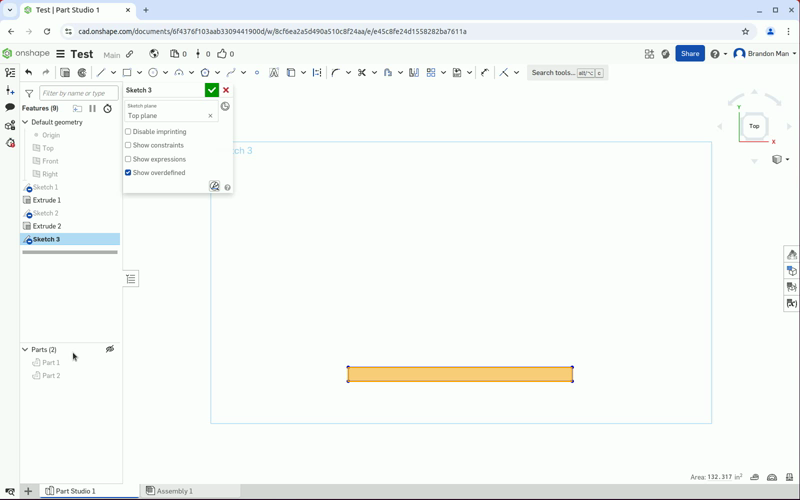
key(shift+e)
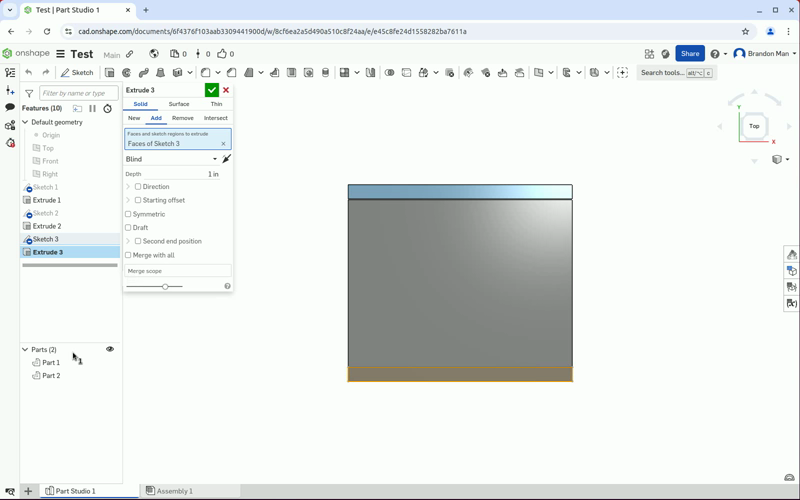
mouse_move(143, 106)
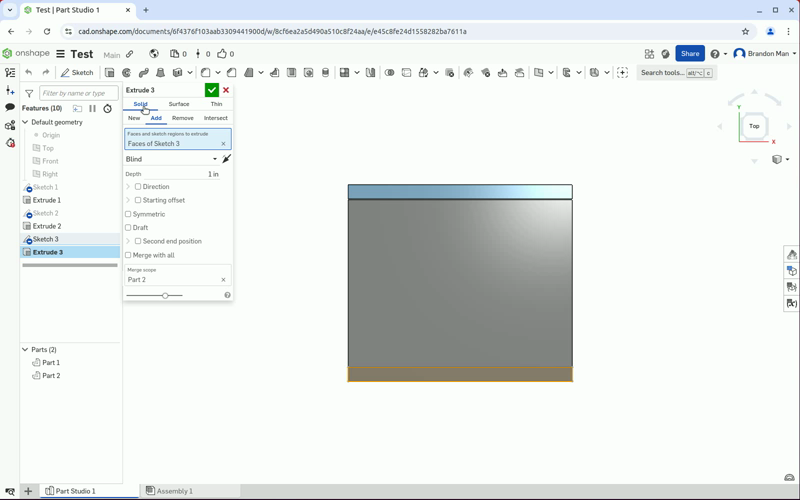
click(143, 106)
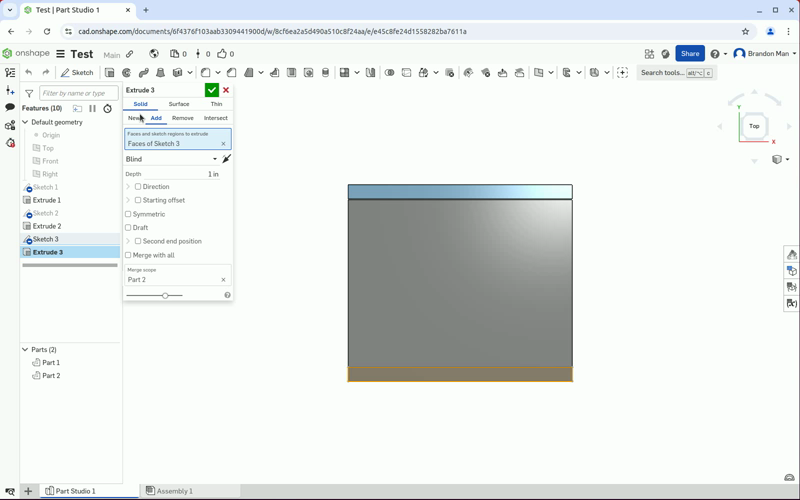
mouse_move(137, 120)
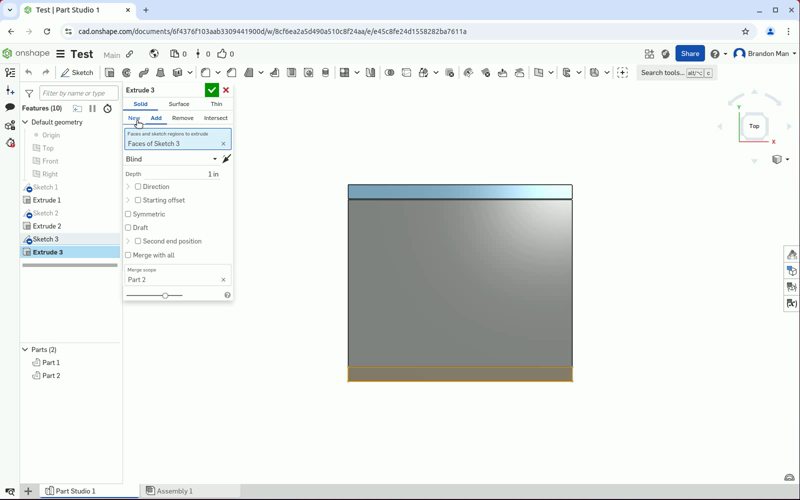
click(137, 120)
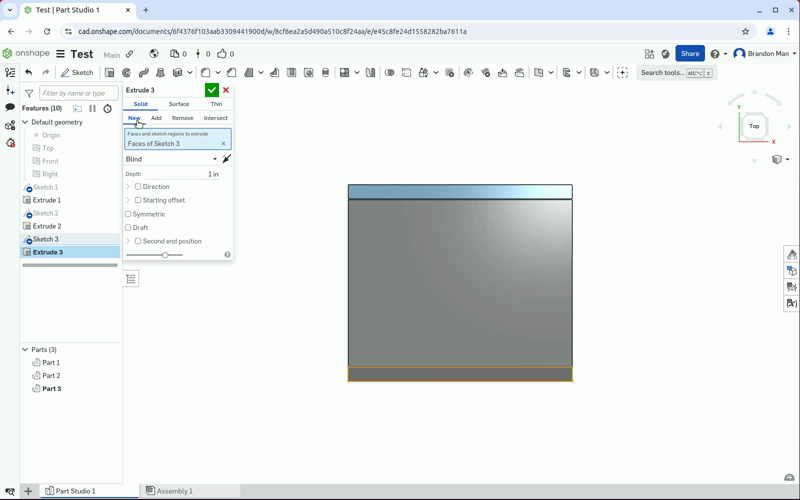
key(tab, 4)
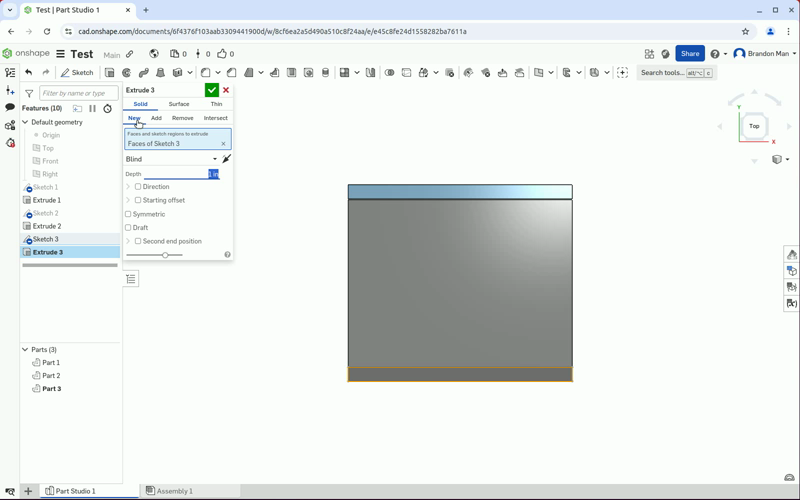
text(2.889)
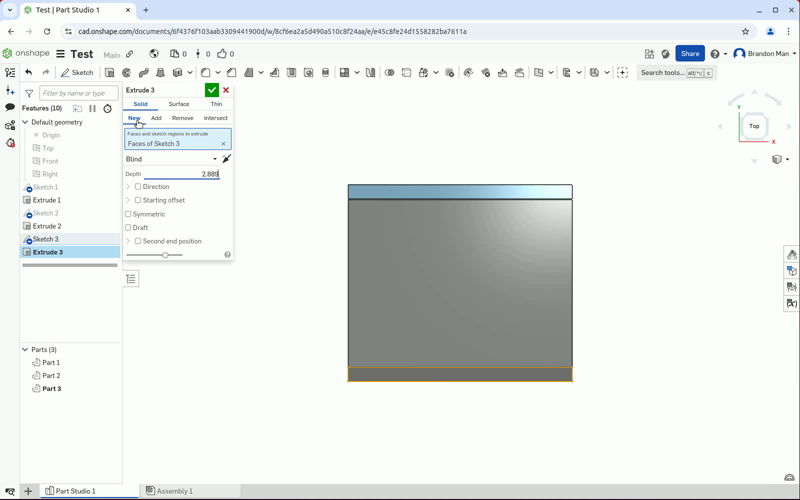
key(enter)
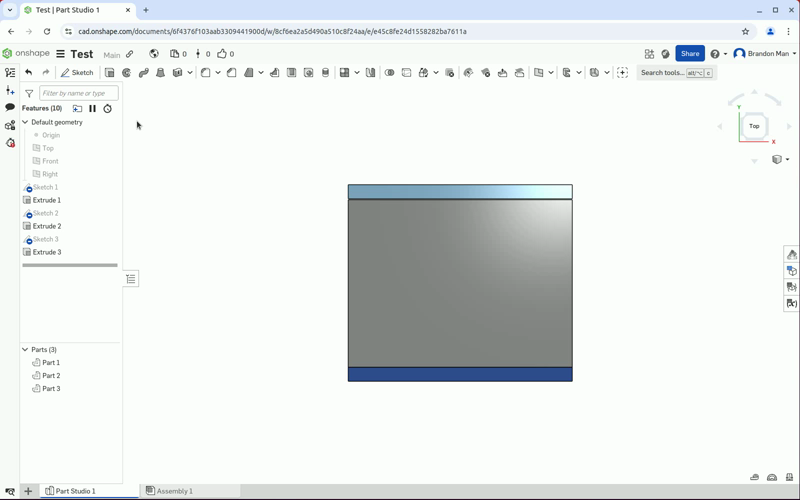
key(shift+h)
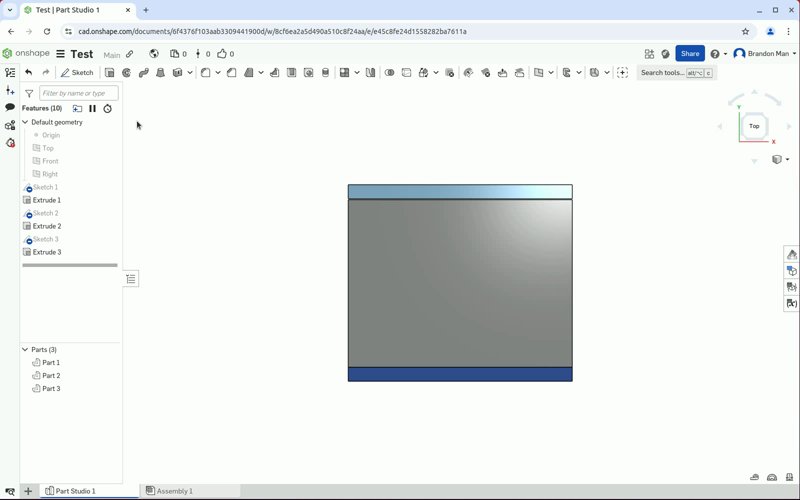
key(shift+h)
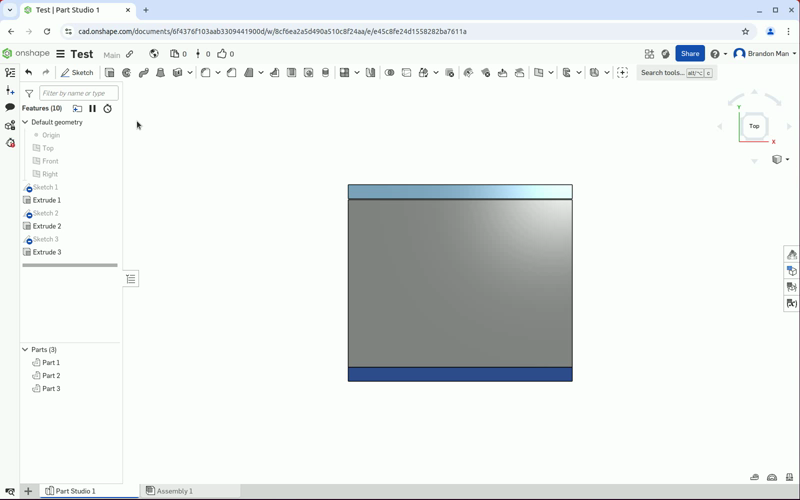
mouse_move(73, 189)
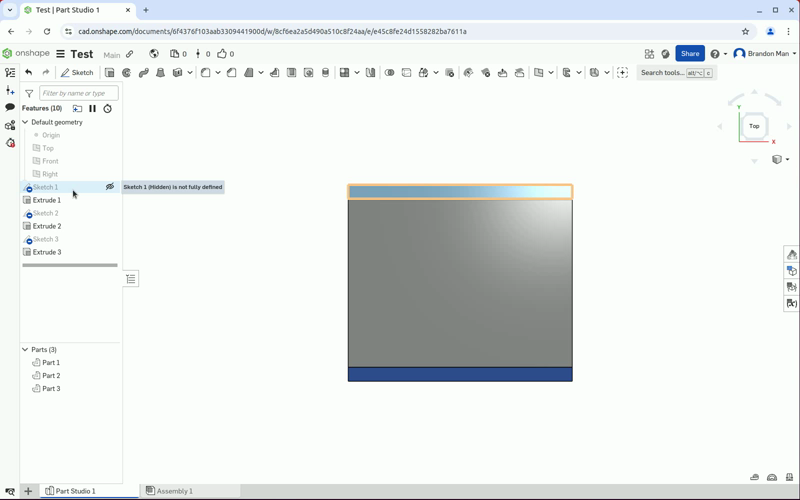
click(73, 189)
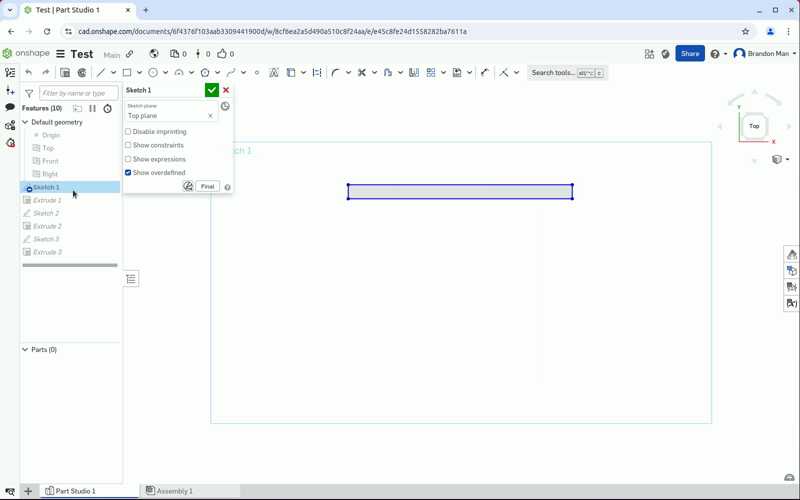
mouse_move(229, 92)
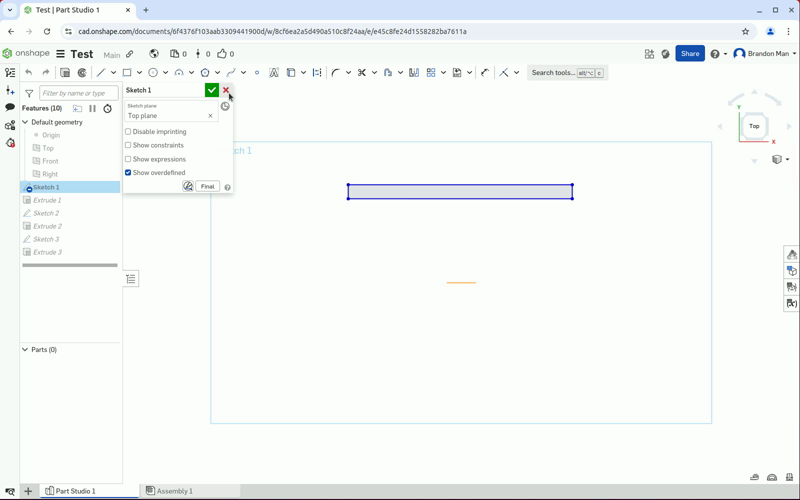
click(229, 92)
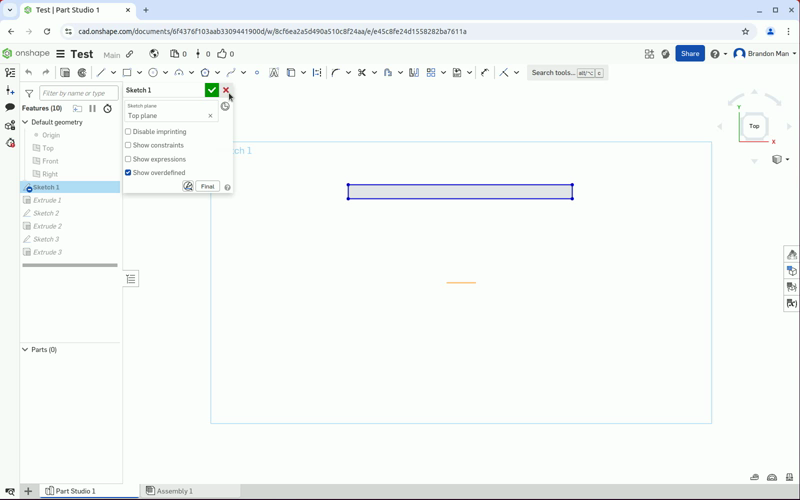
key(shift+s)
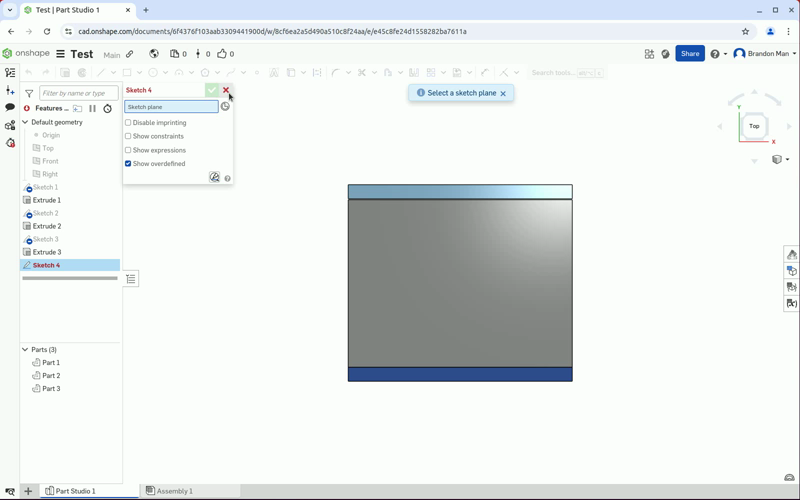
mouse_move(73, 150)
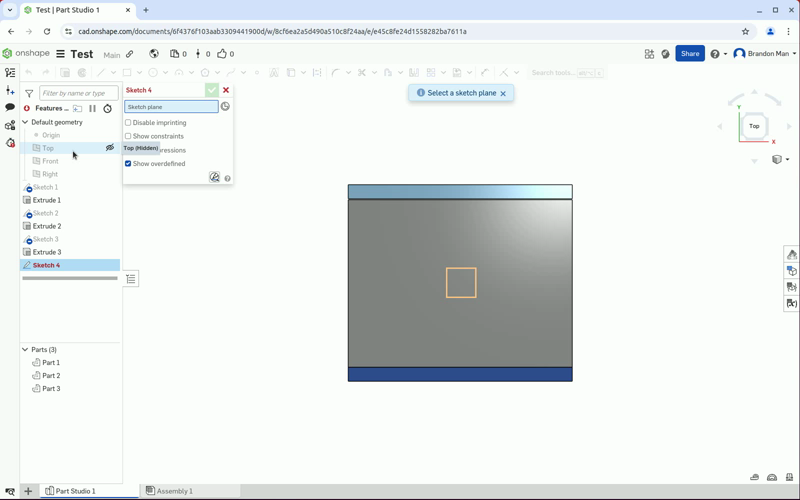
click(73, 150)
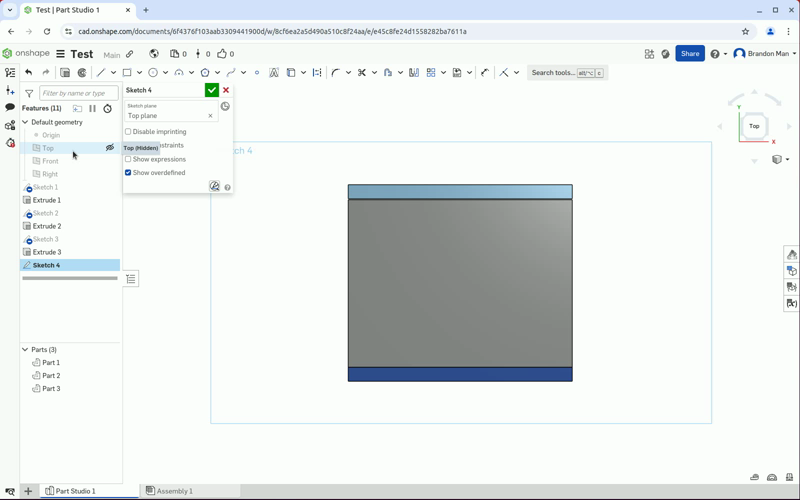
mouse_move(73, 352)
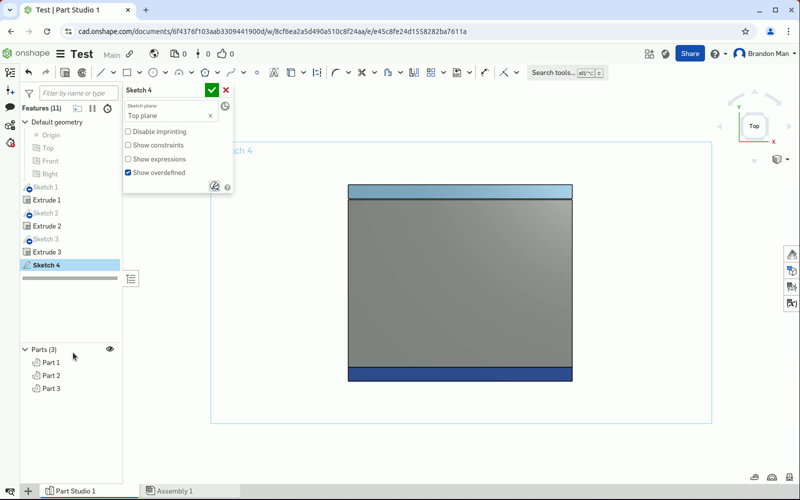
key(y)
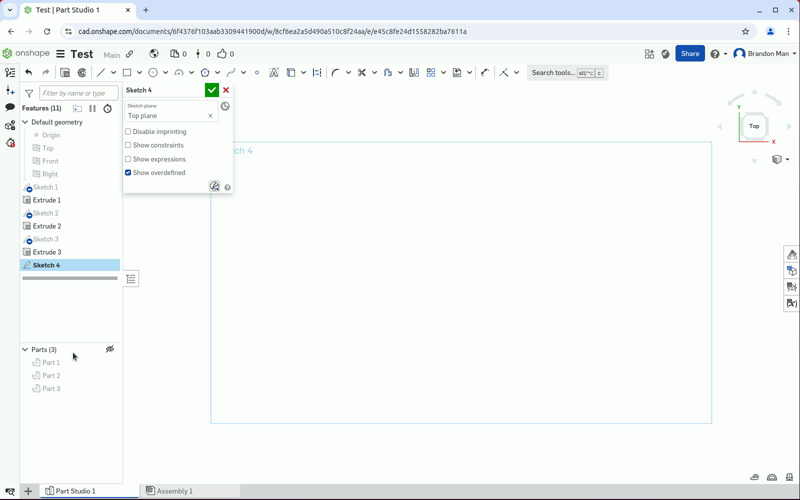
key(l)
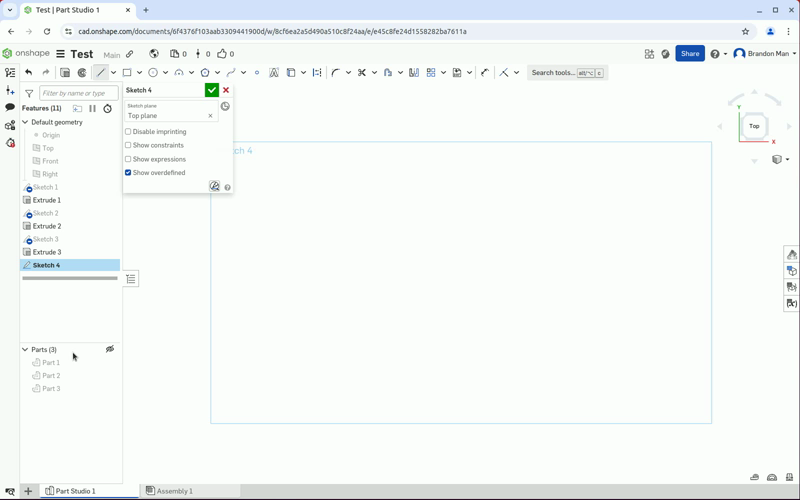
key_down(shift)
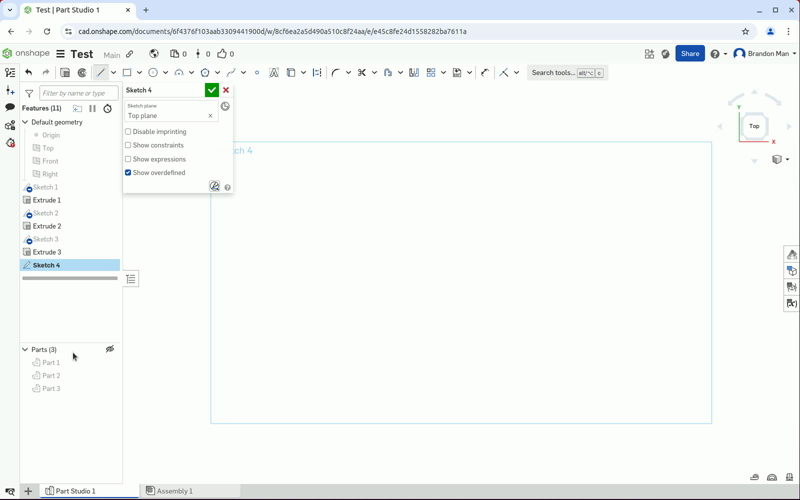
mouse_move(348, 367)
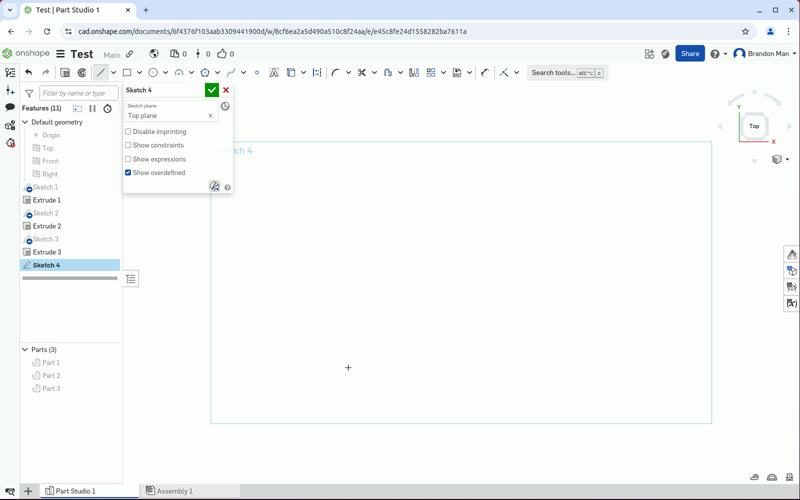
click(348, 367)
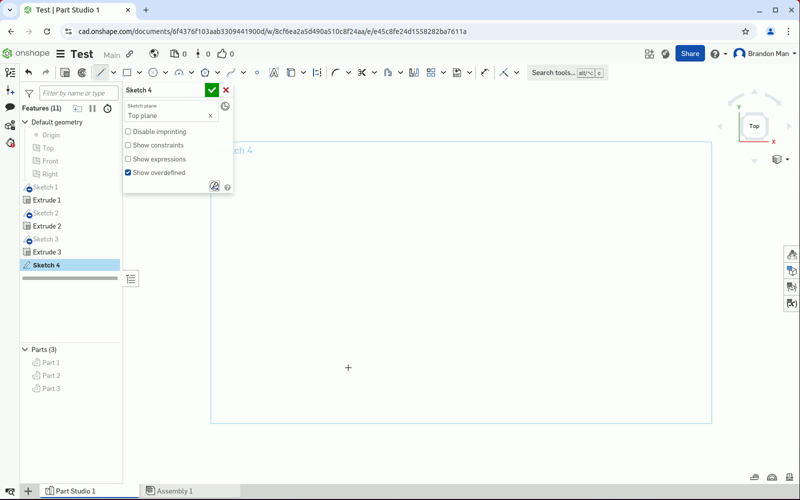
key_up(shift)
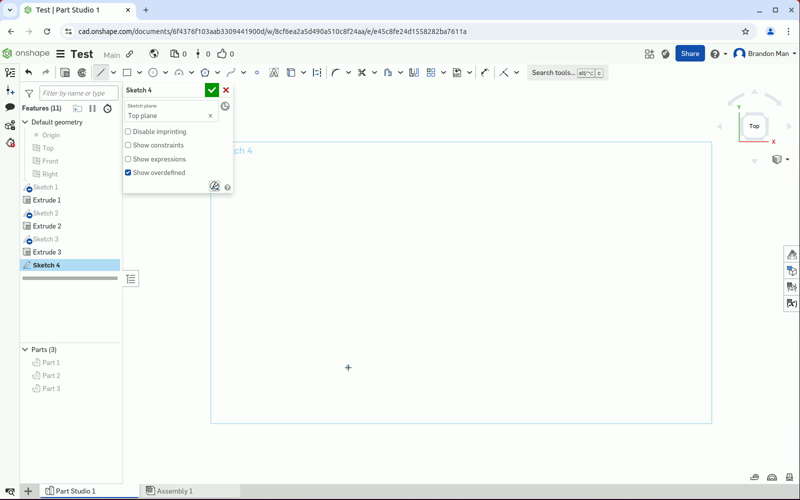
key_down(shift)
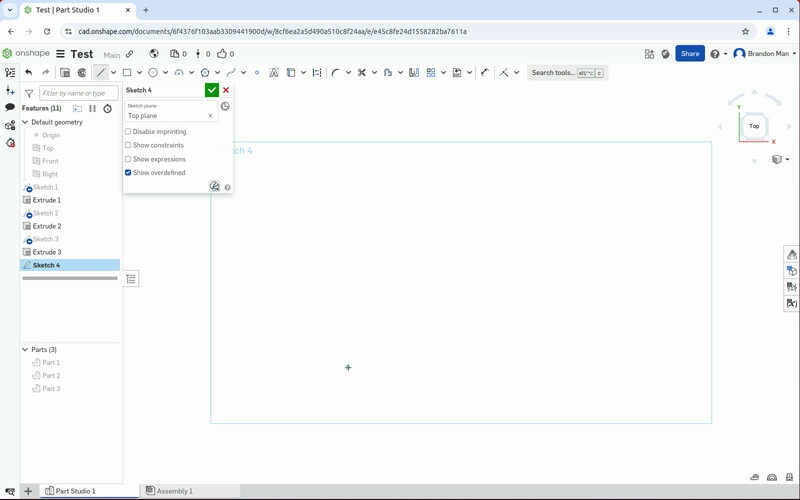
mouse_move(572, 367)
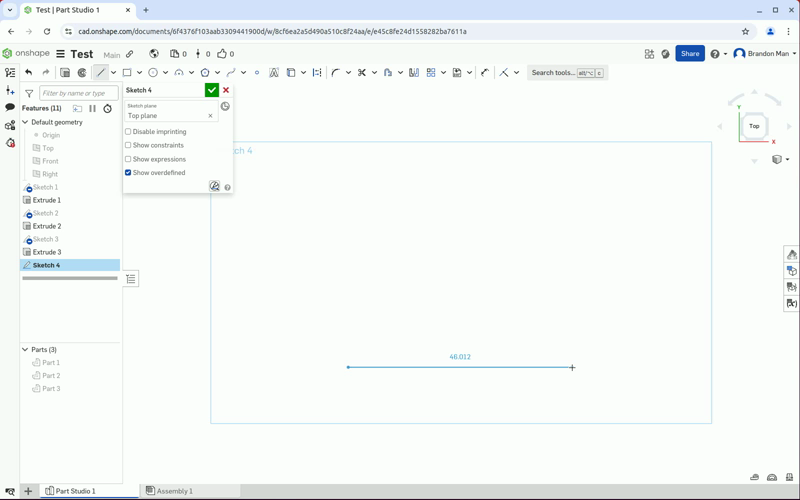
click(572, 367)
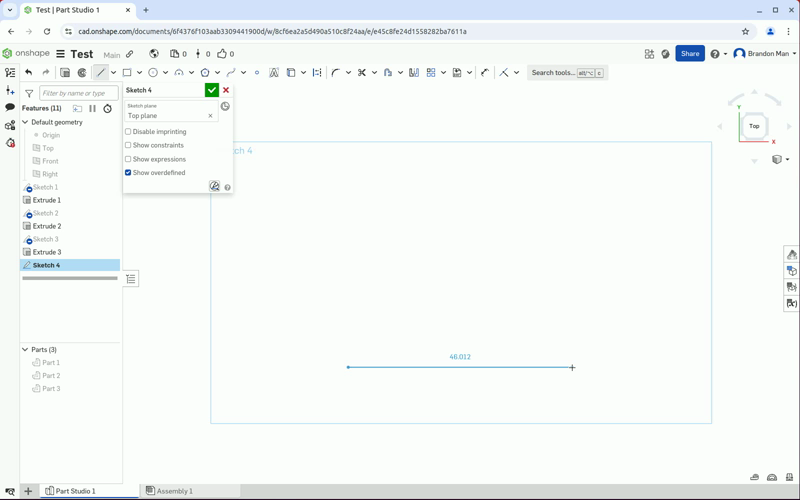
key_up(shift)
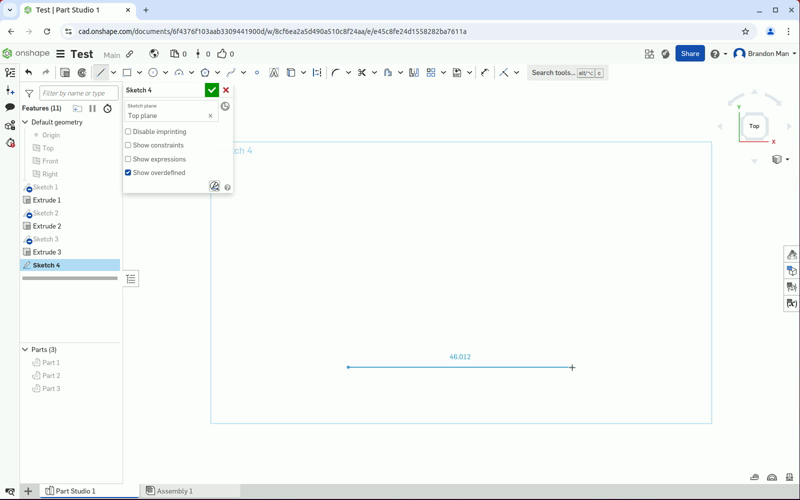
key_down(shift)
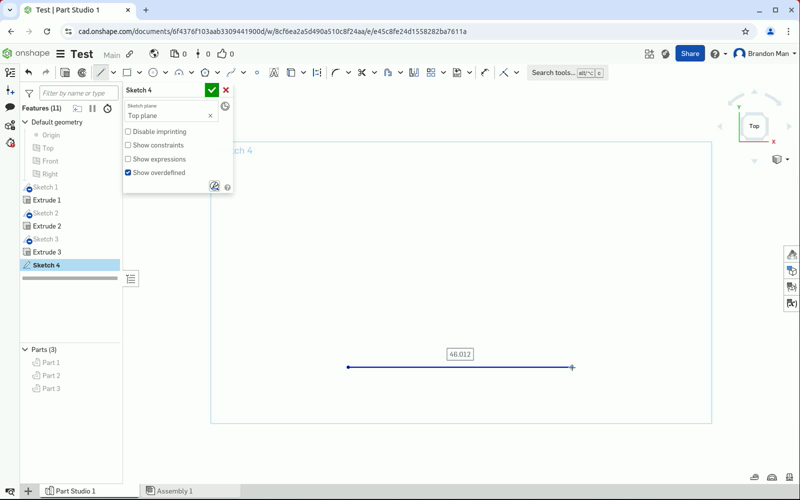
mouse_move(572, 199)
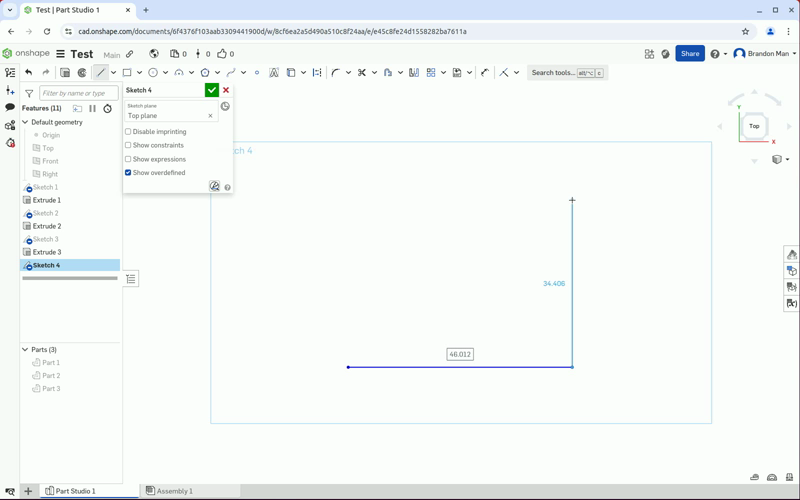
click(572, 199)
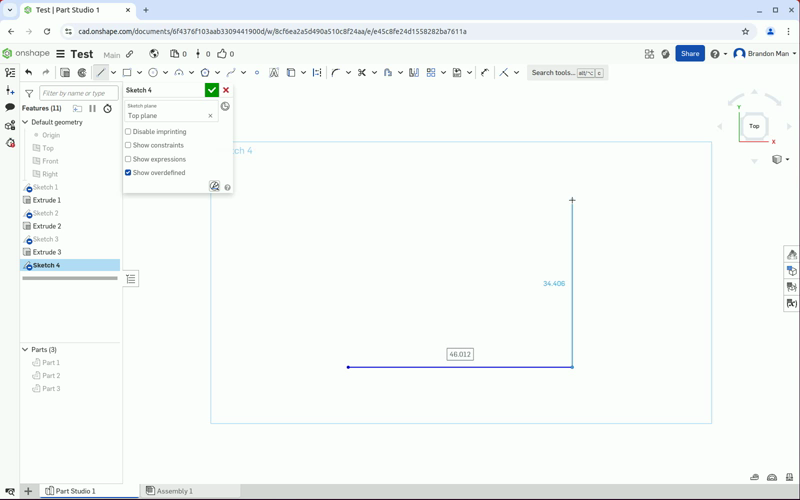
key_up(shift)
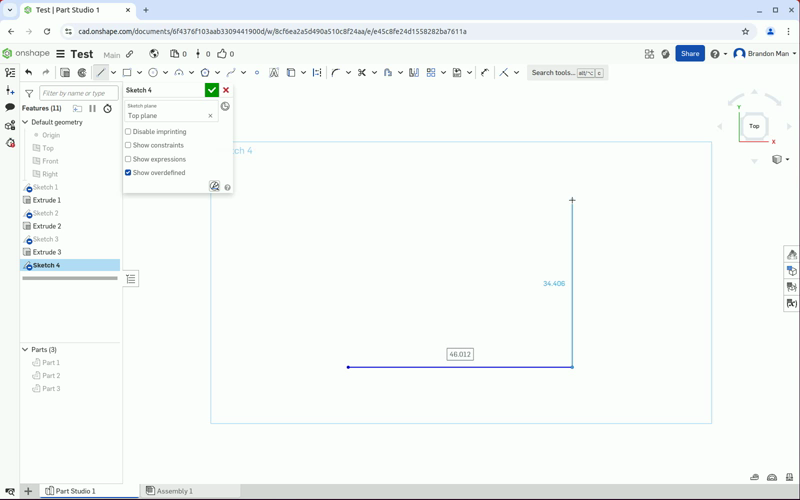
key_down(shift)
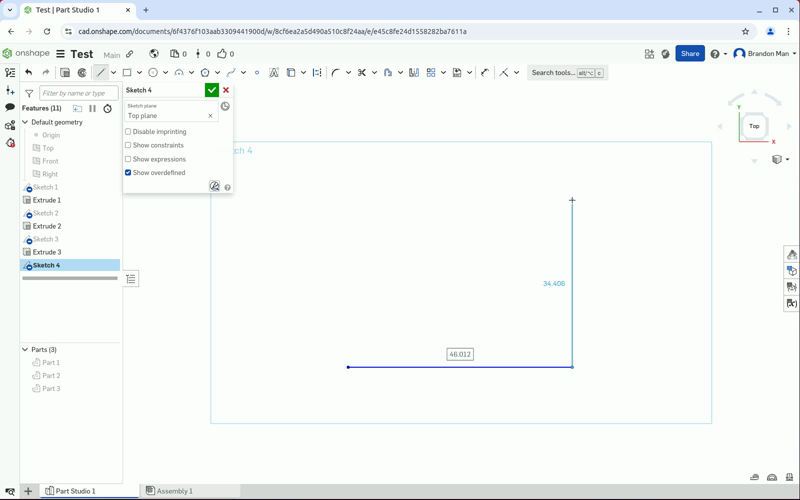
mouse_move(348, 199)
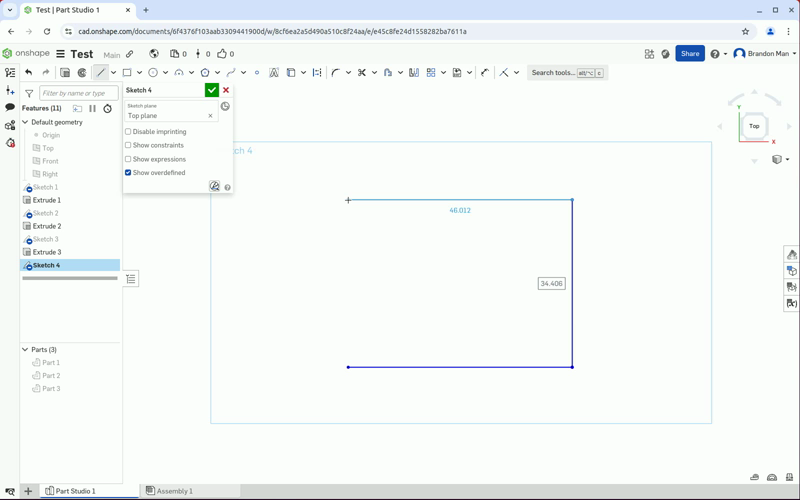
click(348, 199)
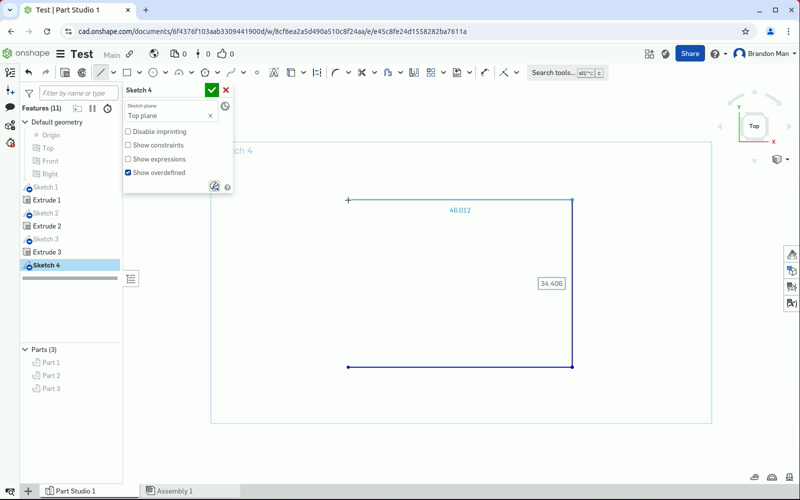
key_up(shift)
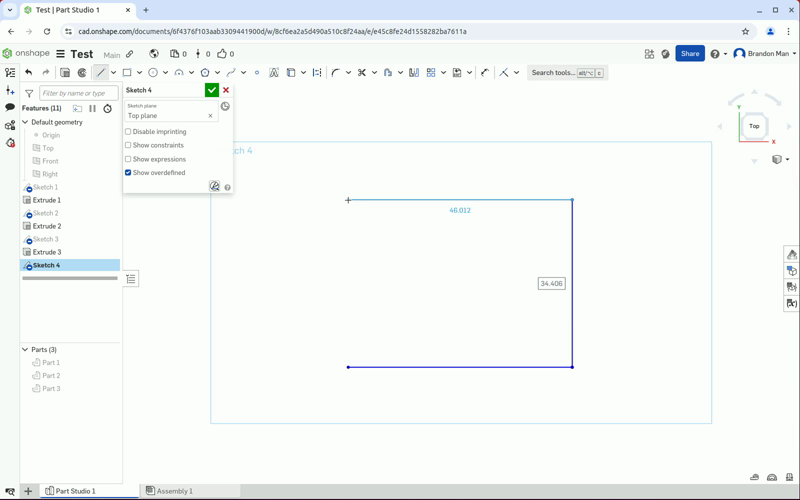
key_down(shift)
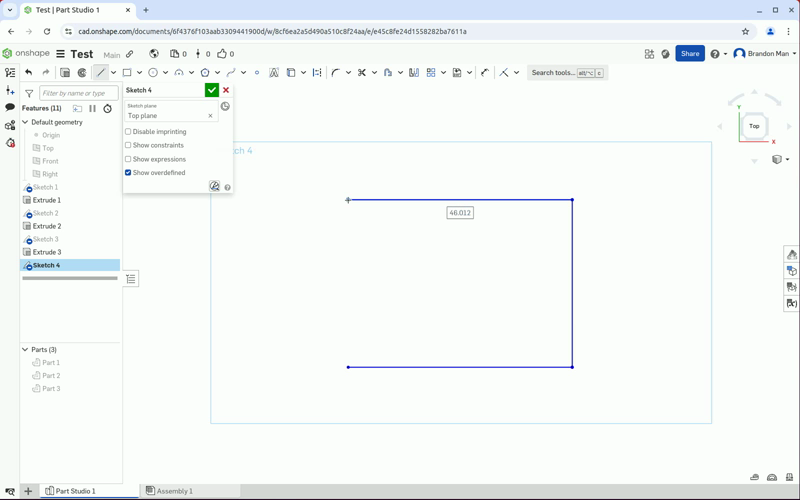
mouse_move(348, 367)
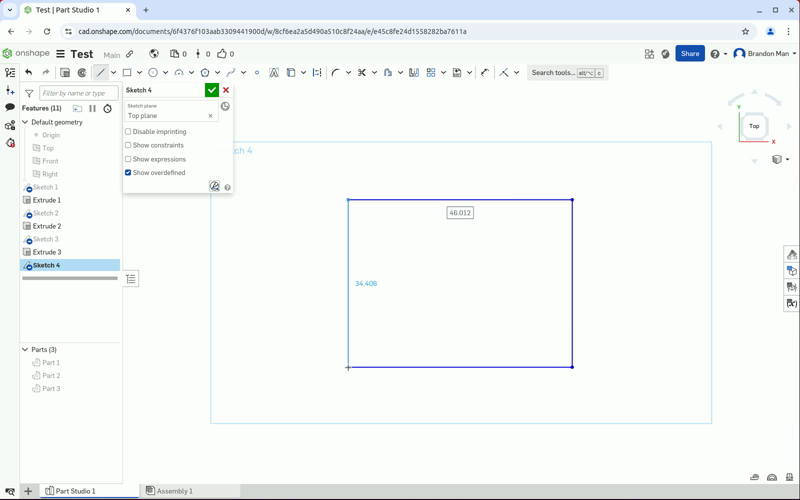
key_up(shift)
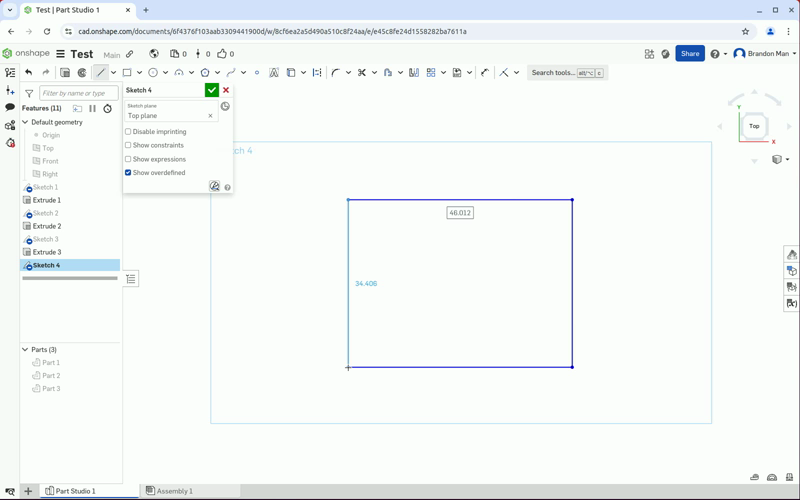
click(348, 367)
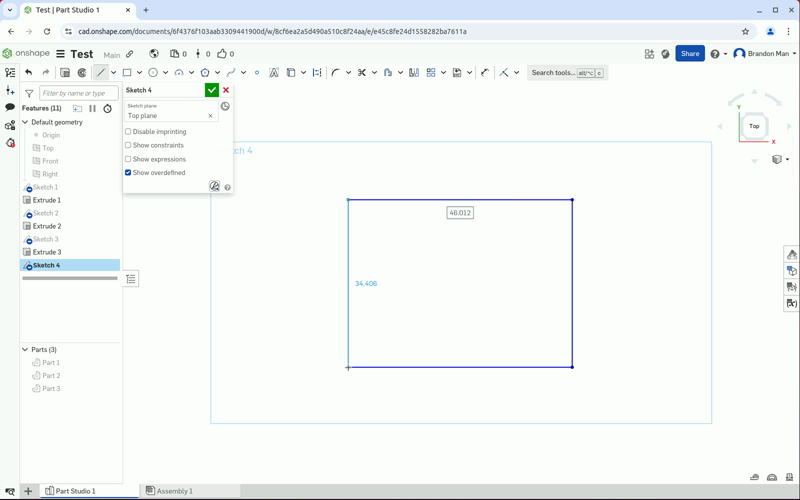
key(esc)
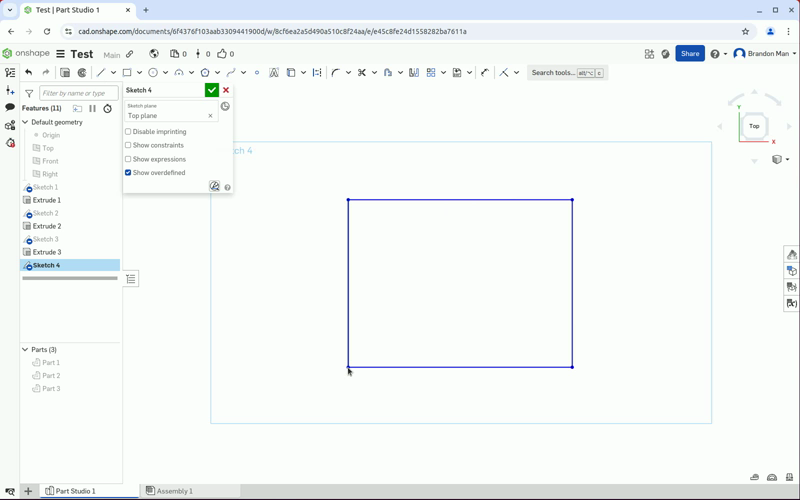
mouse_move(483, 313)
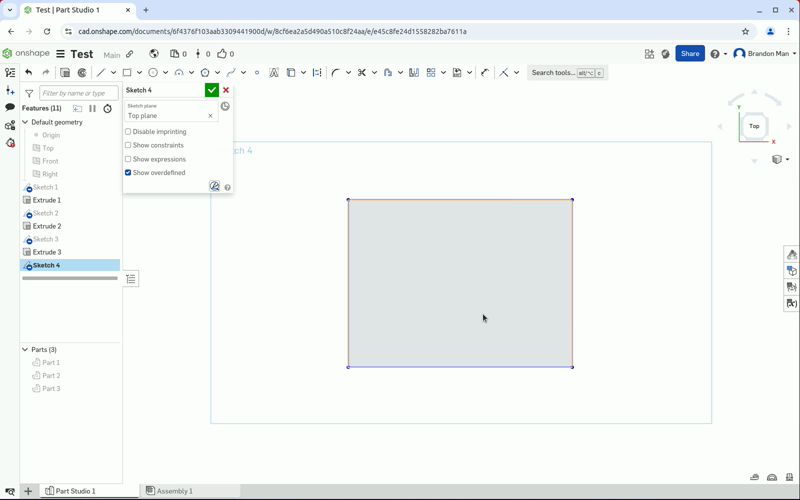
click(483, 313)
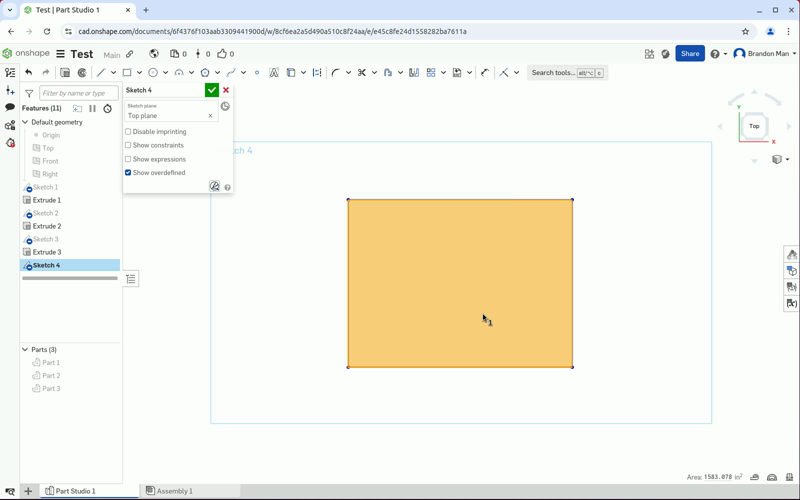
mouse_move(73, 352)
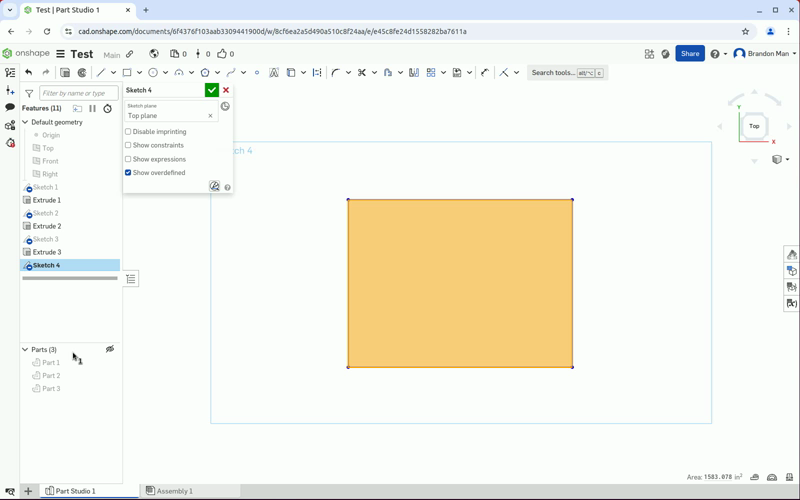
key(shift+y)
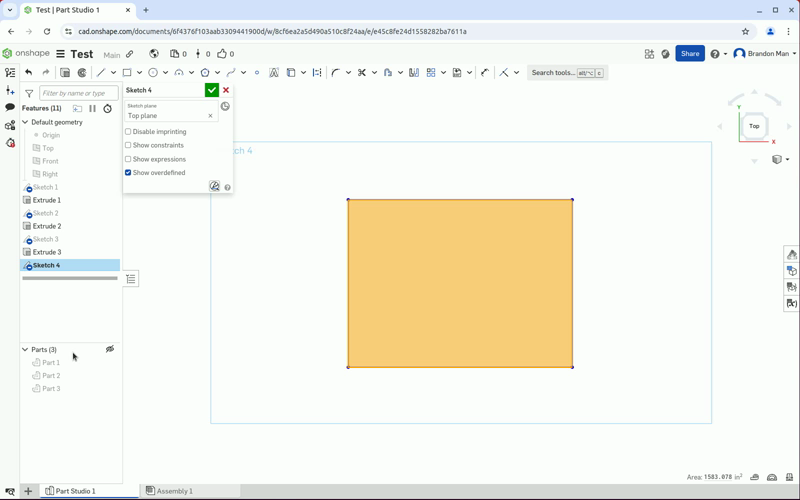
key(shift+e)
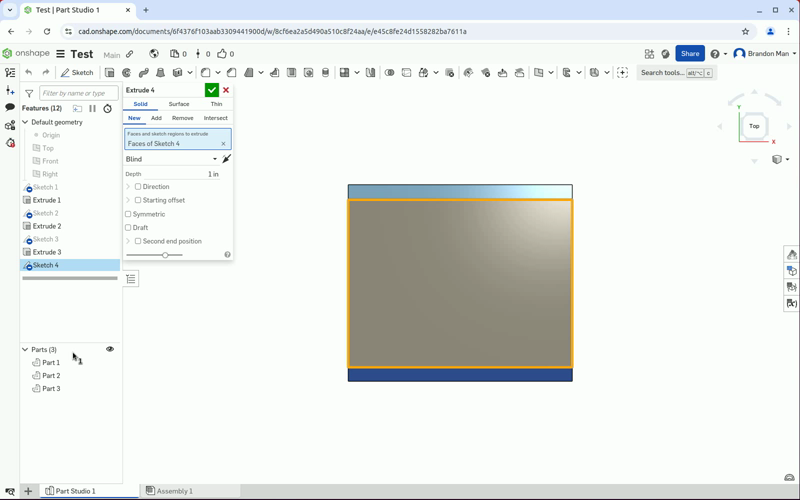
mouse_move(143, 106)
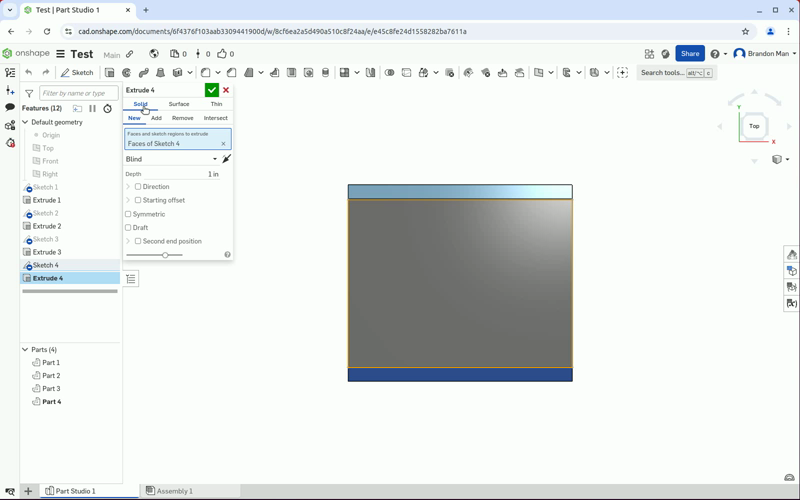
click(143, 106)
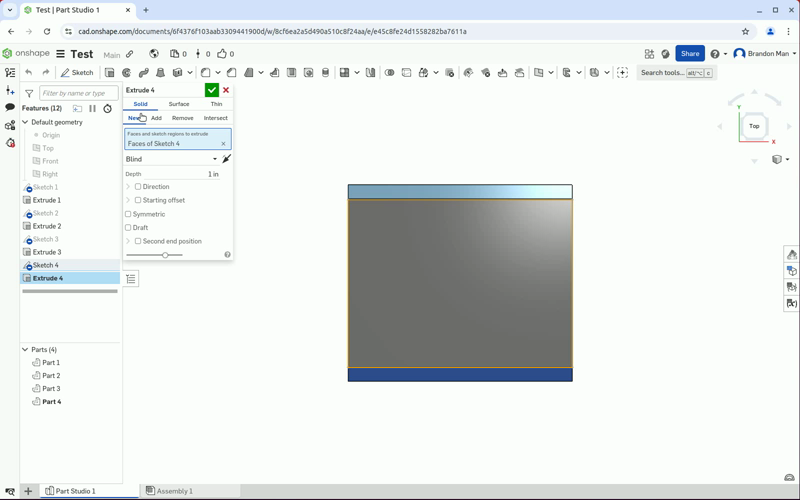
mouse_move(137, 120)
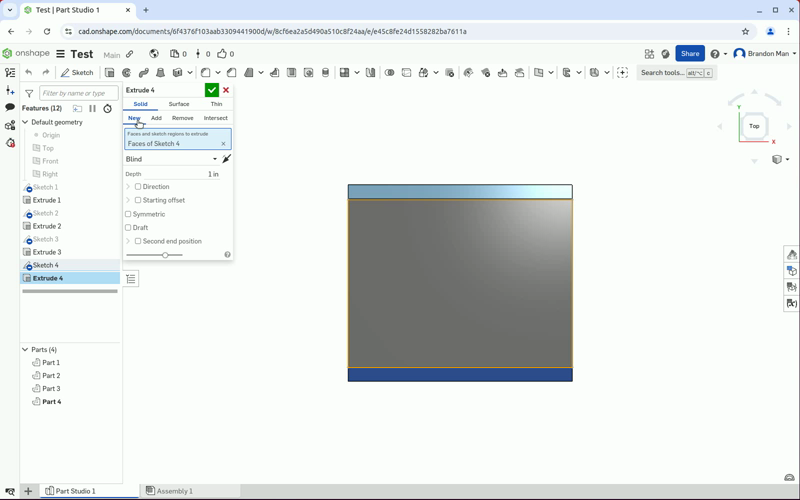
click(137, 120)
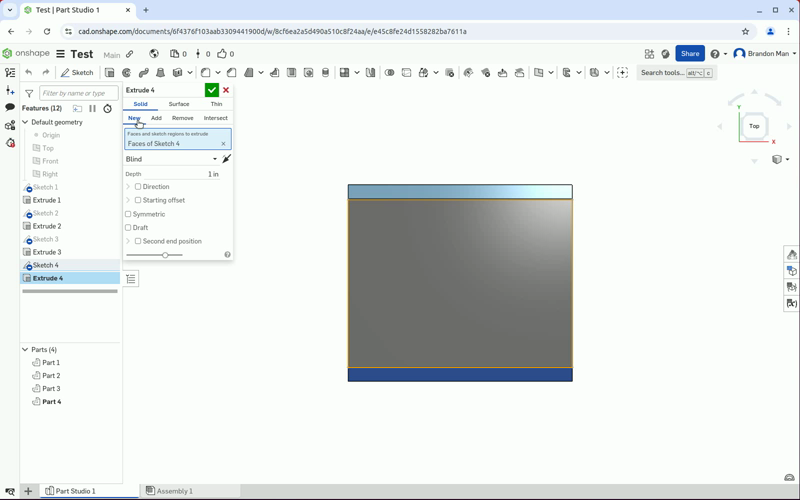
key(tab, 4)
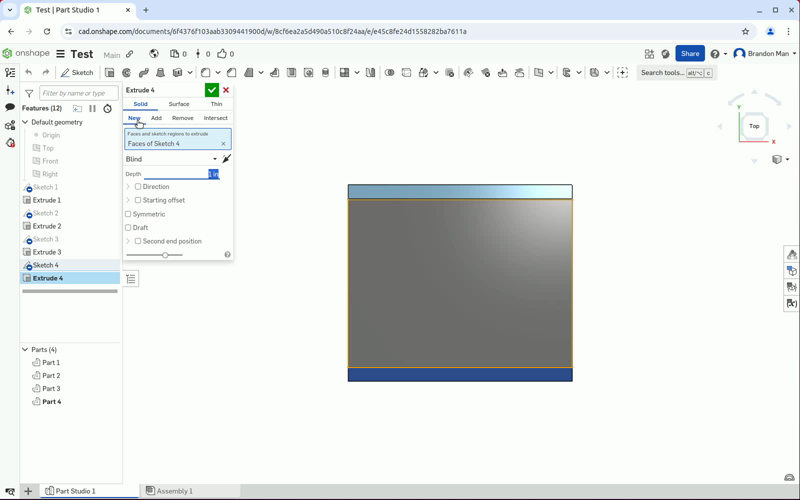
text(-2.889)
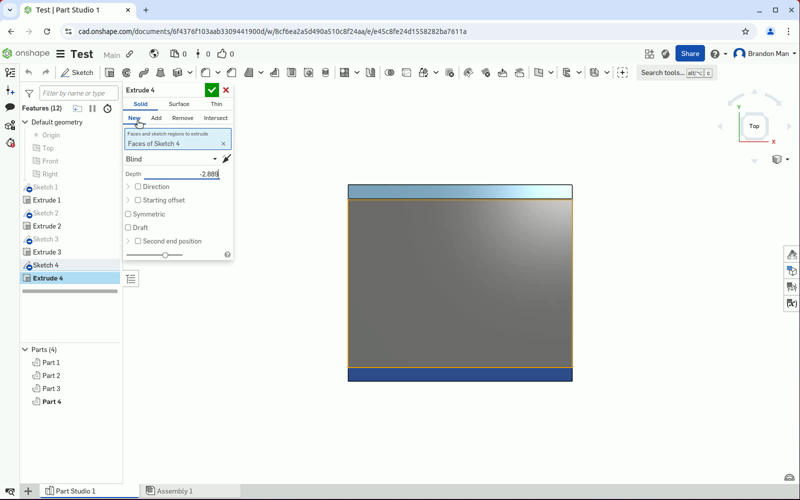
key(enter)
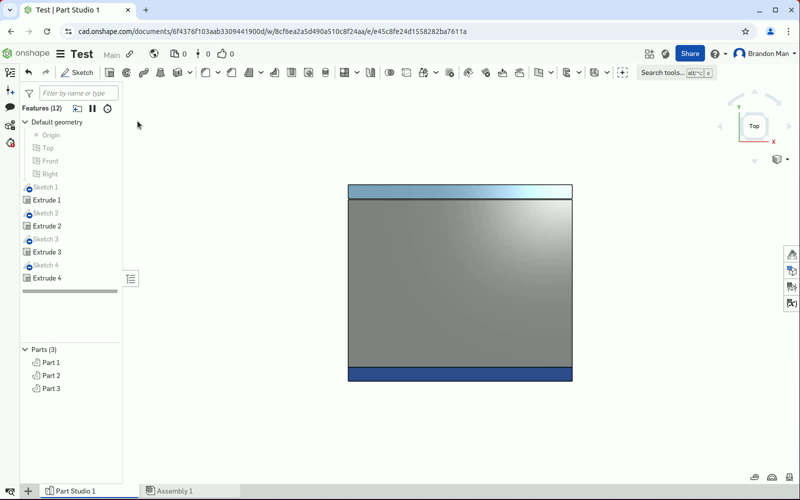
key(shift+h)
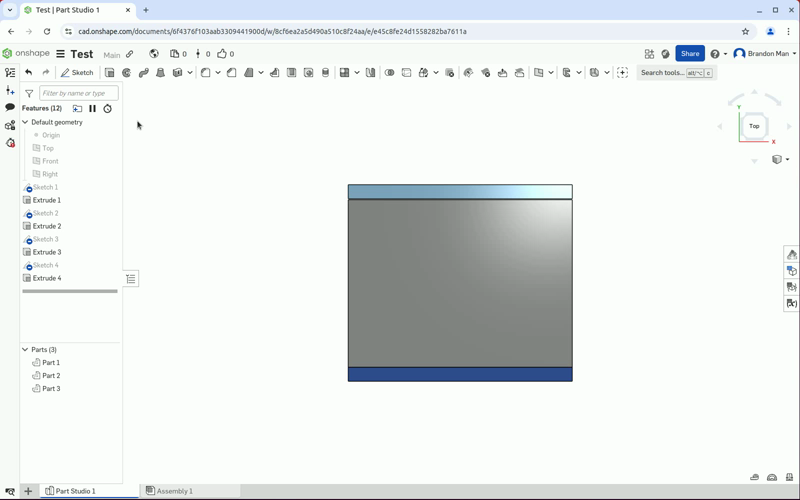
key(shift+h)
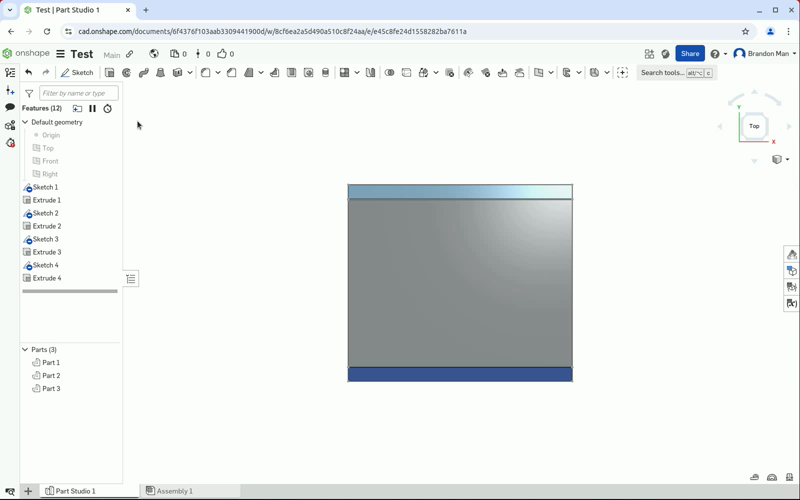
key(shift+7)
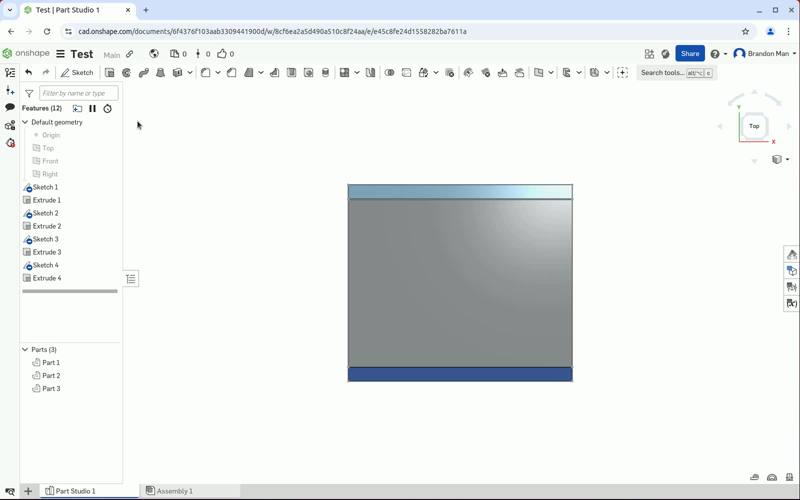
key(up, 3)
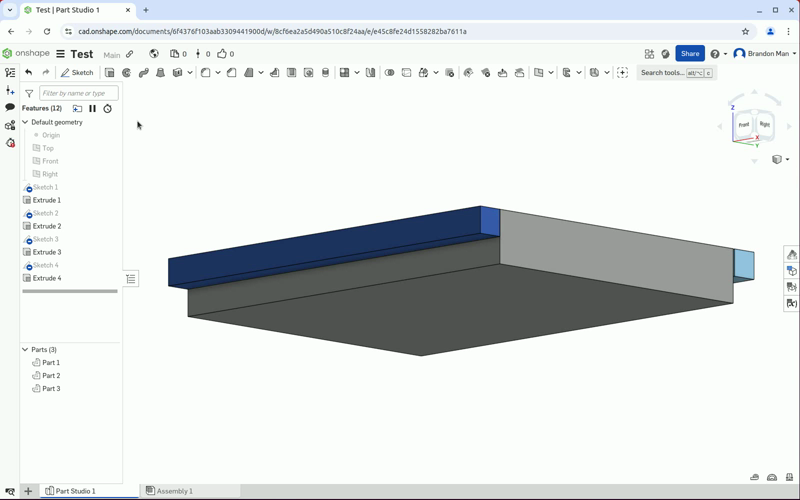
key(left, 3)
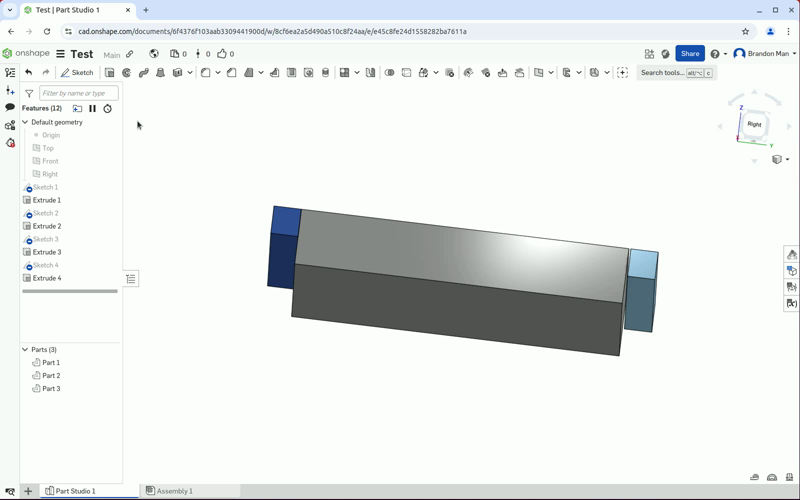
key(right, 3)
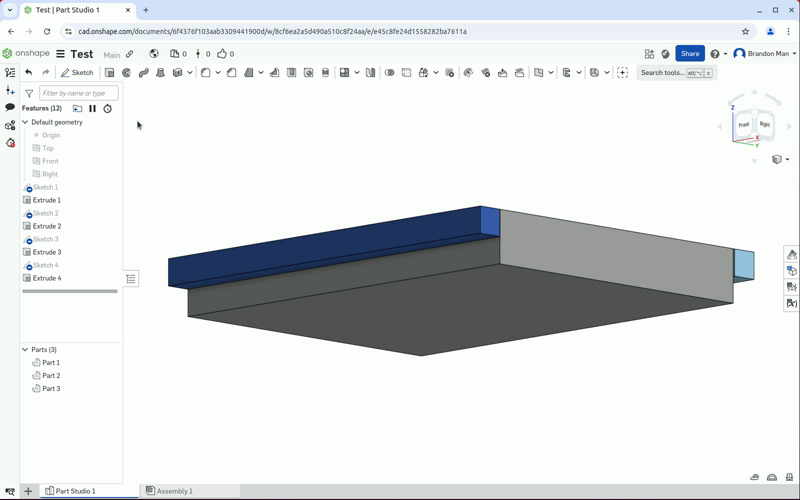
key(down, 3)
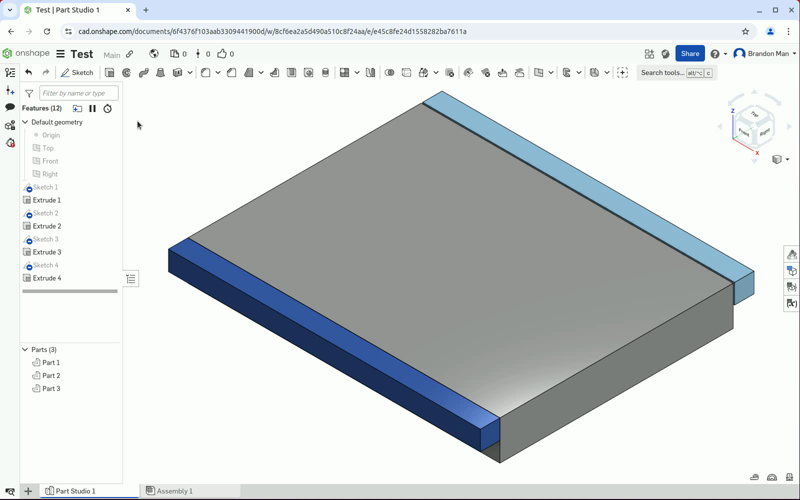
mouse_move(73, 189)
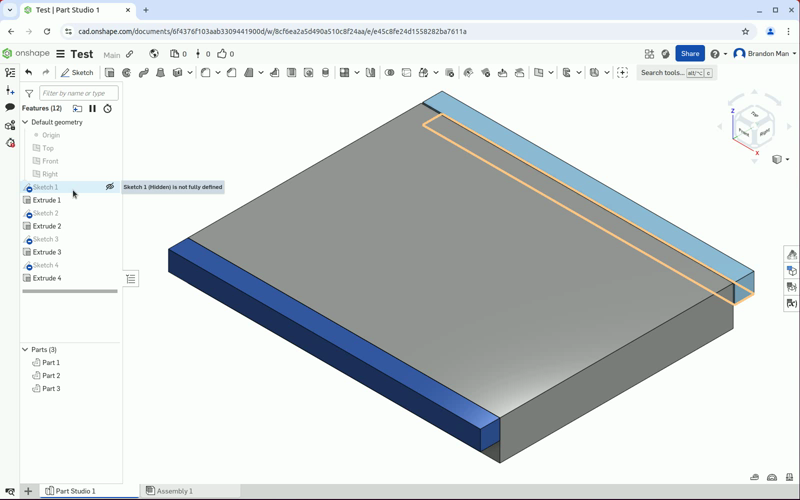
click(73, 189)